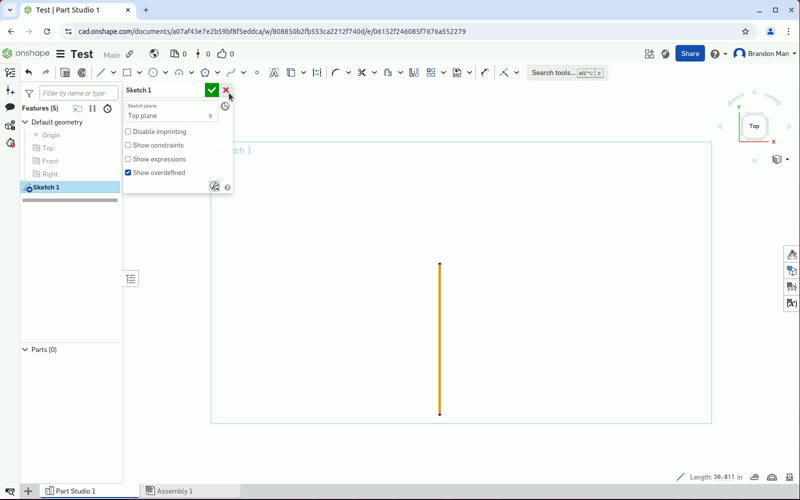
key(shift+h)
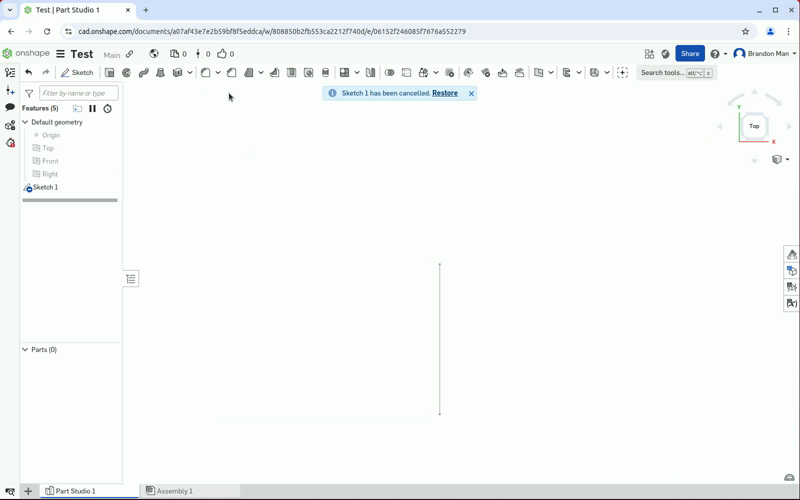
key(shift+s)
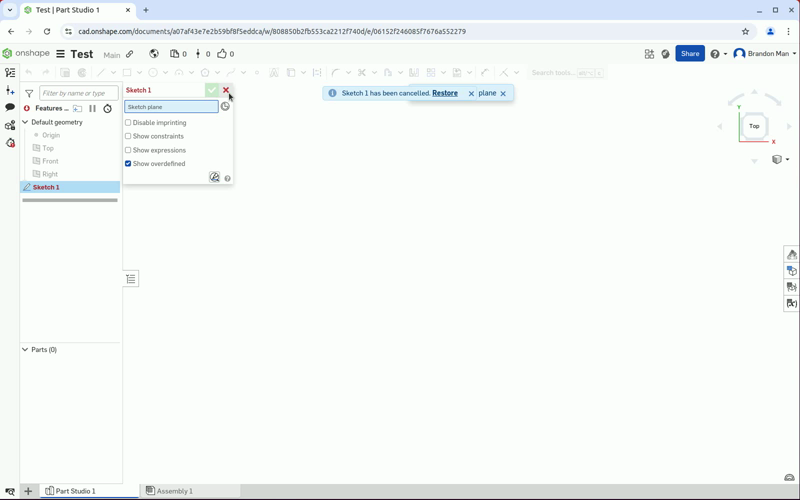
mouse_move(73, 150)
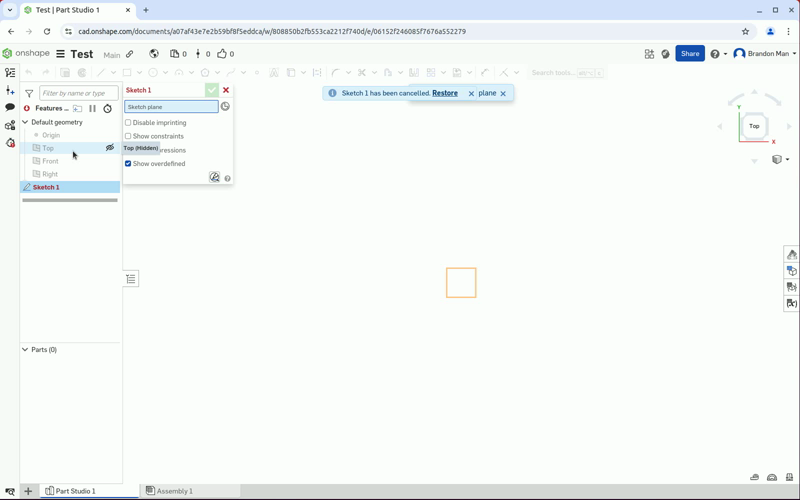
click(73, 150)
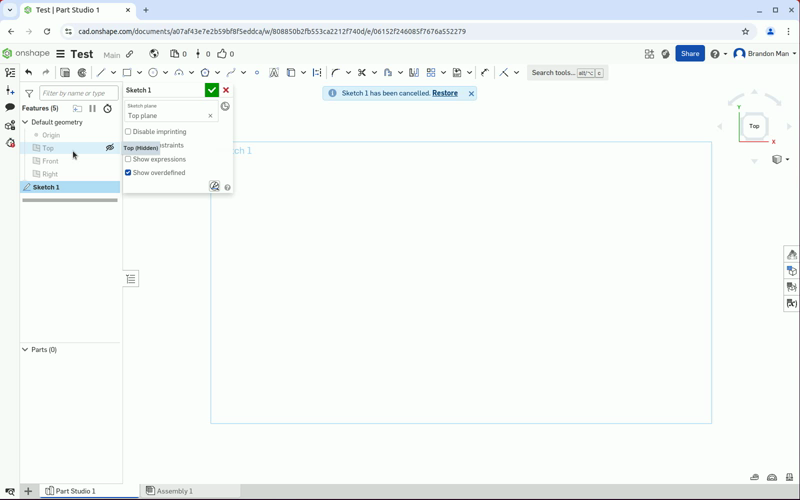
mouse_move(73, 352)
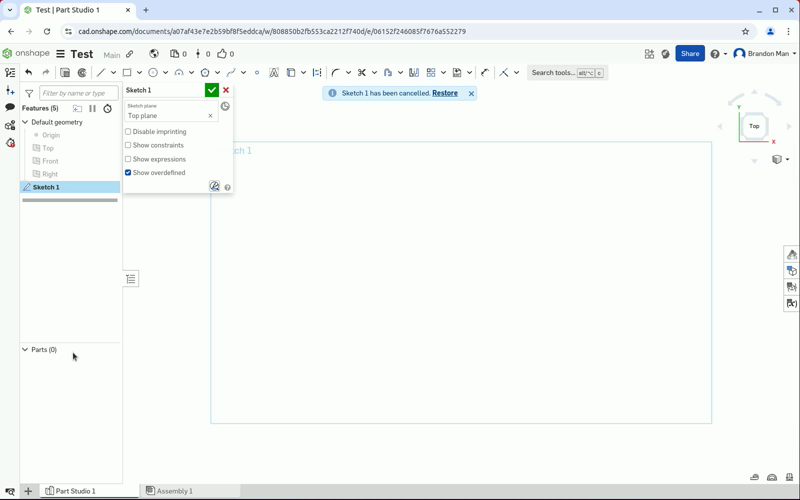
key(y)
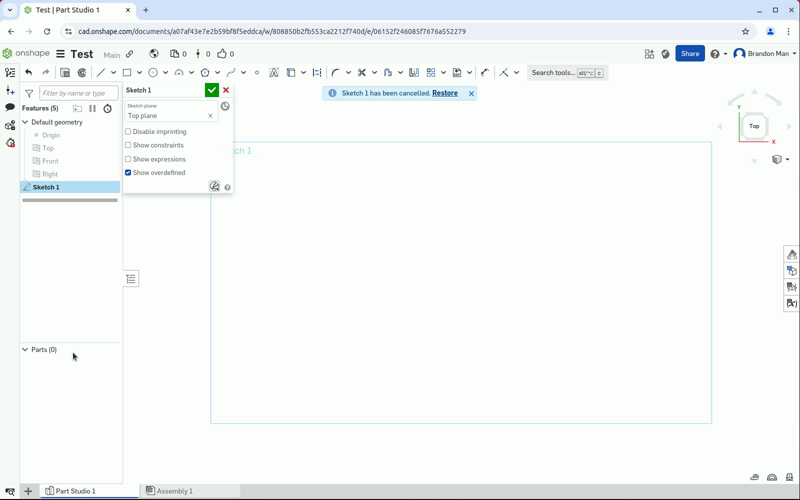
key(l)
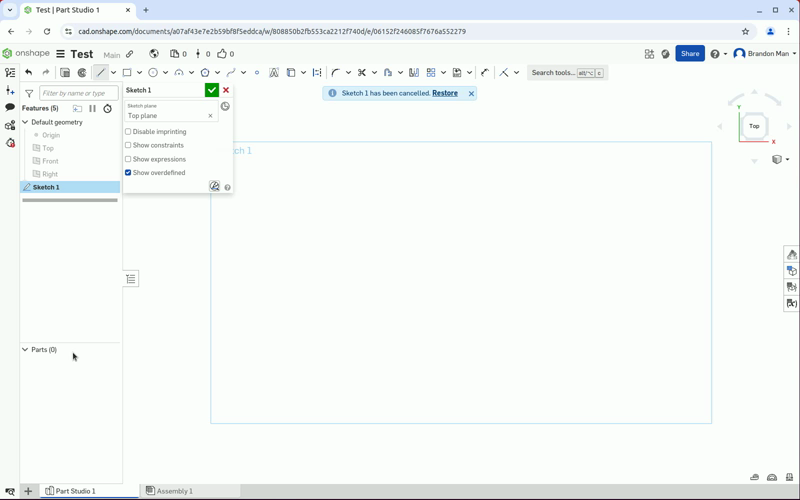
key_down(shift)
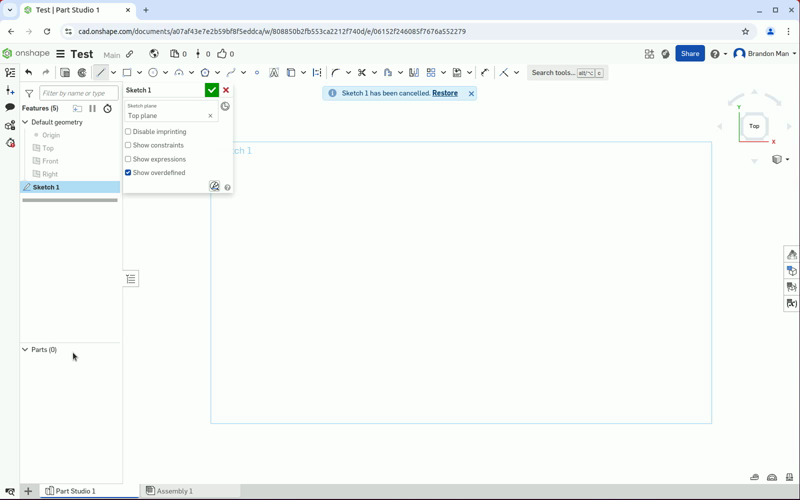
mouse_move(453, 395)
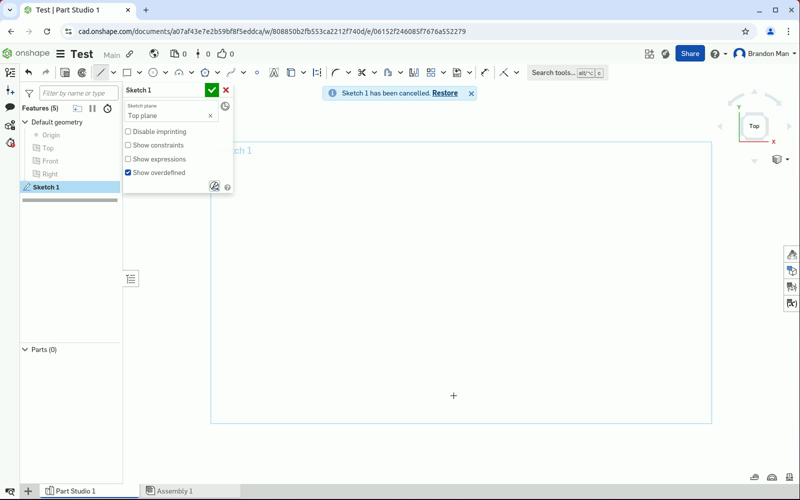
click(453, 395)
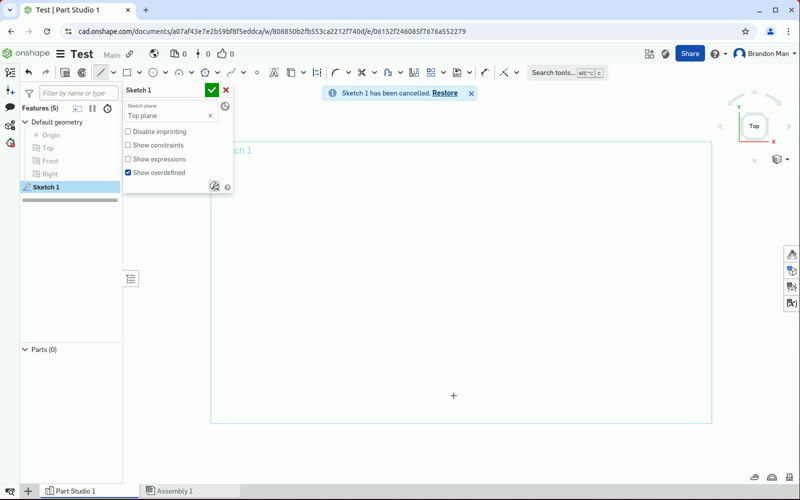
key_up(shift)
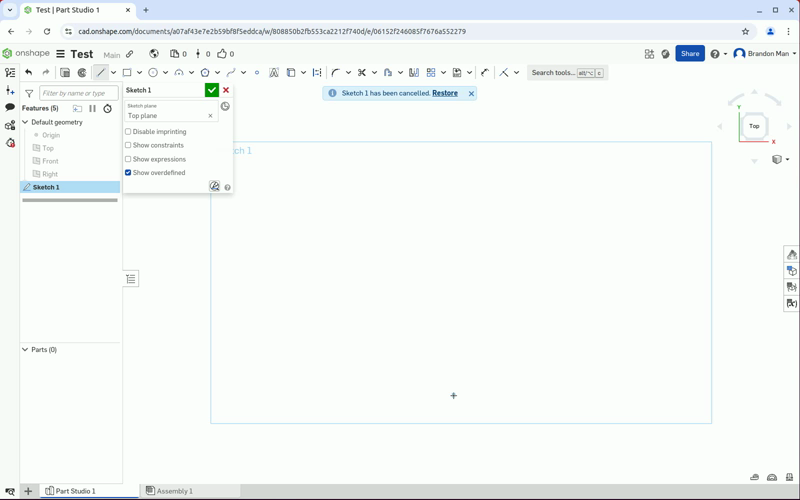
key_down(shift)
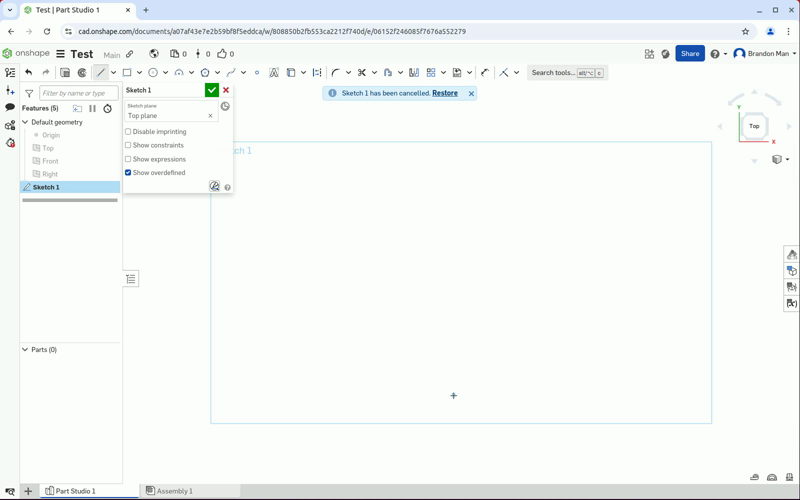
mouse_move(483, 395)
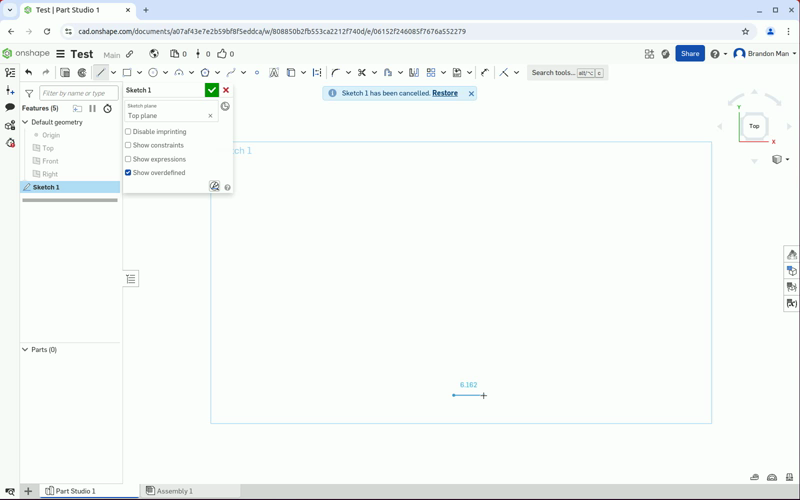
mouse_move(467, 395)
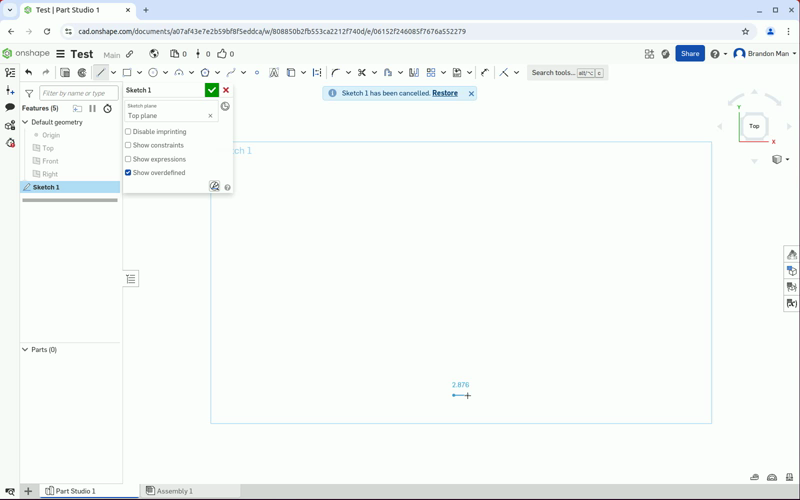
click(467, 395)
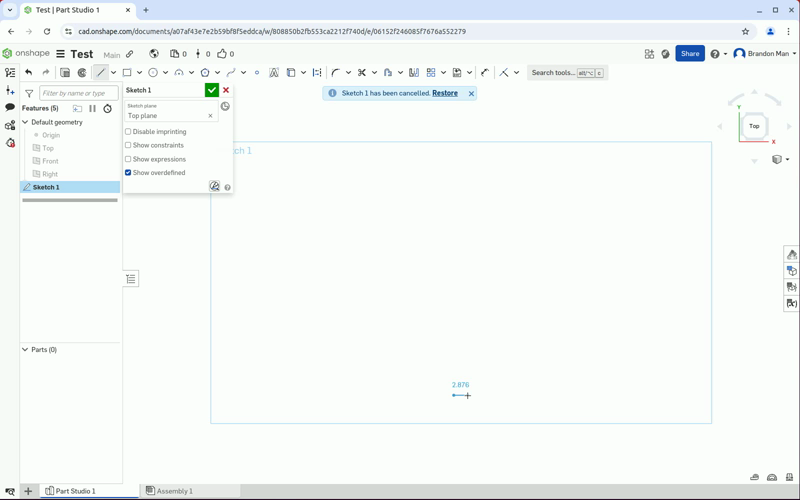
key_up(shift)
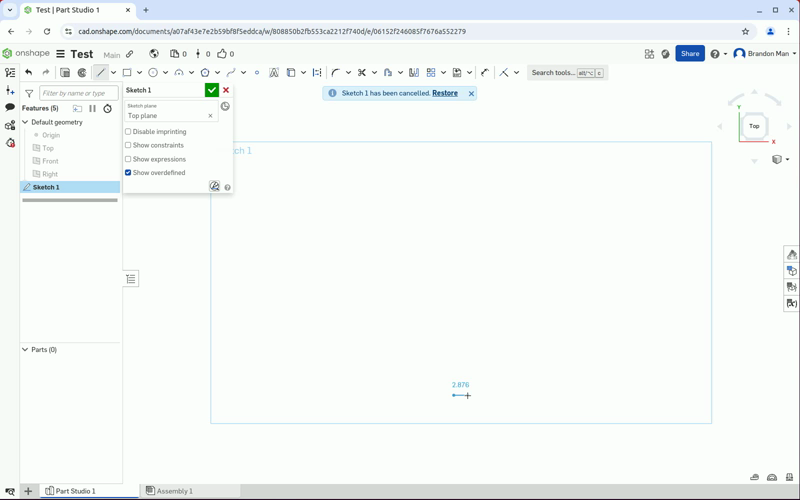
key_down(shift)
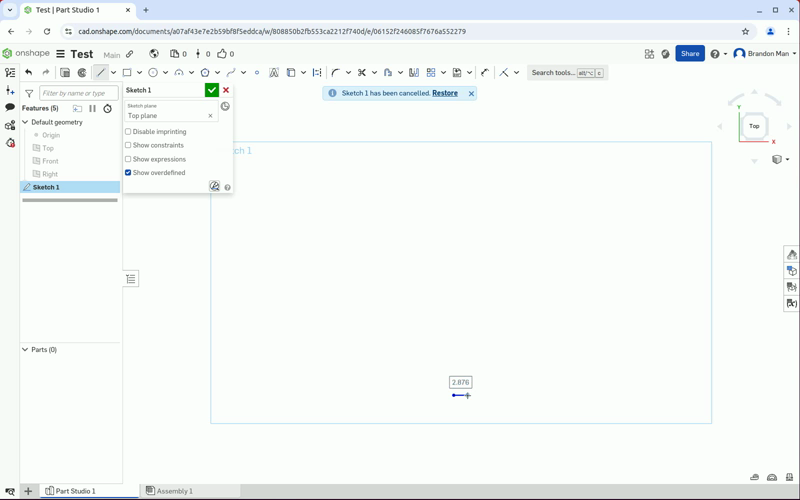
mouse_move(497, 395)
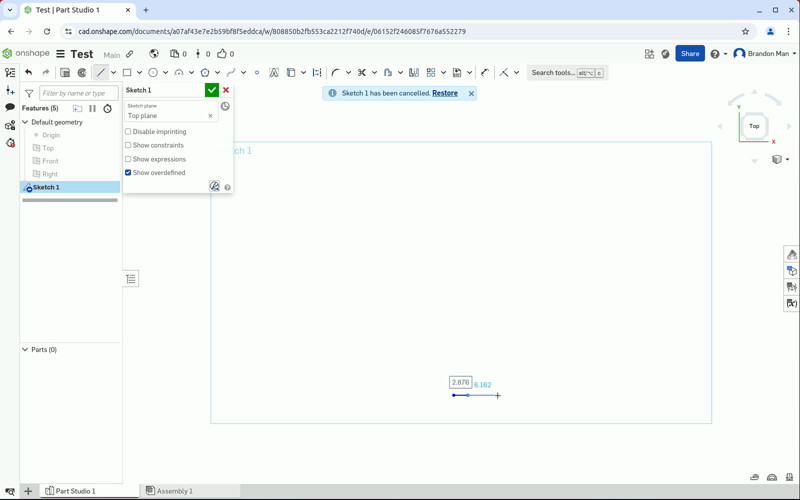
mouse_move(467, 388)
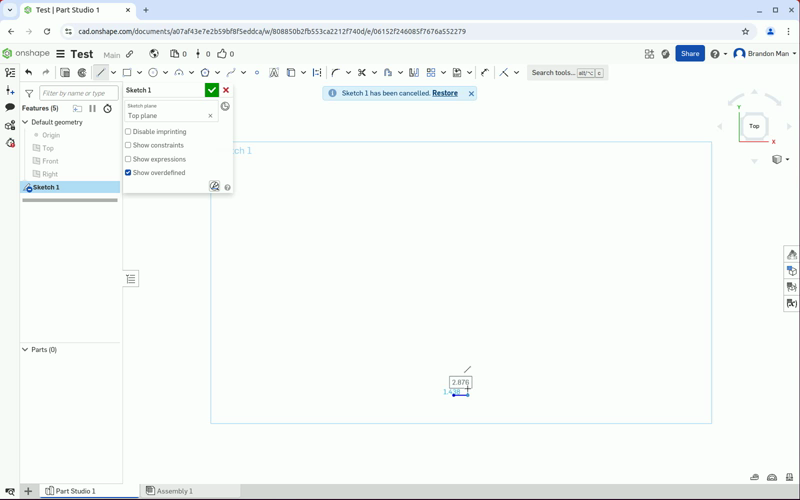
scroll(6)
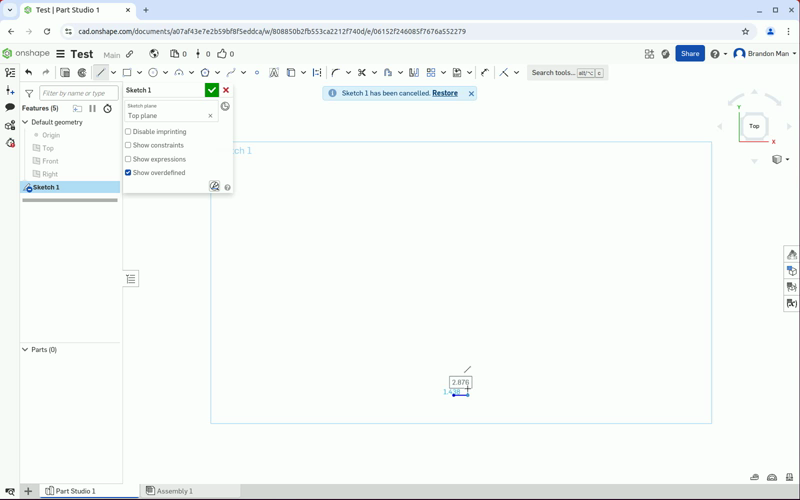
scroll(6)
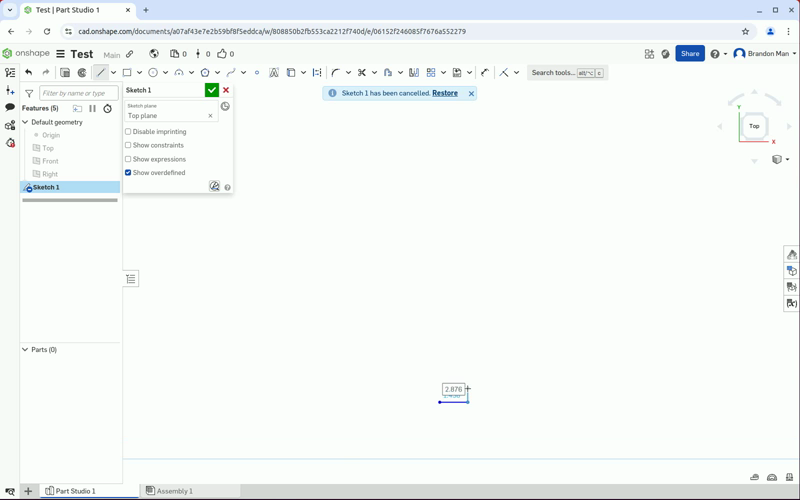
scroll(6)
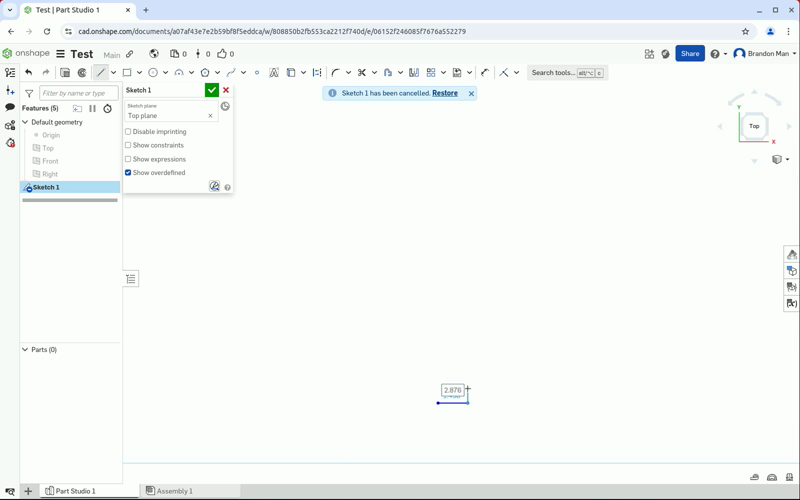
scroll(6)
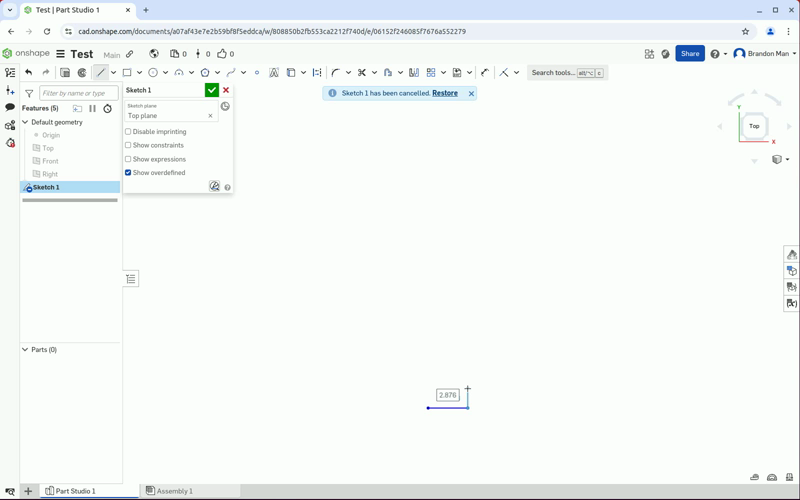
scroll(6)
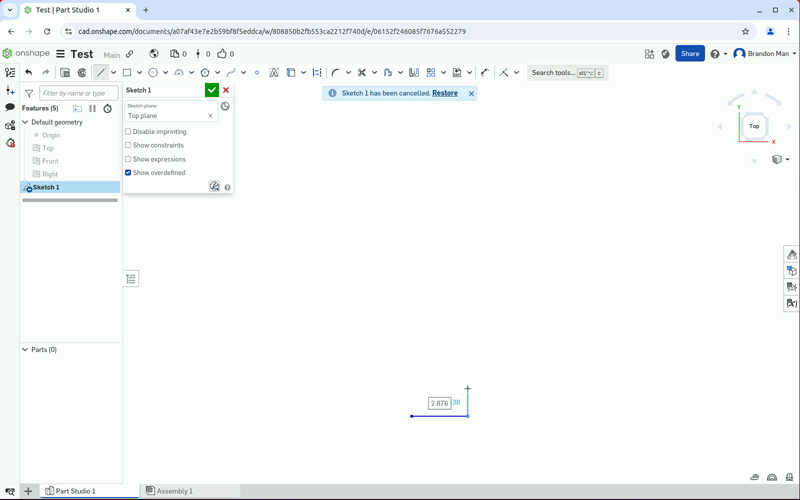
scroll(6)
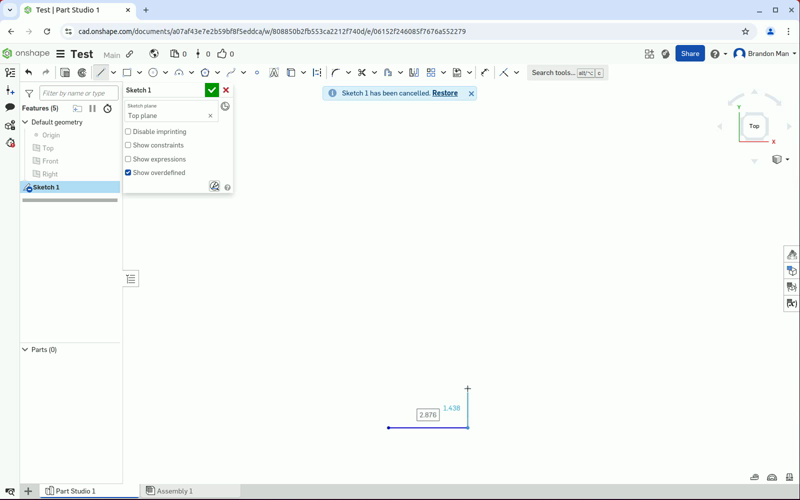
scroll(6)
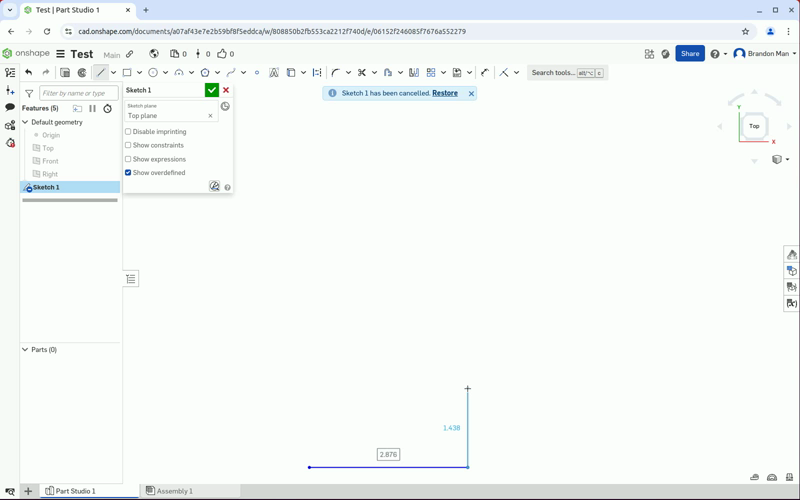
click(467, 388)
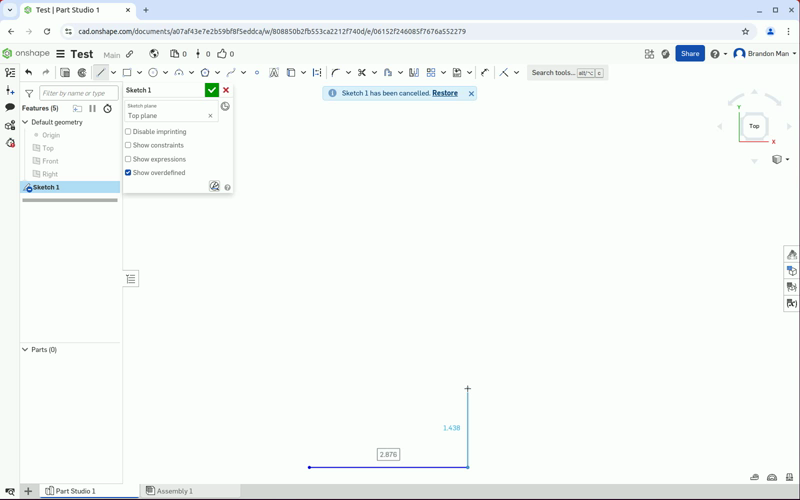
scroll(-6)
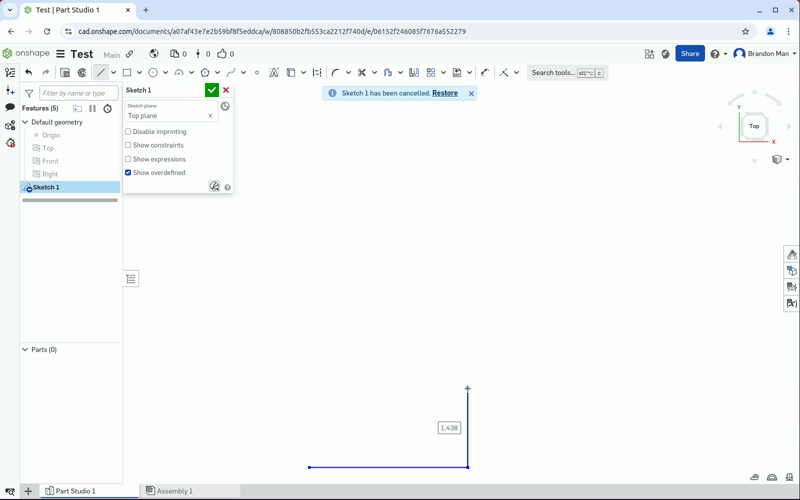
scroll(-6)
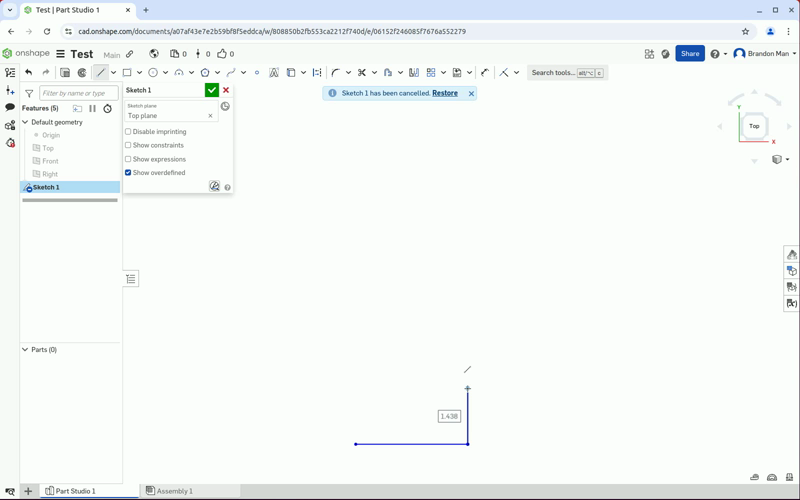
scroll(-6)
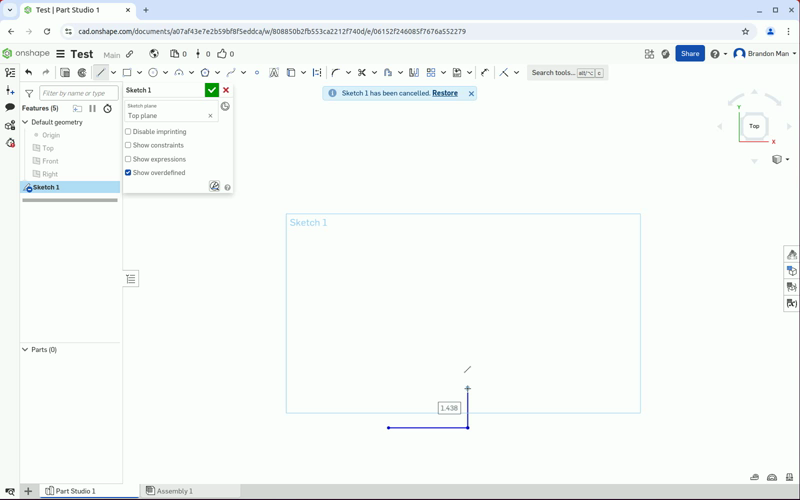
scroll(-6)
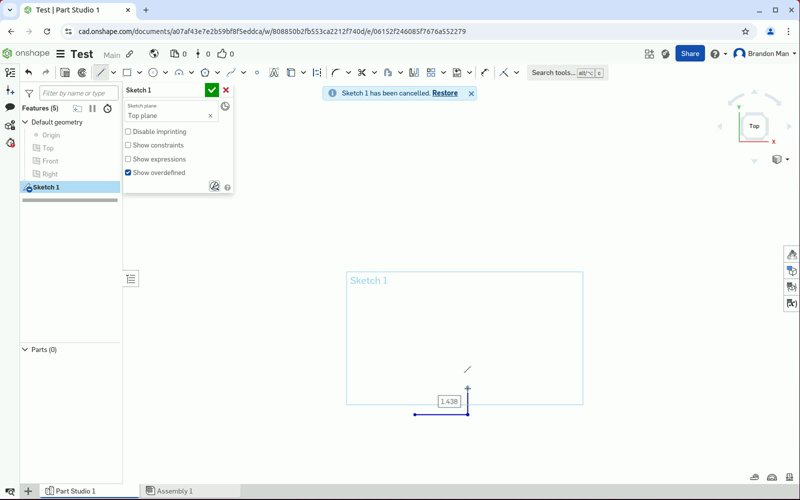
scroll(-6)
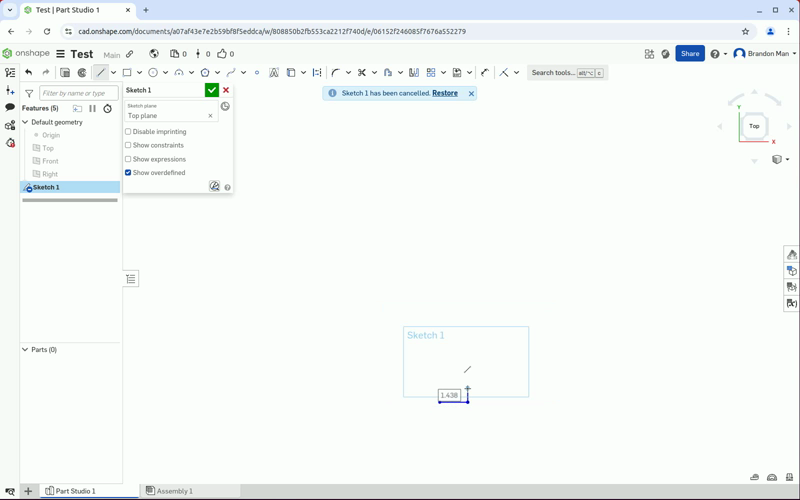
scroll(-6)
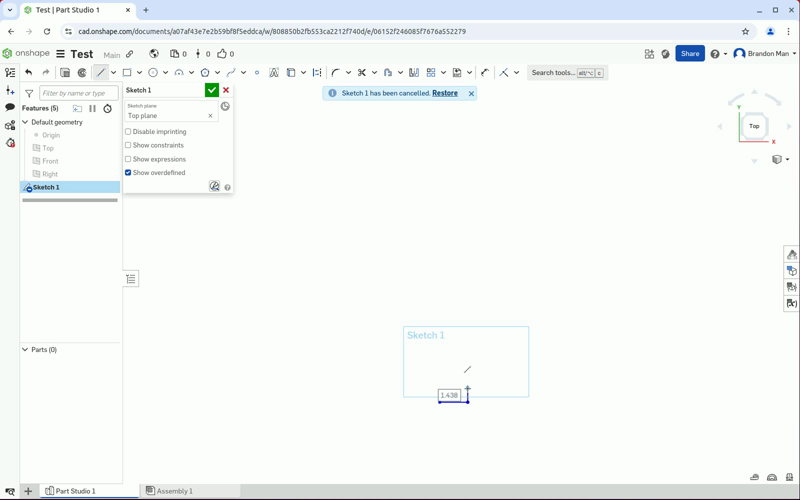
scroll(-6)
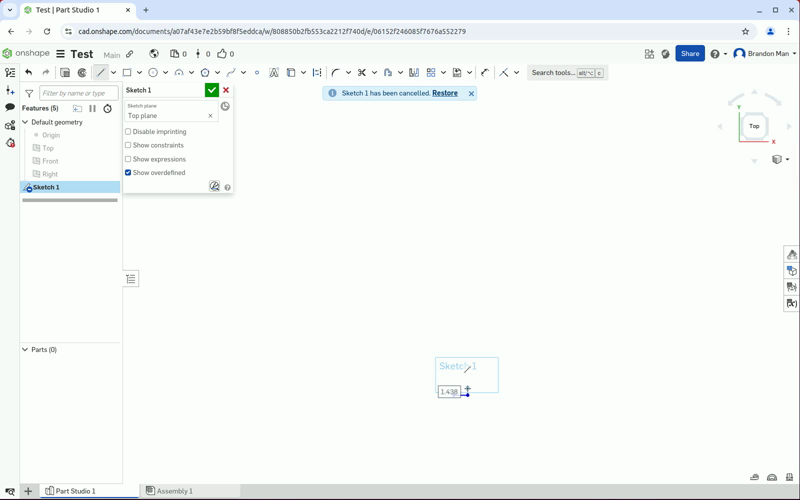
key_up(shift)
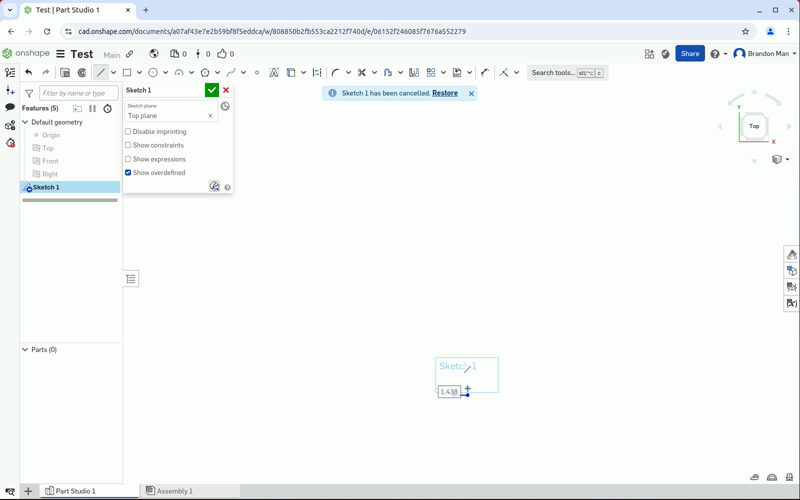
key(esc)
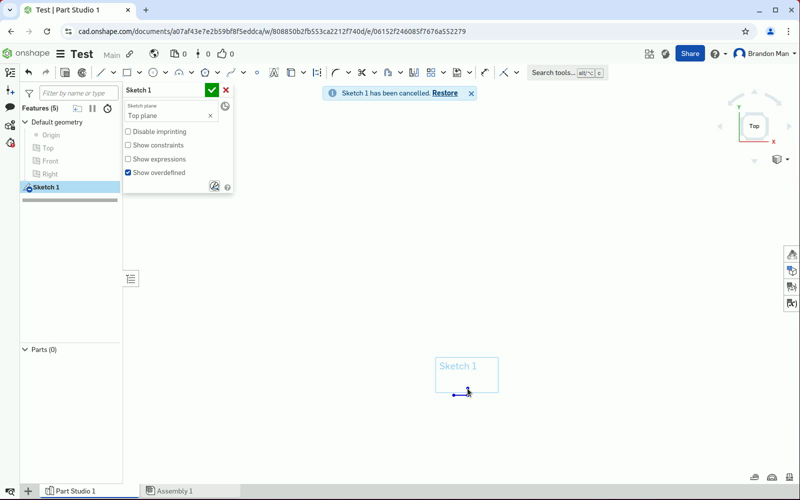
key(a)
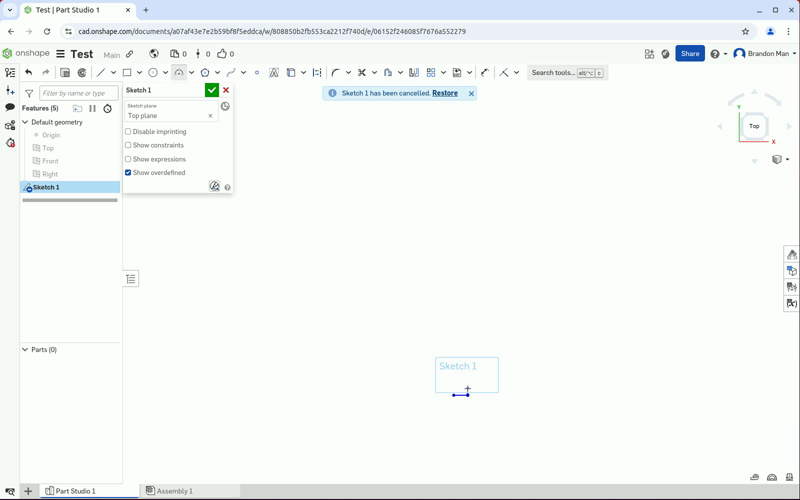
mouse_move(467, 388)
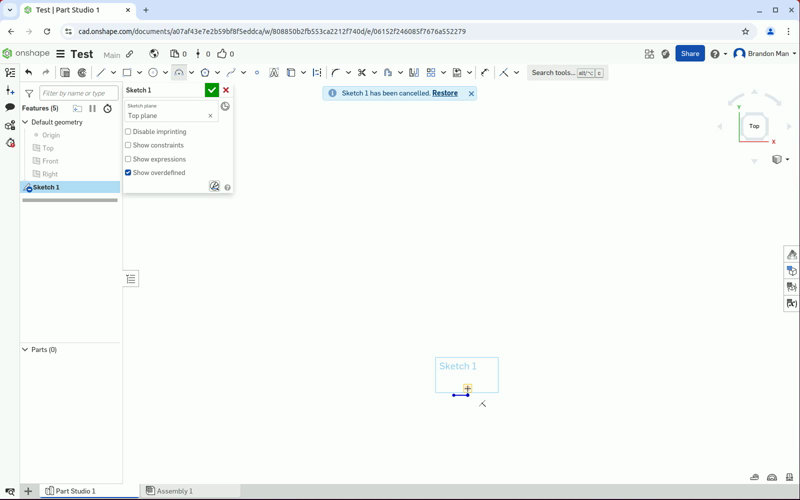
click(467, 388)
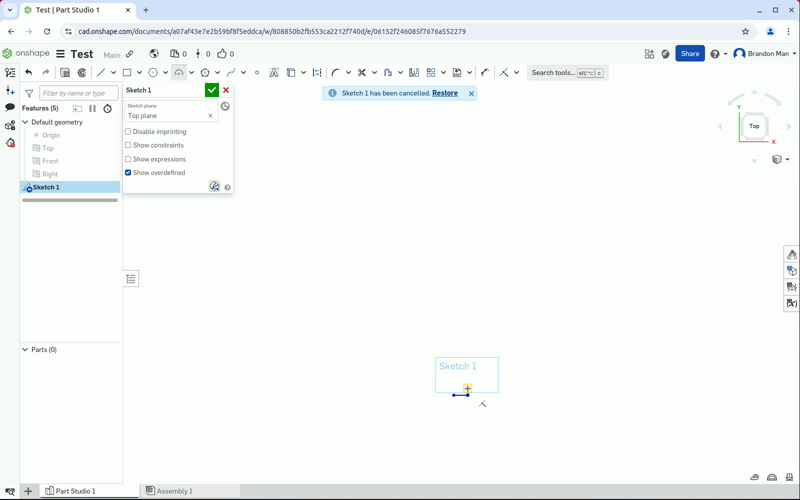
key_down(shift)
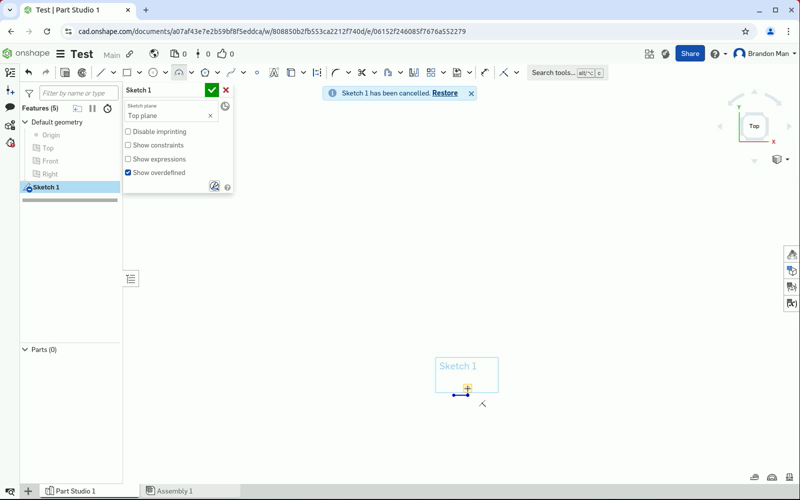
mouse_move(453, 388)
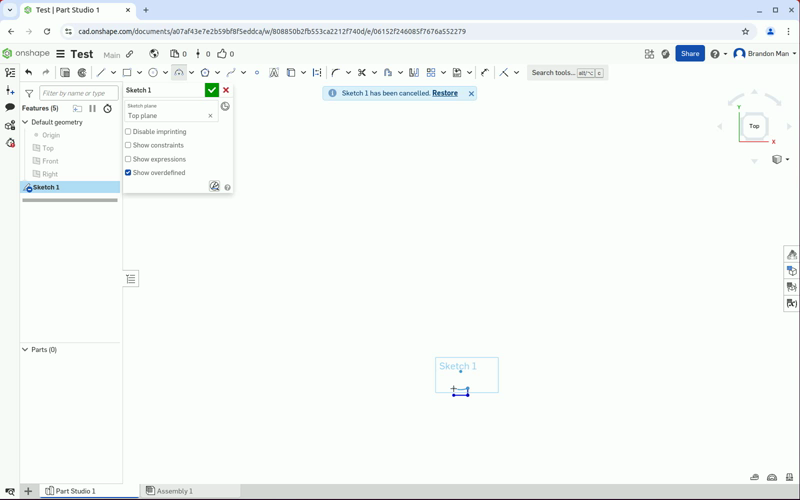
click(453, 388)
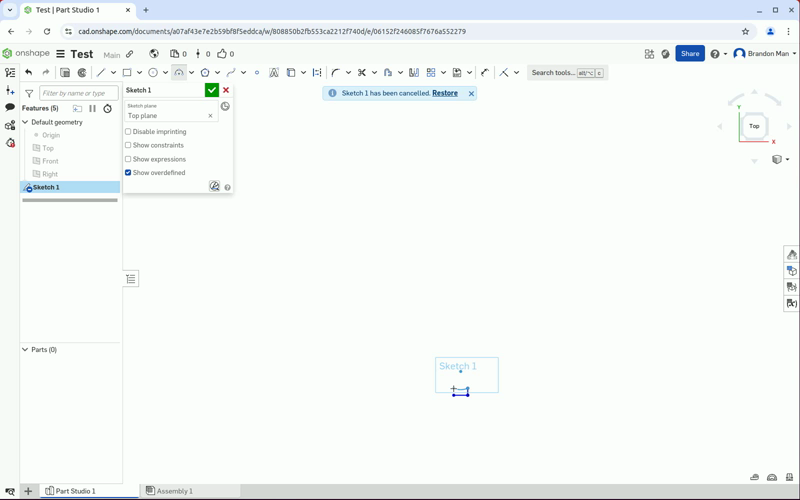
mouse_move(460, 389)
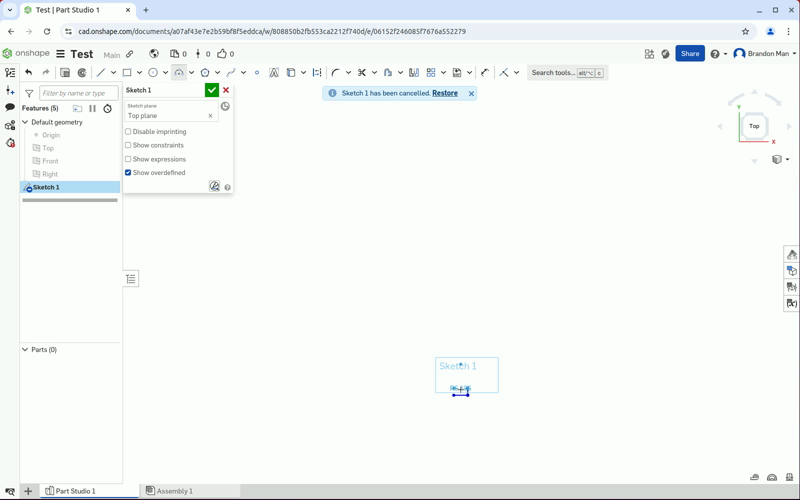
click(460, 389)
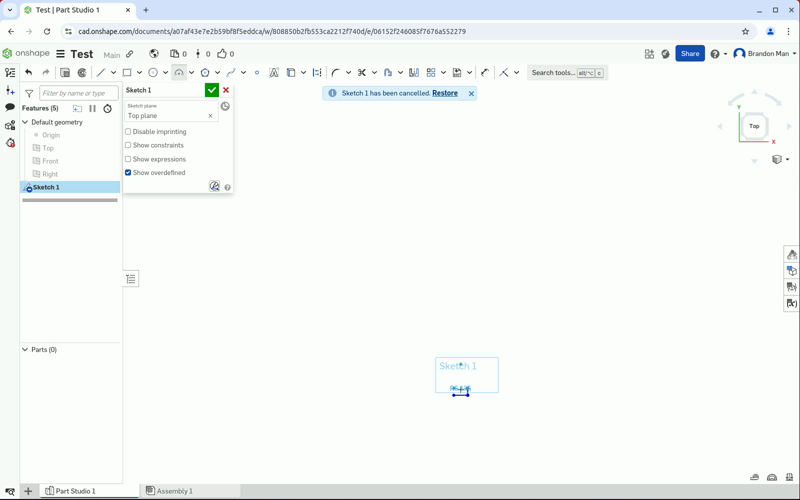
key_up(shift)
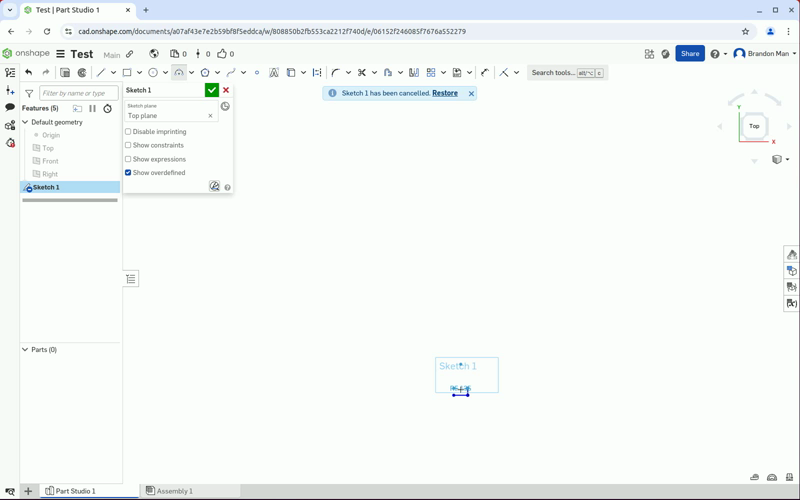
key(esc)
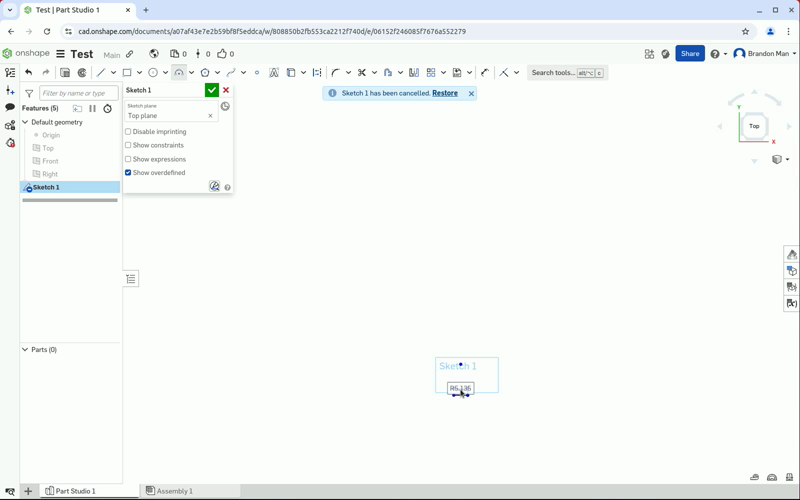
key(l)
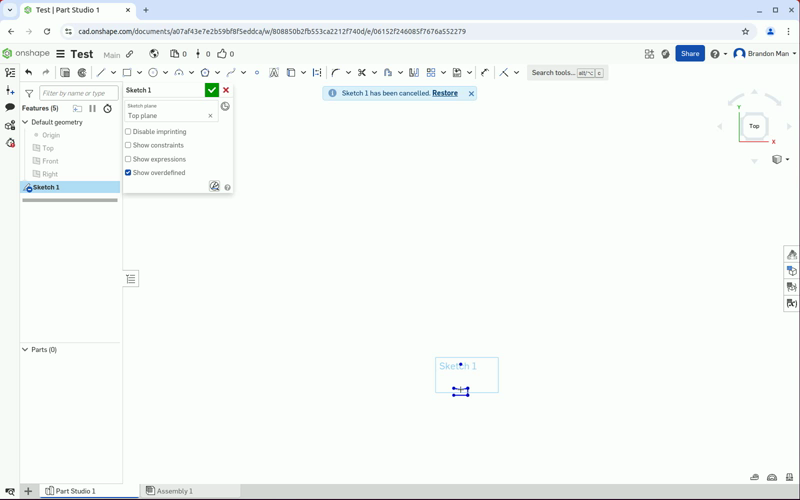
mouse_move(453, 388)
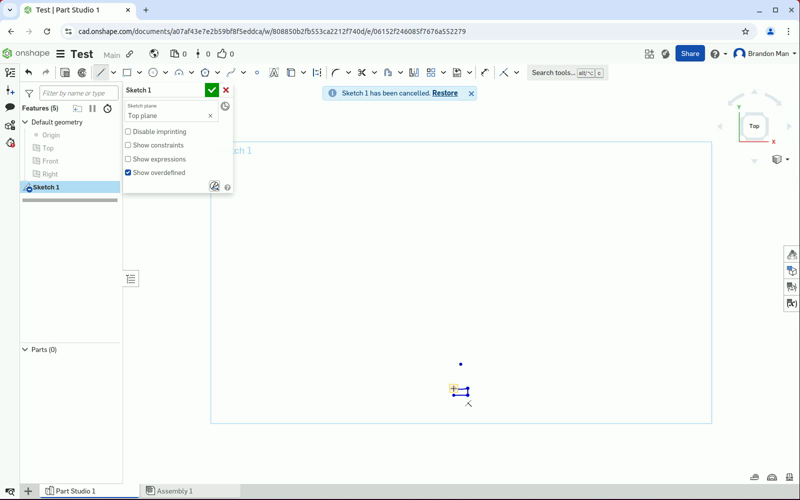
click(453, 388)
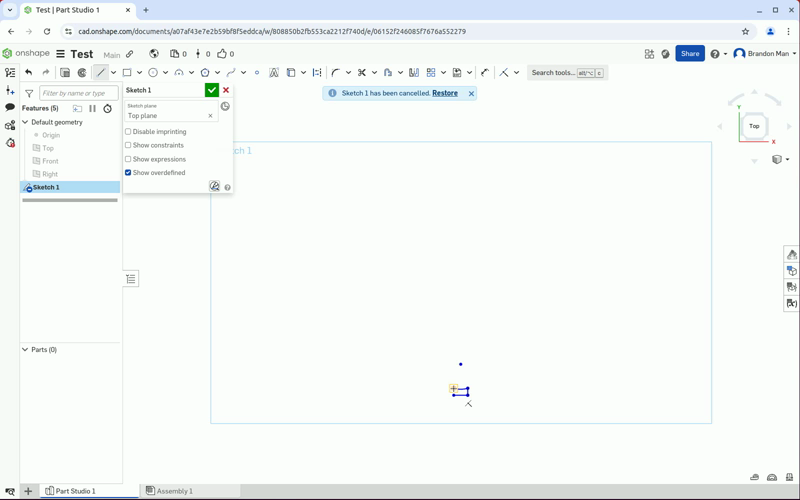
mouse_move(483, 388)
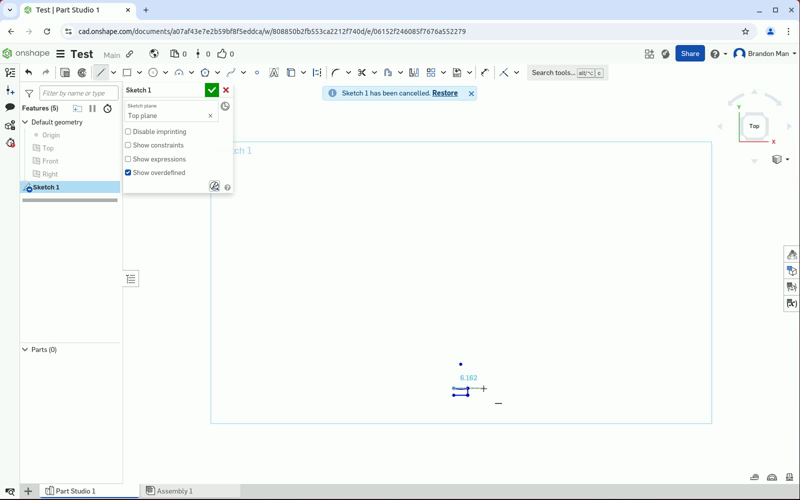
key_down(shift)
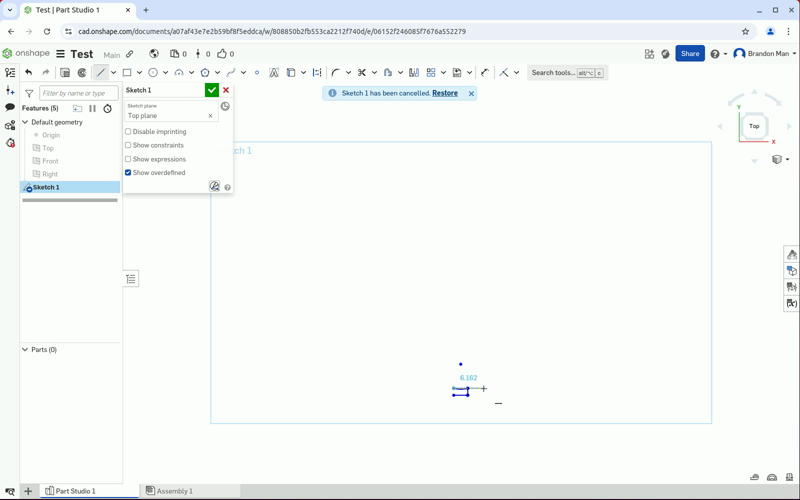
mouse_move(453, 395)
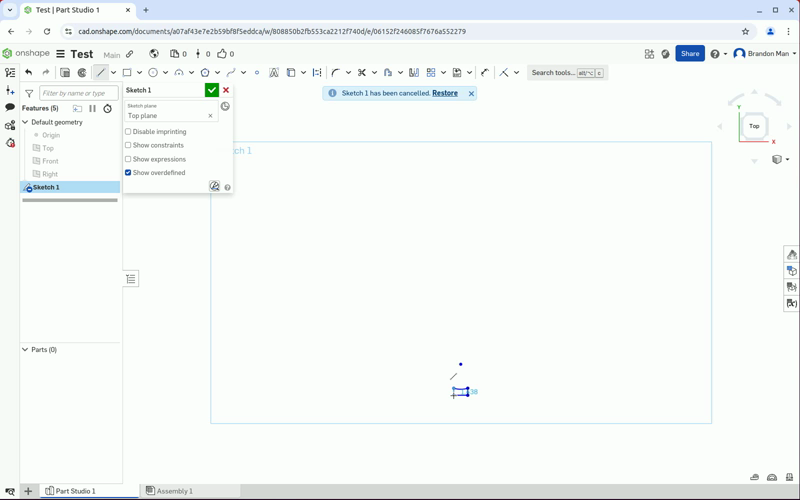
scroll(6)
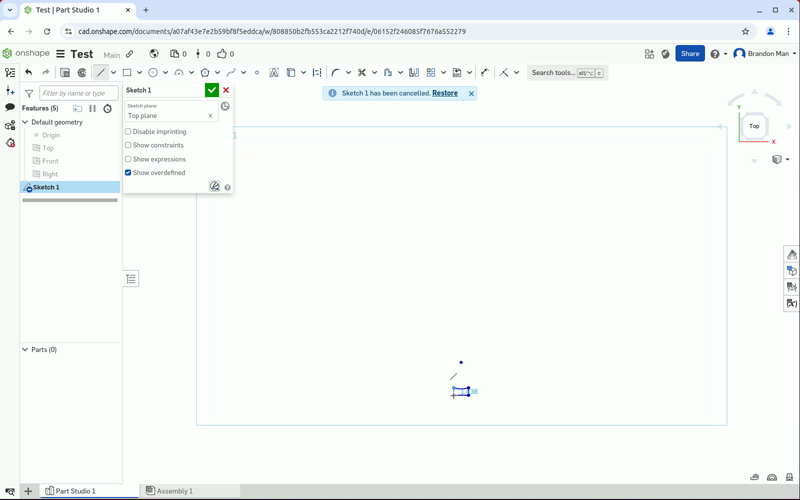
scroll(6)
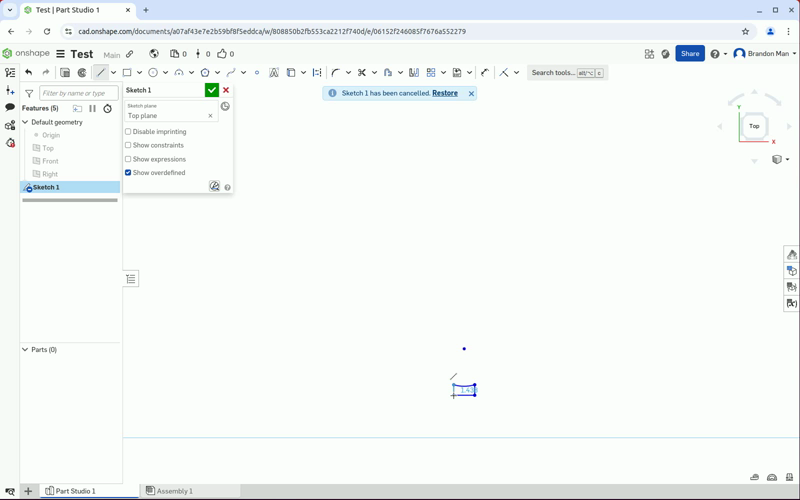
scroll(6)
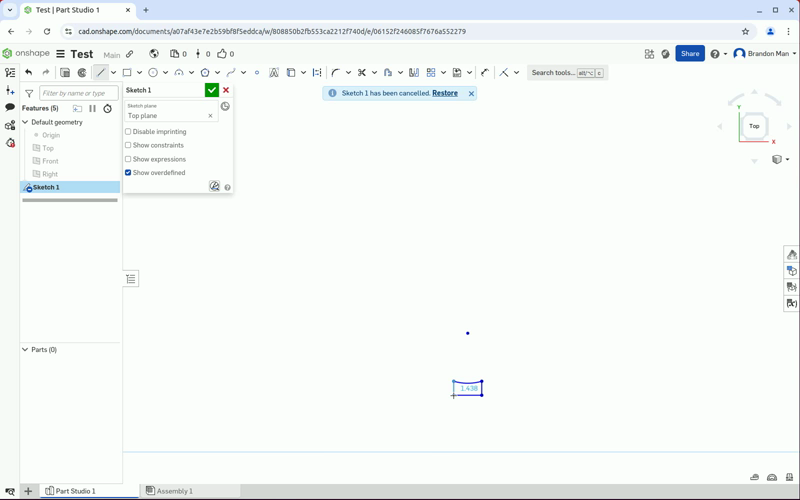
scroll(6)
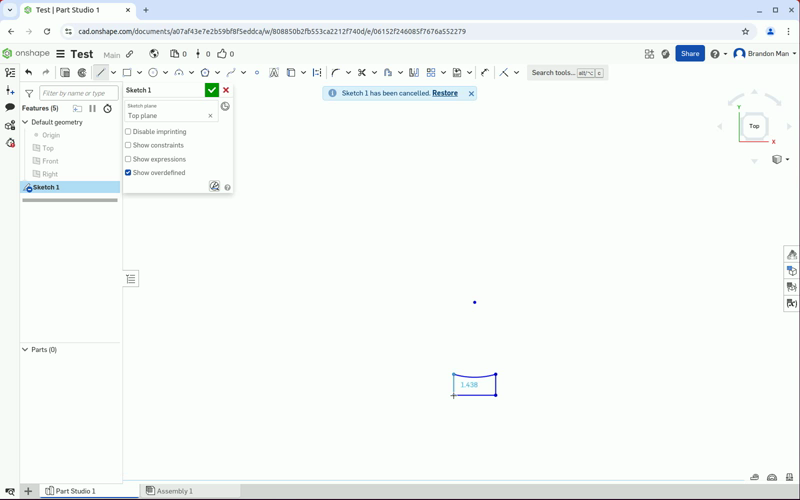
scroll(6)
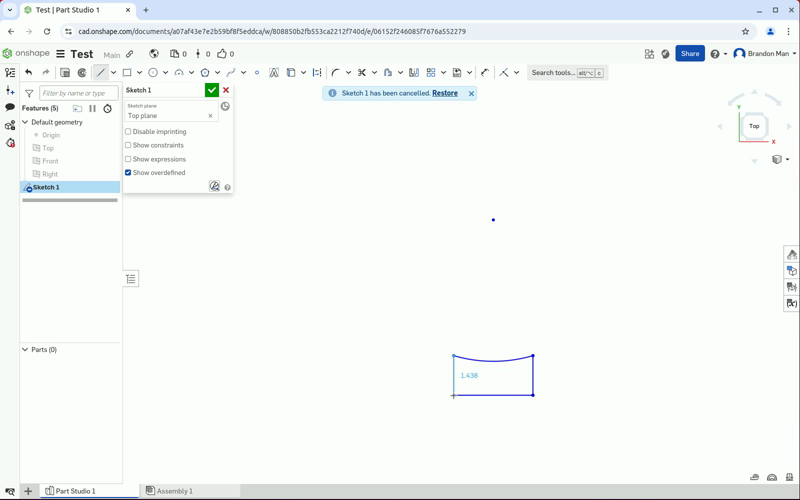
scroll(6)
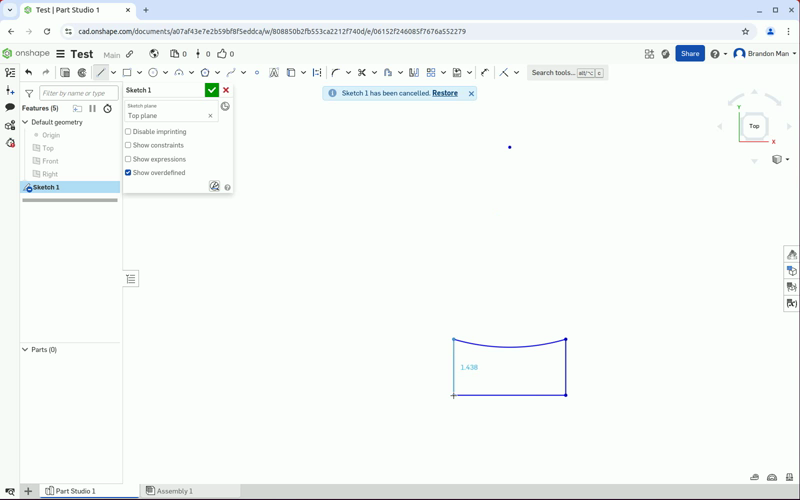
scroll(6)
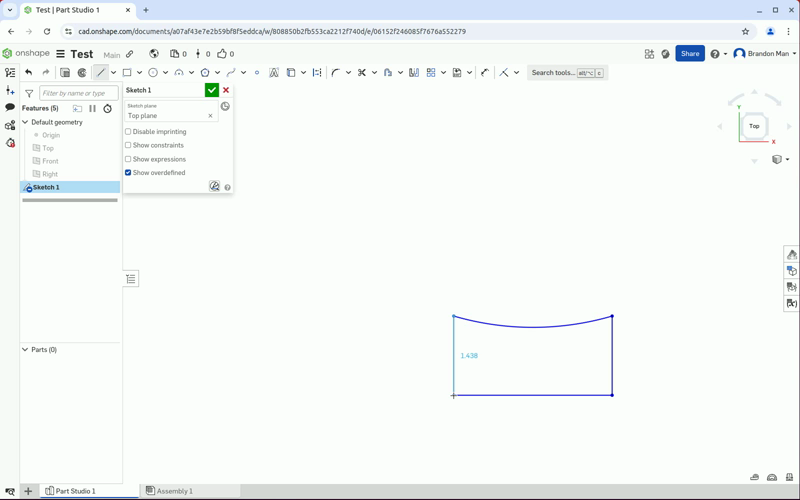
key_up(shift)
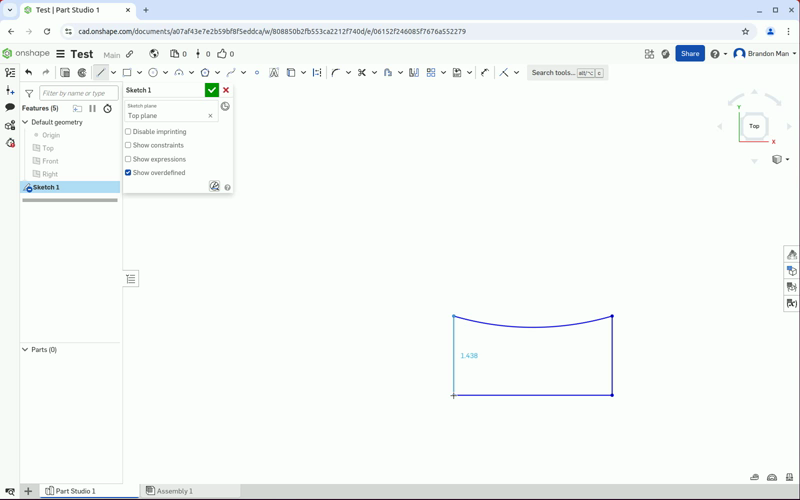
click(453, 395)
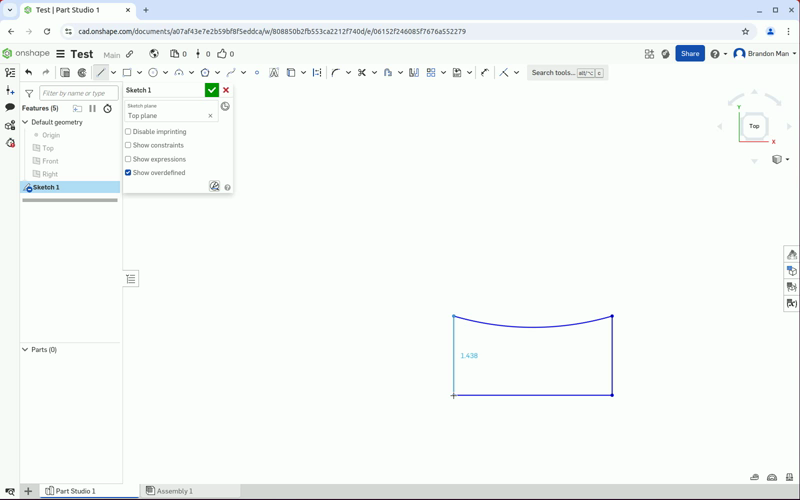
scroll(-6)
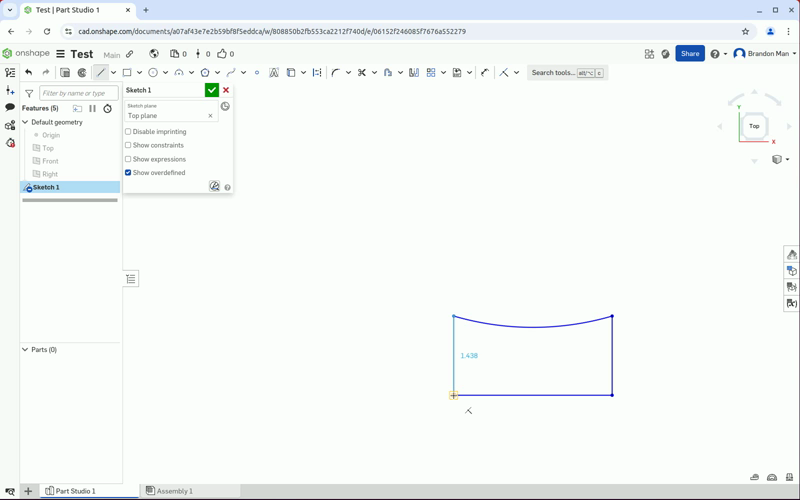
scroll(-6)
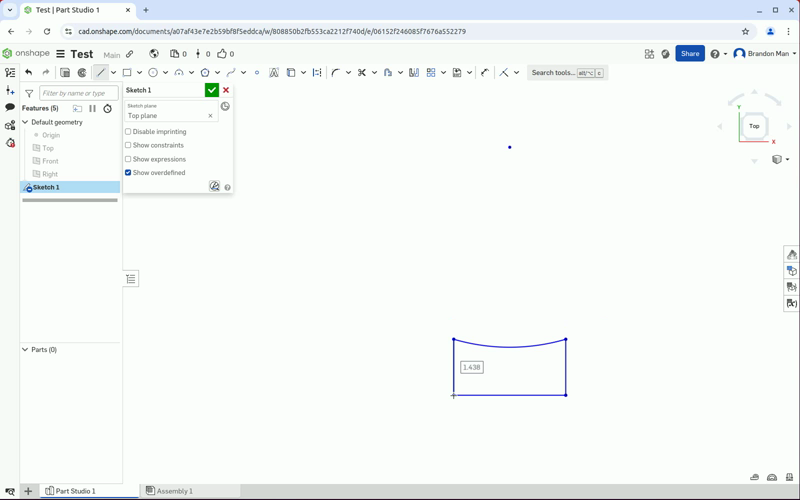
scroll(-6)
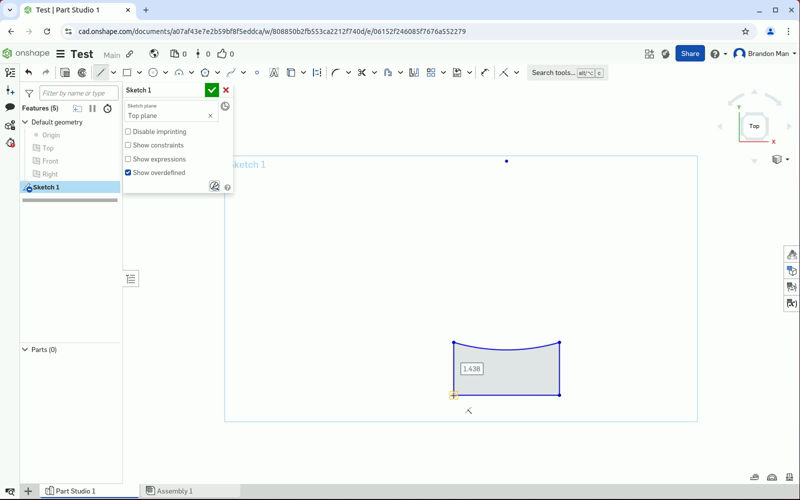
scroll(-6)
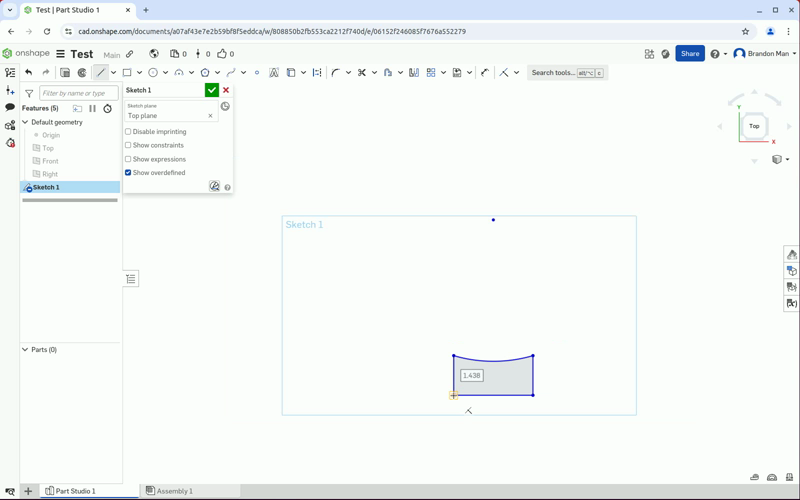
scroll(-6)
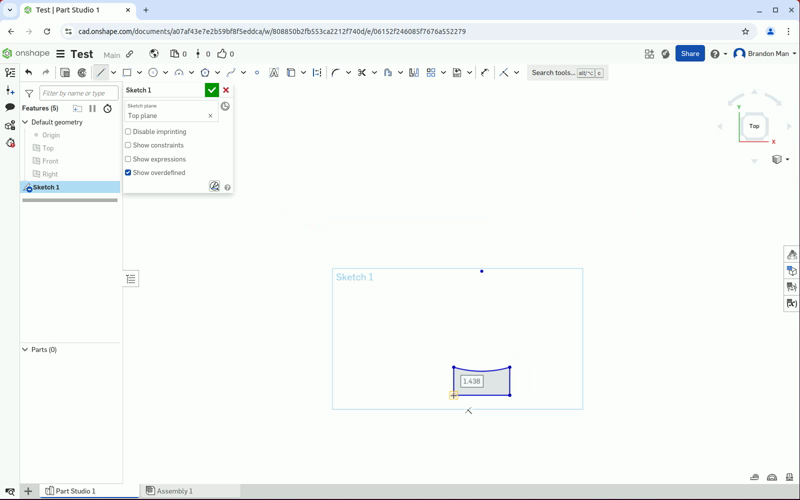
scroll(-6)
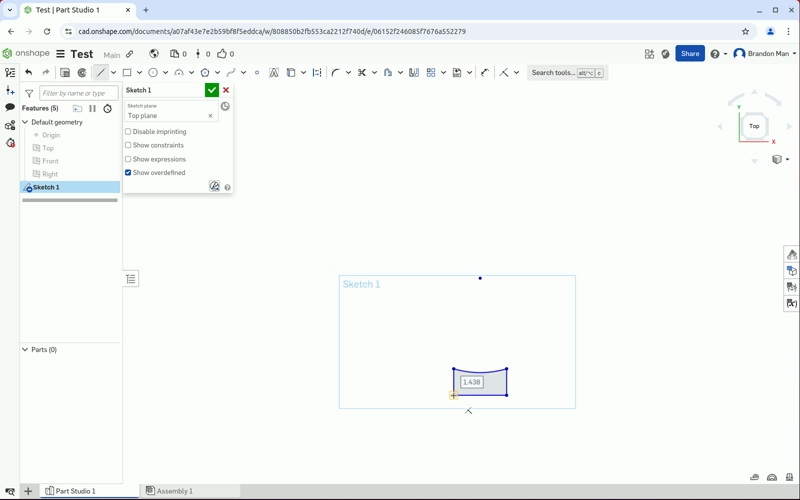
scroll(-6)
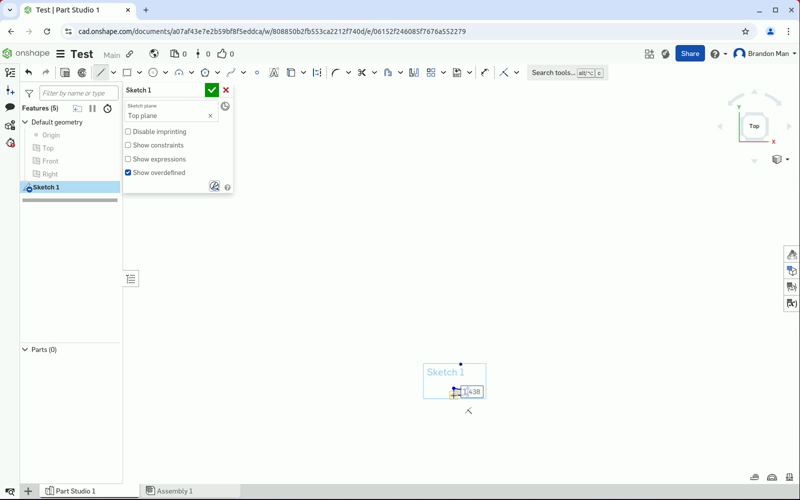
key(esc)
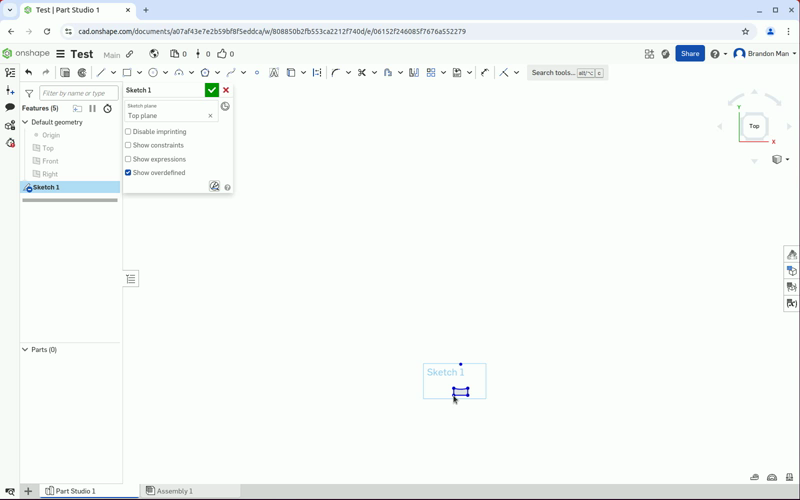
mouse_move(462, 390)
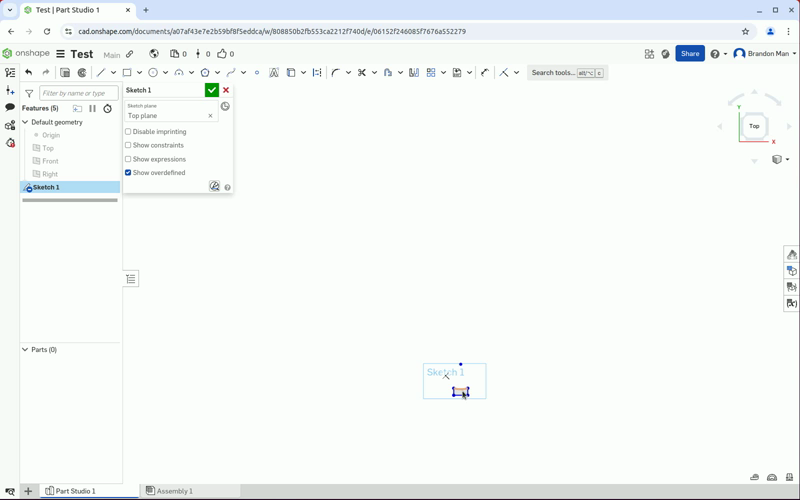
scroll(6)
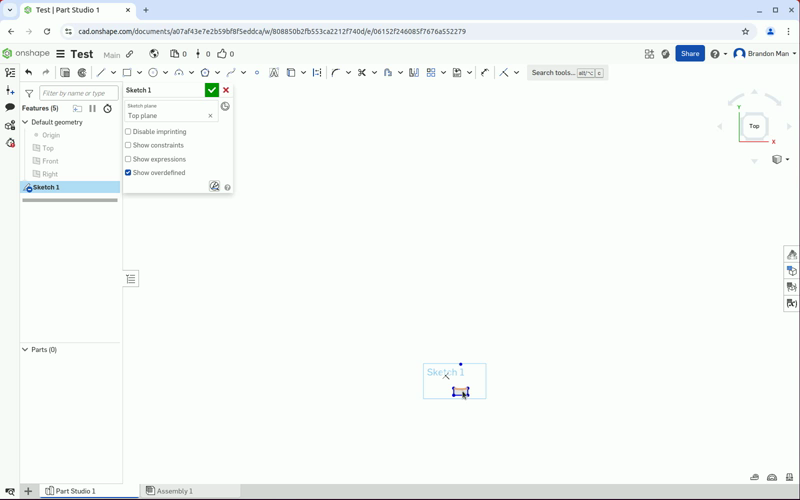
scroll(6)
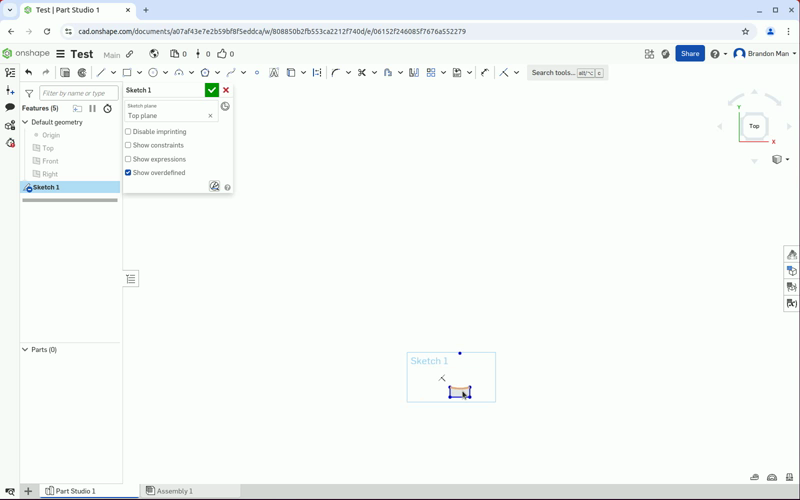
scroll(6)
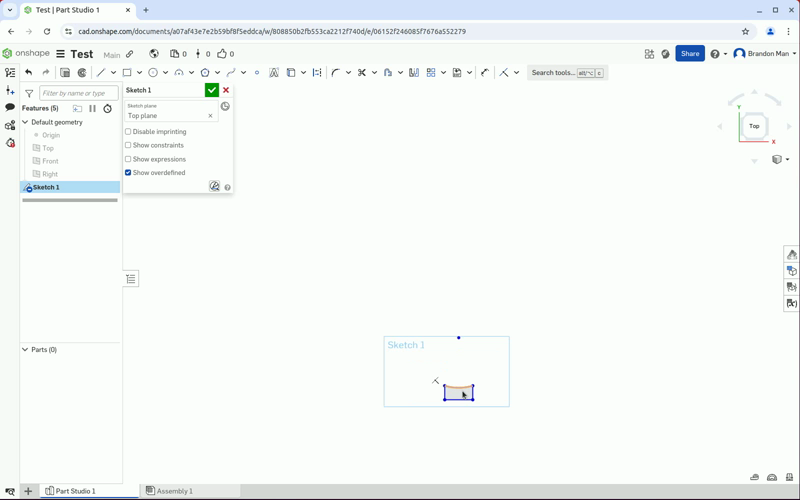
scroll(6)
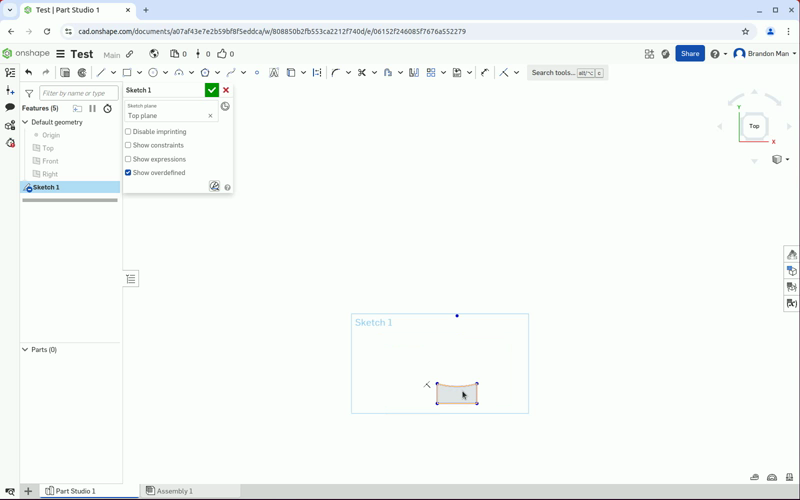
scroll(6)
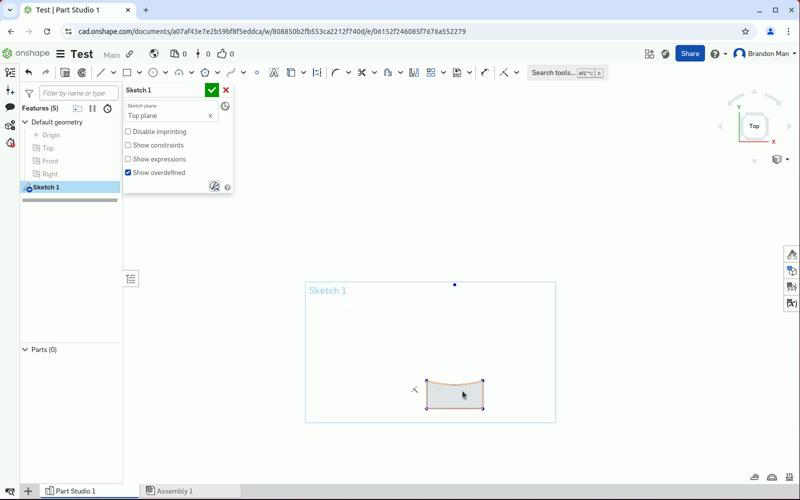
scroll(6)
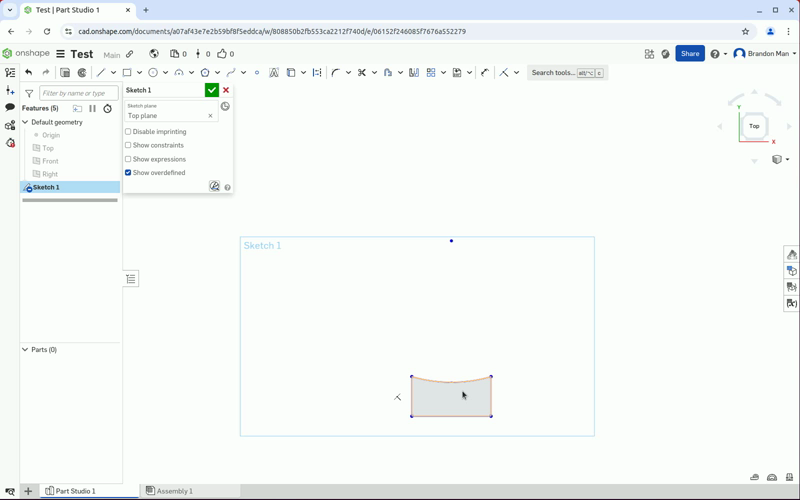
scroll(6)
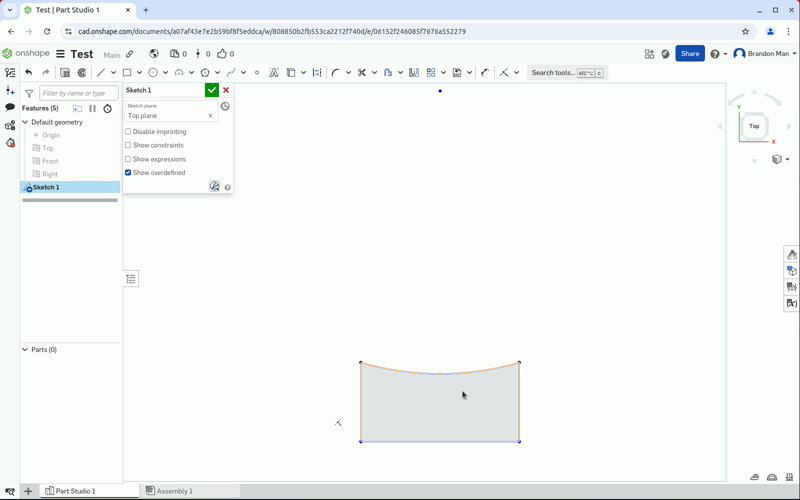
click(462, 390)
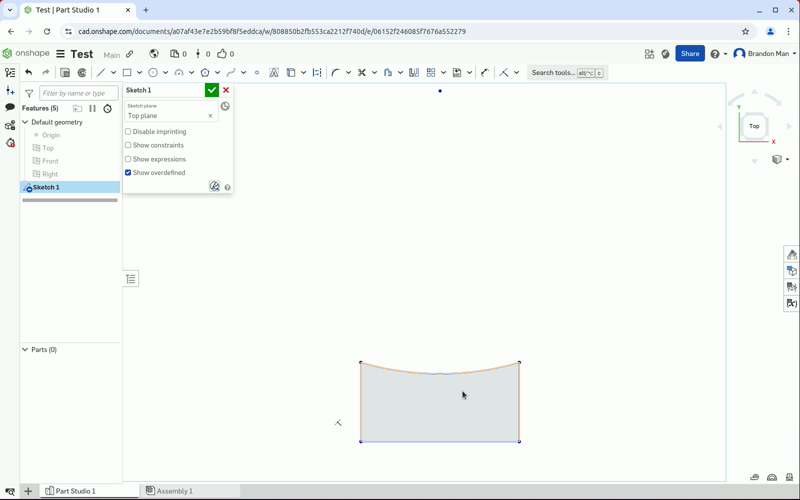
scroll(-6)
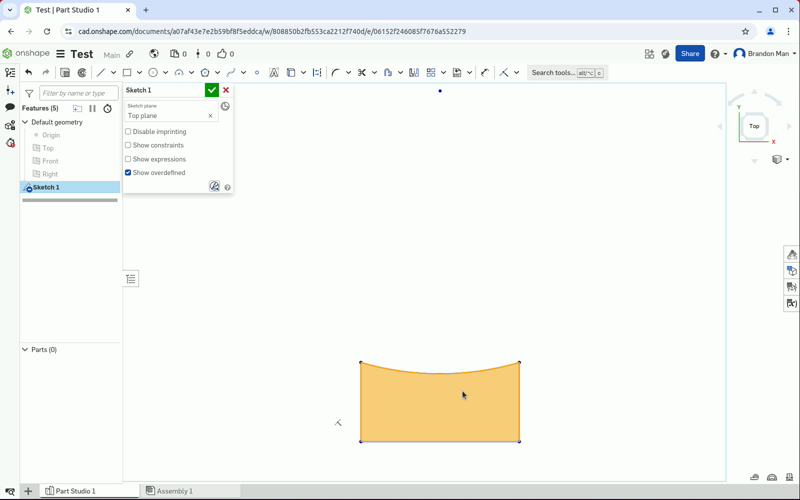
scroll(-6)
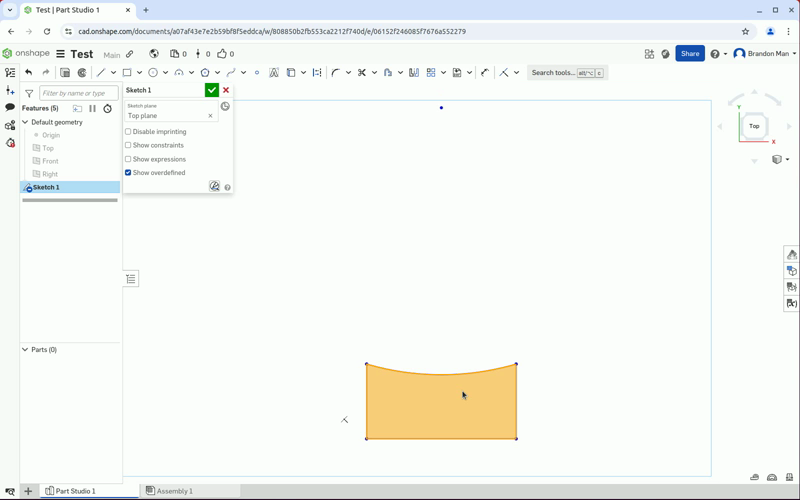
scroll(-6)
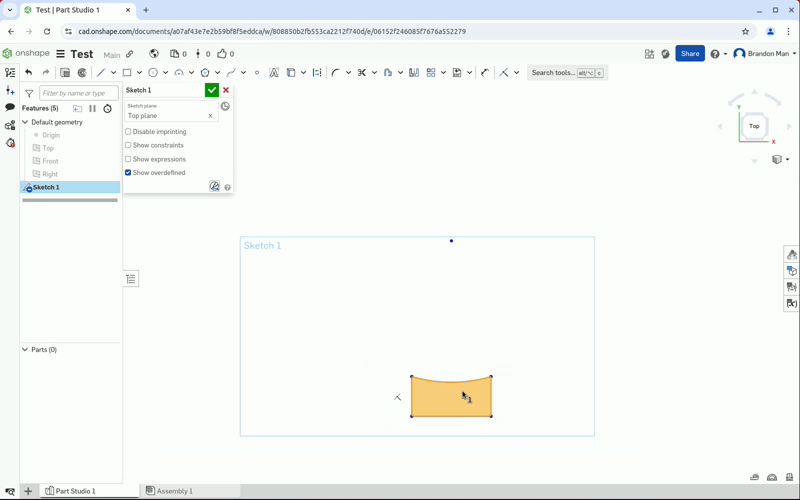
scroll(-6)
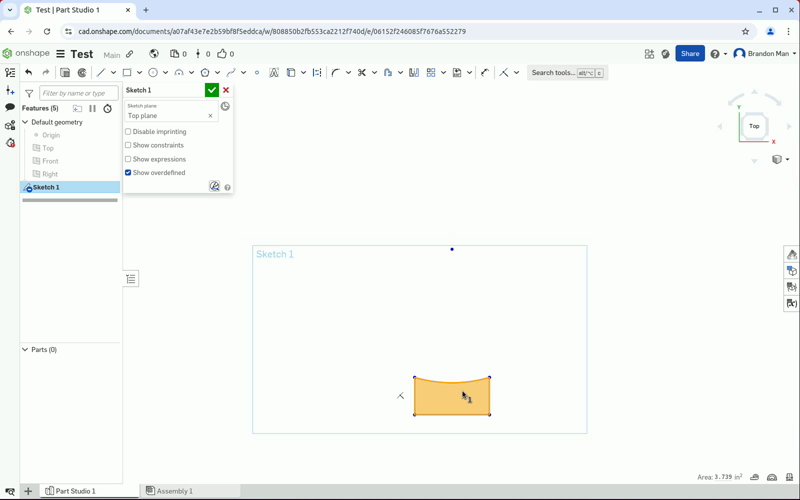
scroll(-6)
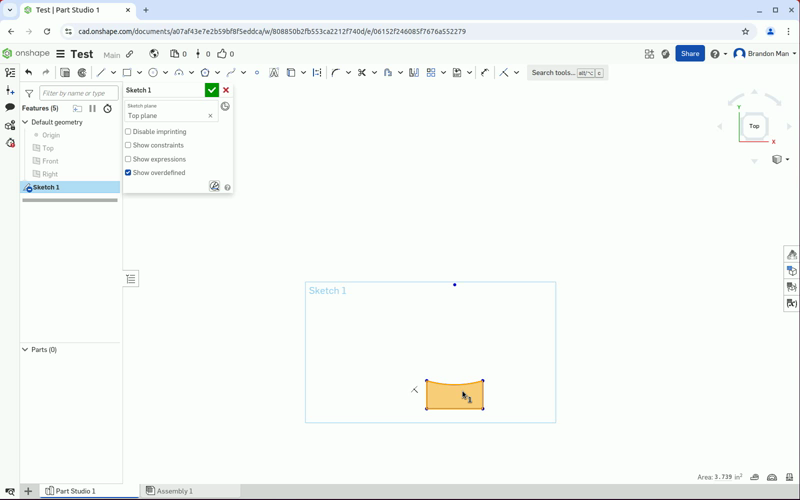
scroll(-6)
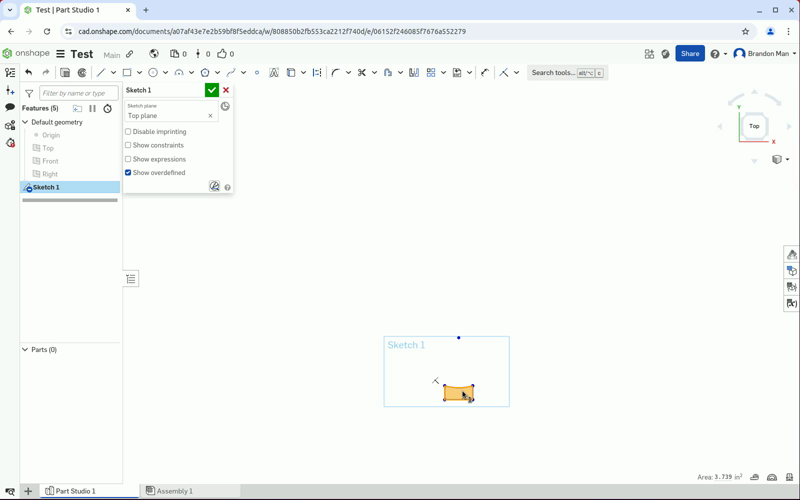
scroll(-6)
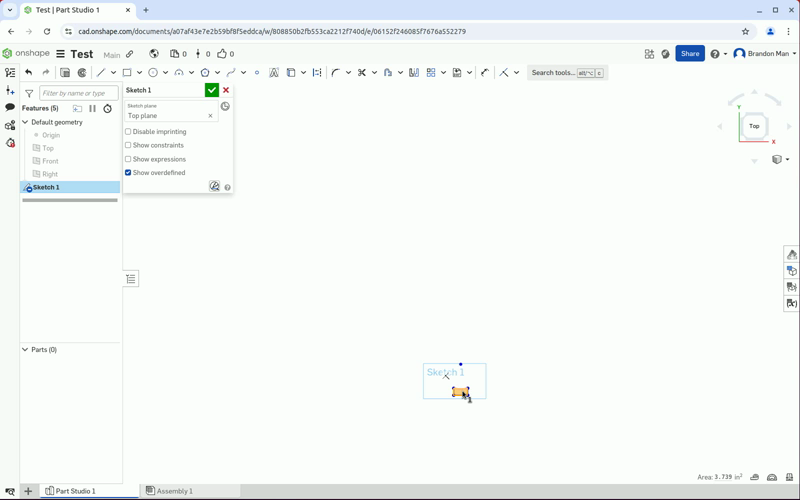
mouse_move(73, 352)
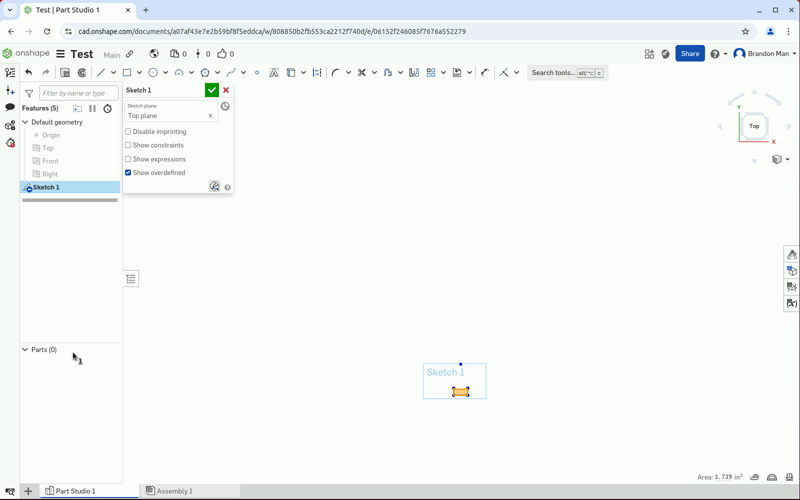
key(shift+y)
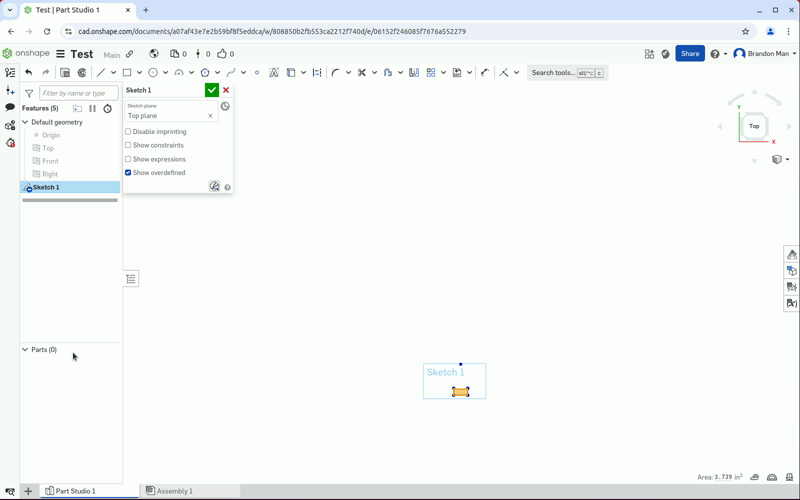
key(shift+e)
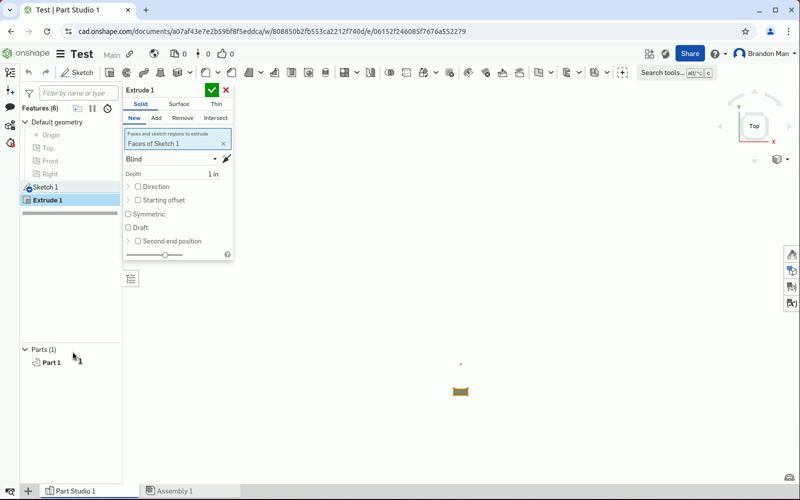
mouse_move(143, 106)
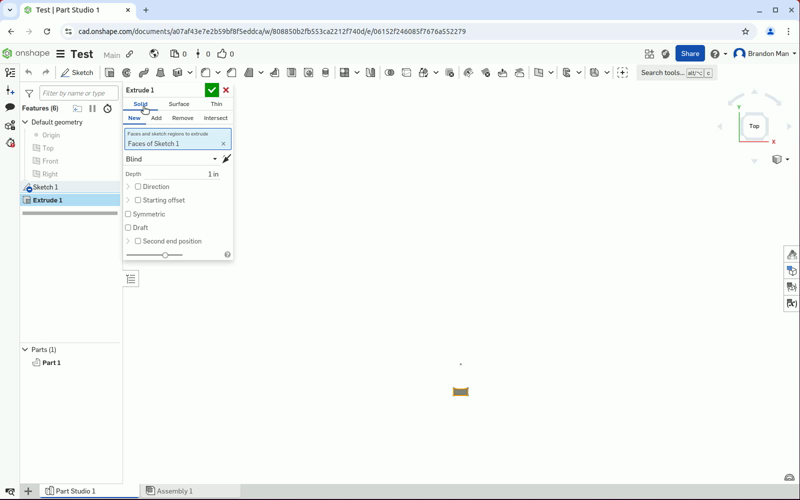
click(143, 106)
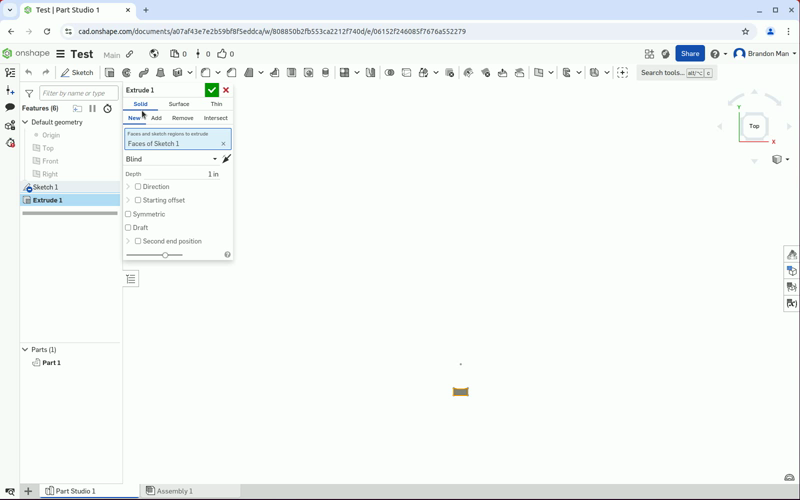
mouse_move(137, 120)
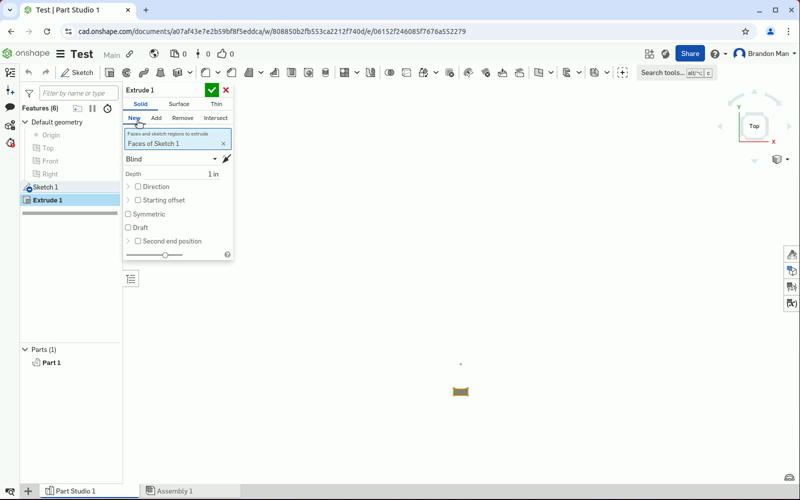
click(137, 120)
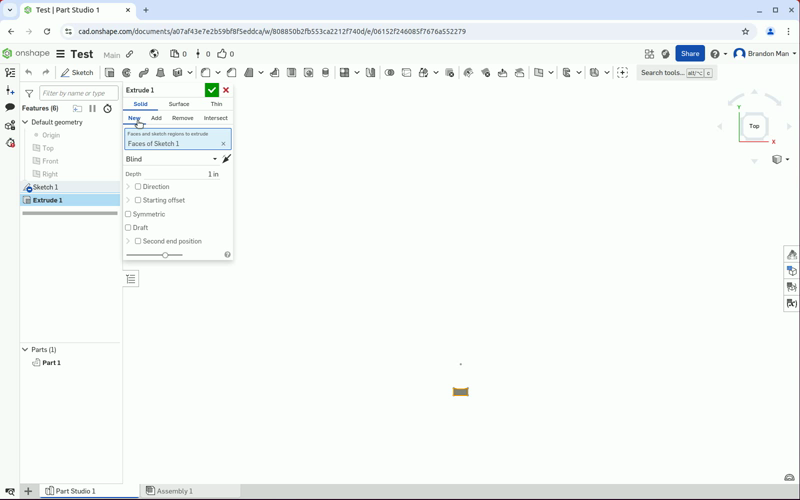
key(tab, 4)
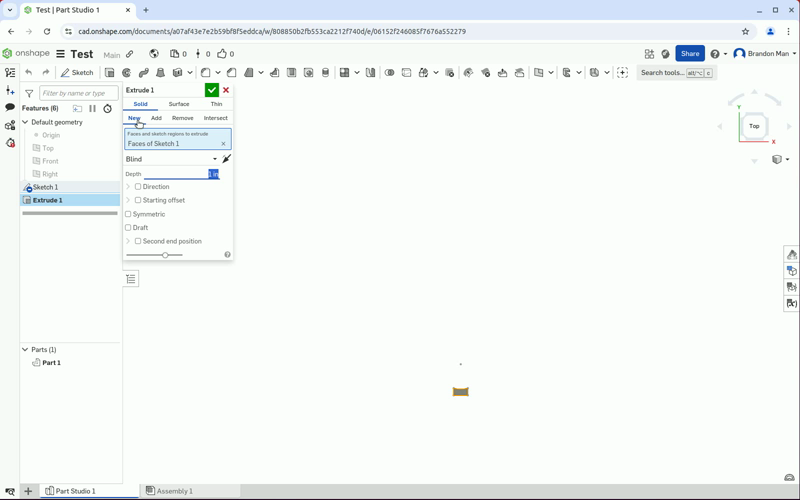
text(1.444)
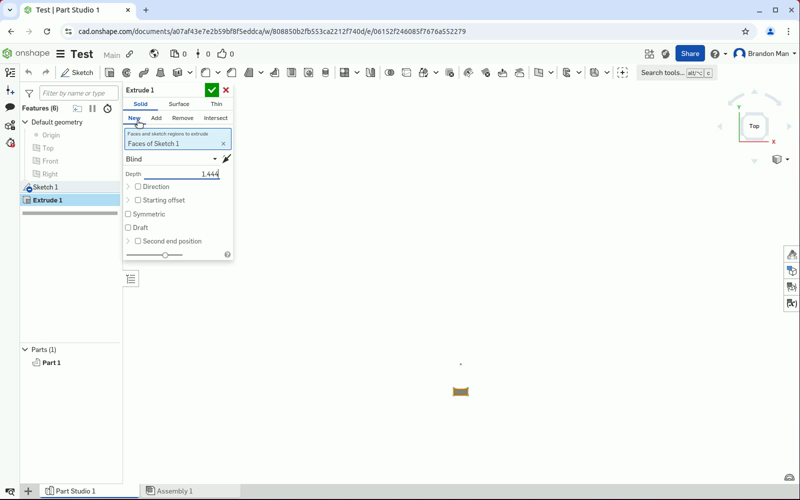
key(enter)
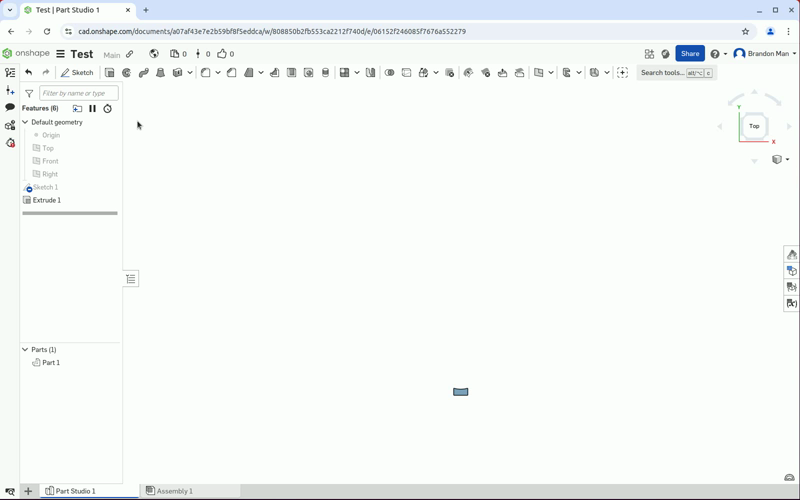
key(shift+h)
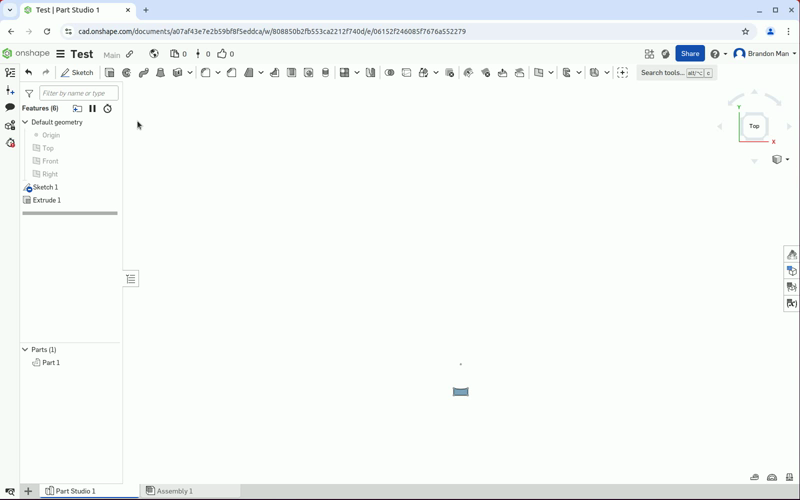
key(shift+h)
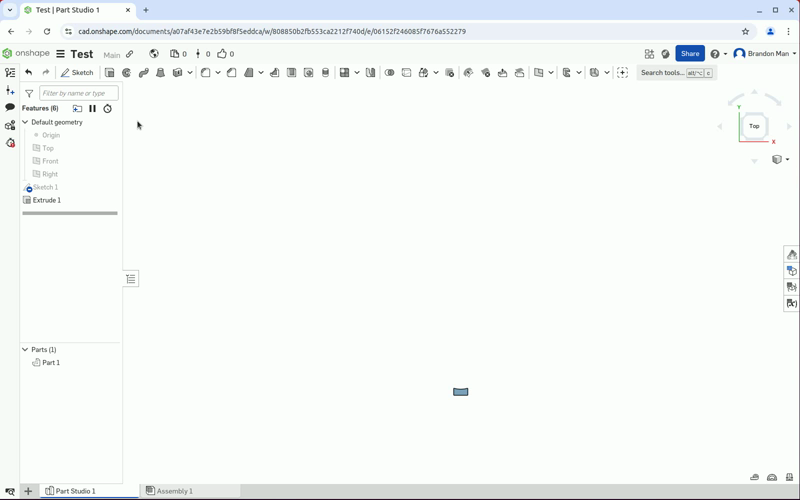
mouse_move(73, 189)
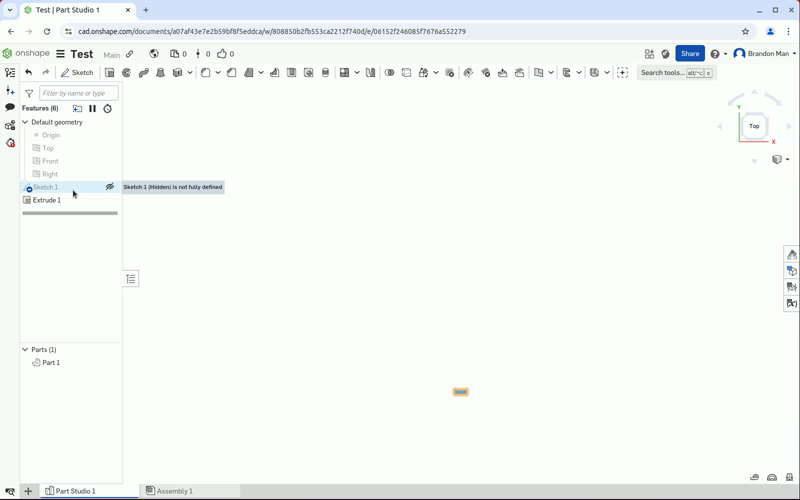
click(73, 189)
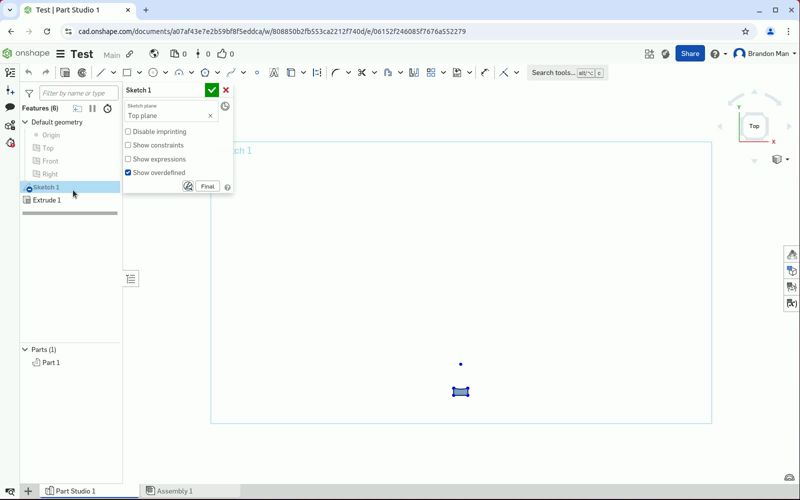
mouse_move(229, 92)
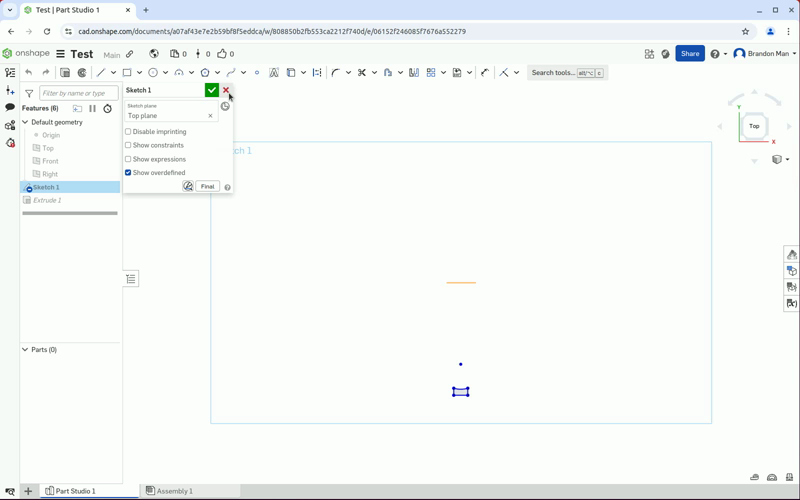
click(229, 92)
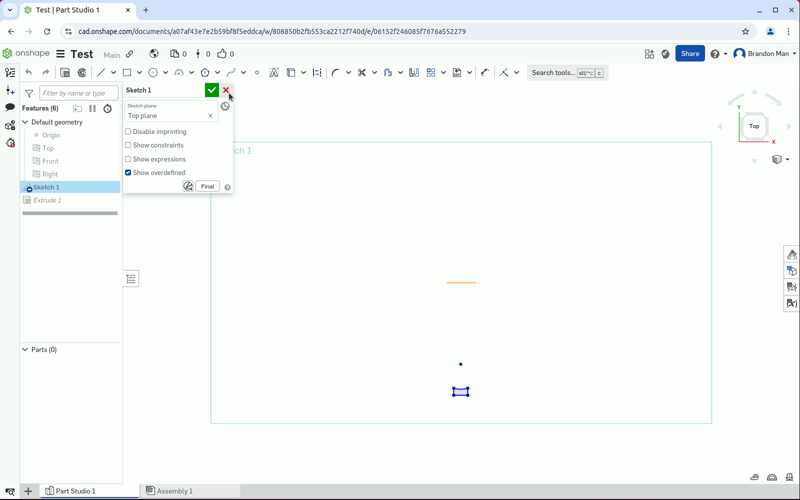
key(shift+s)
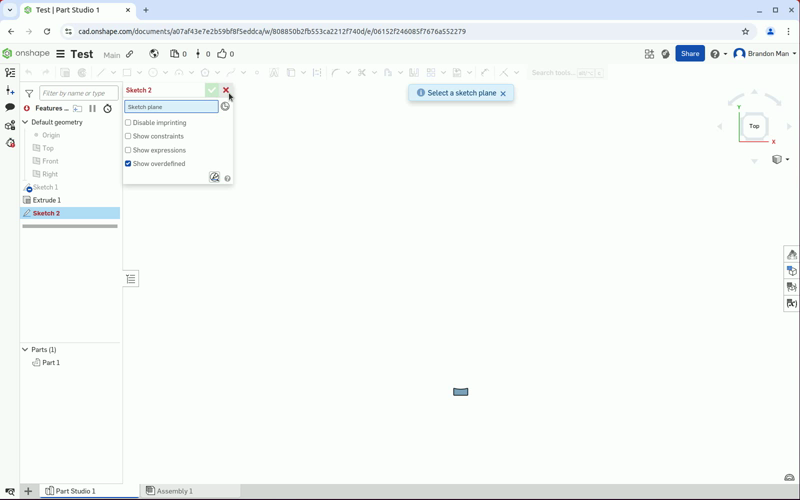
mouse_move(73, 150)
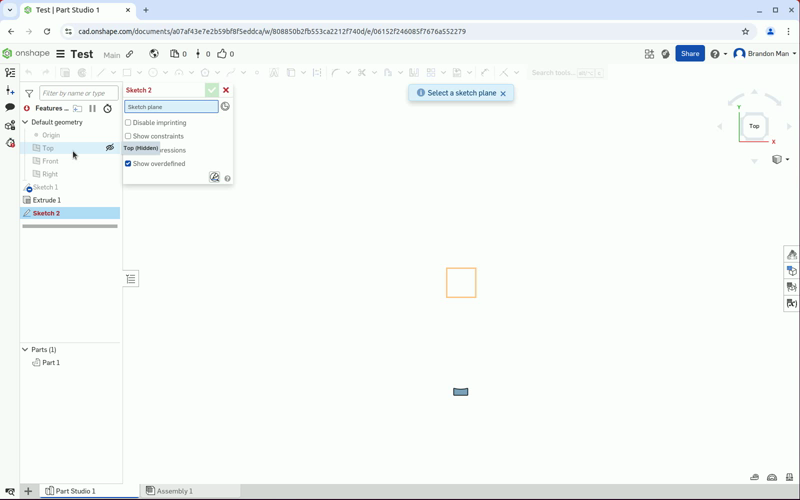
click(73, 150)
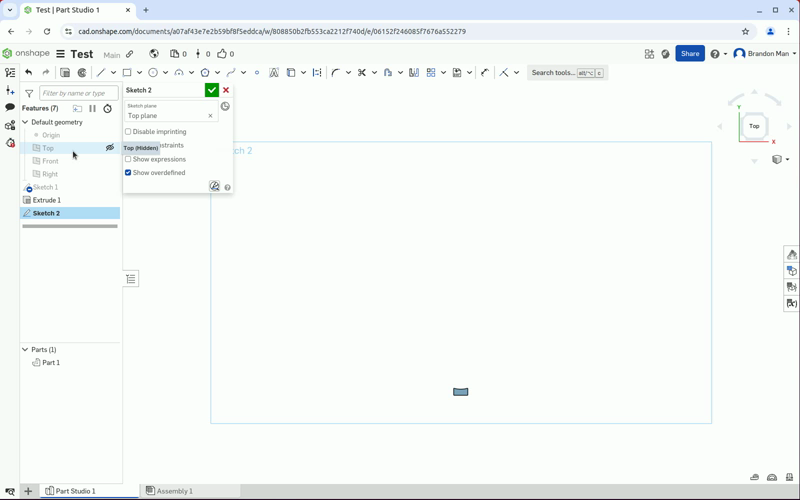
mouse_move(73, 352)
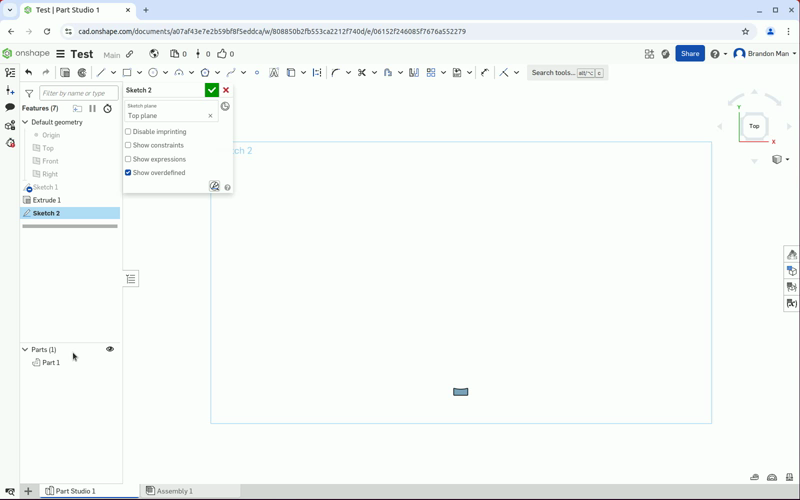
key(y)
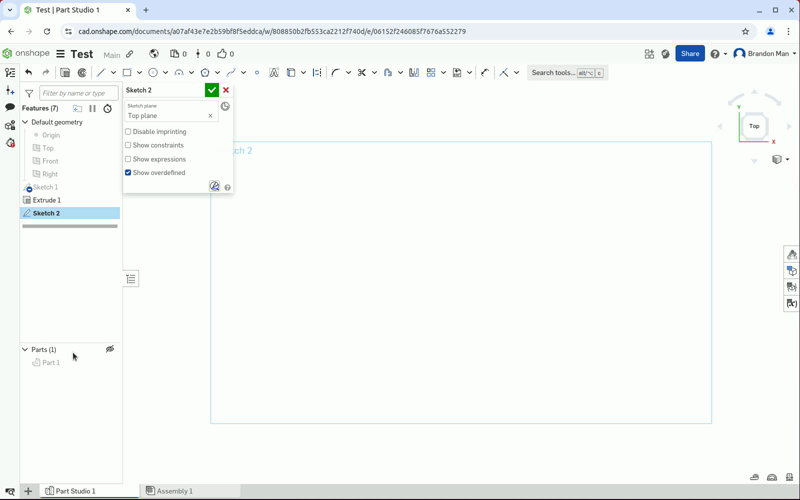
key(a)
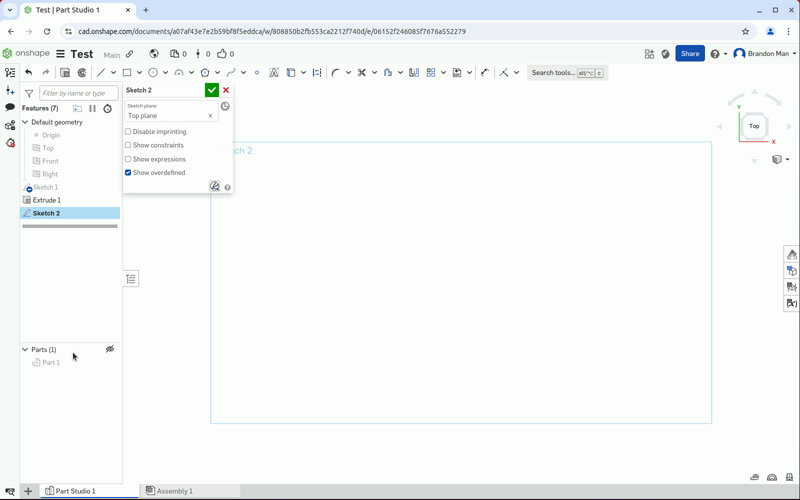
key_down(shift)
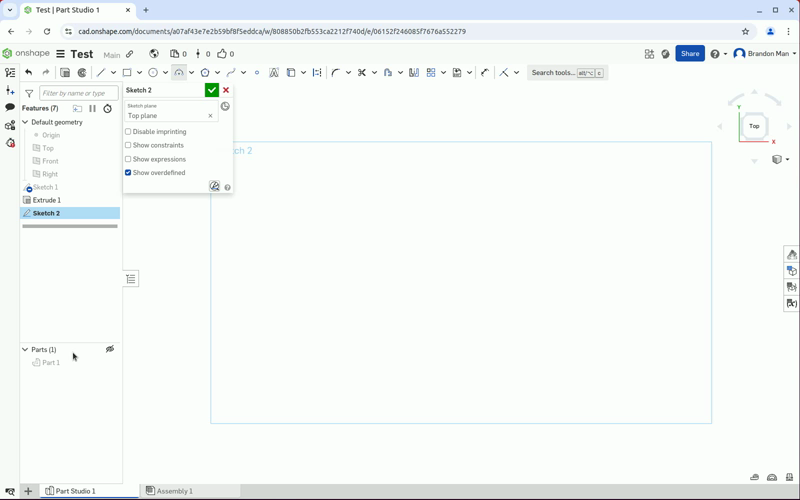
mouse_move(453, 388)
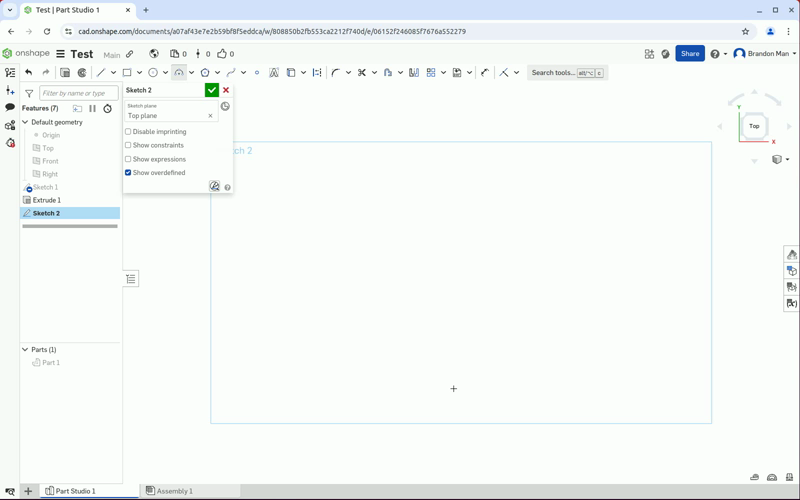
click(453, 388)
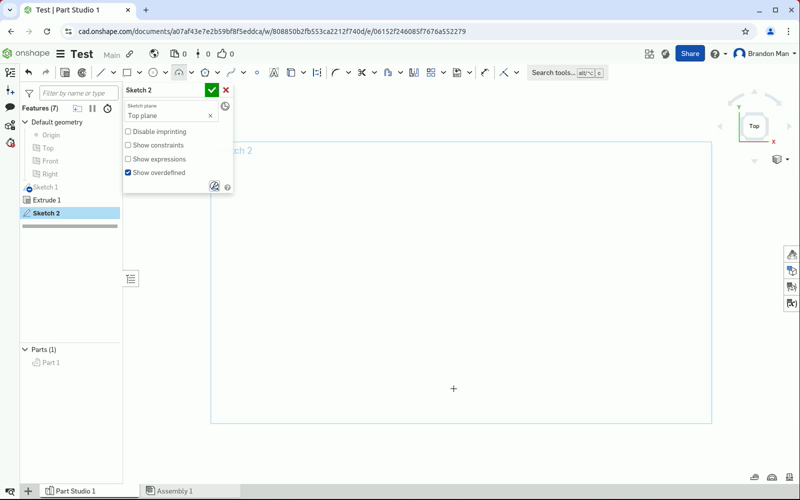
key_up(shift)
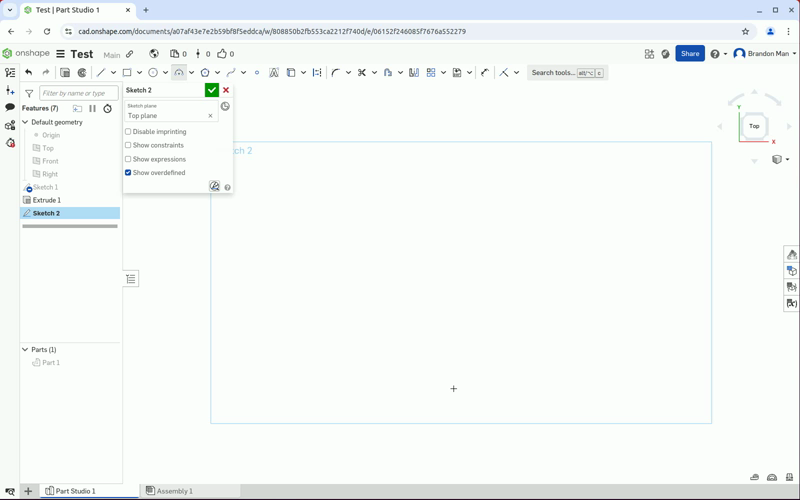
key_down(shift)
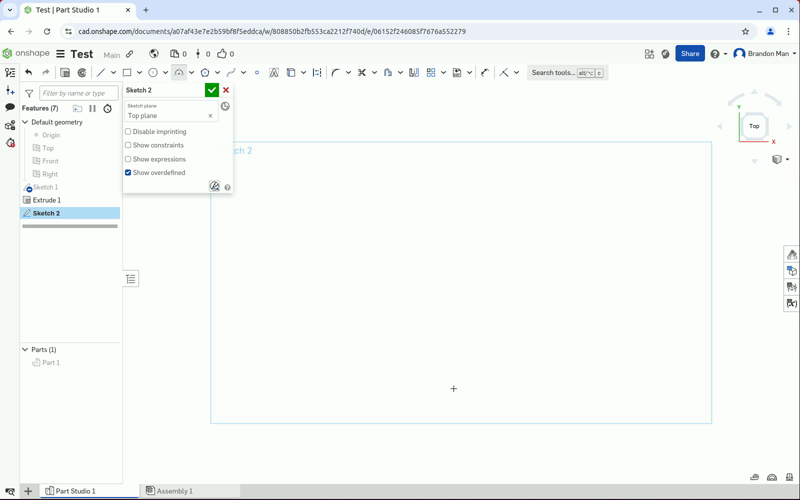
mouse_move(467, 388)
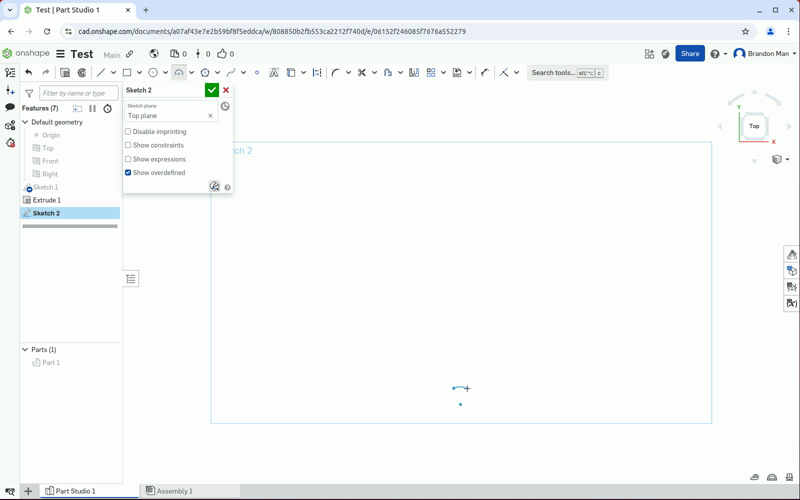
click(467, 388)
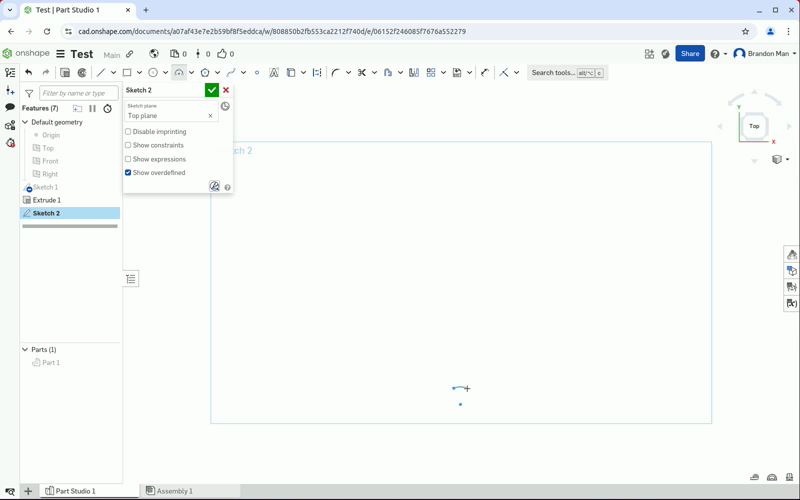
mouse_move(460, 171)
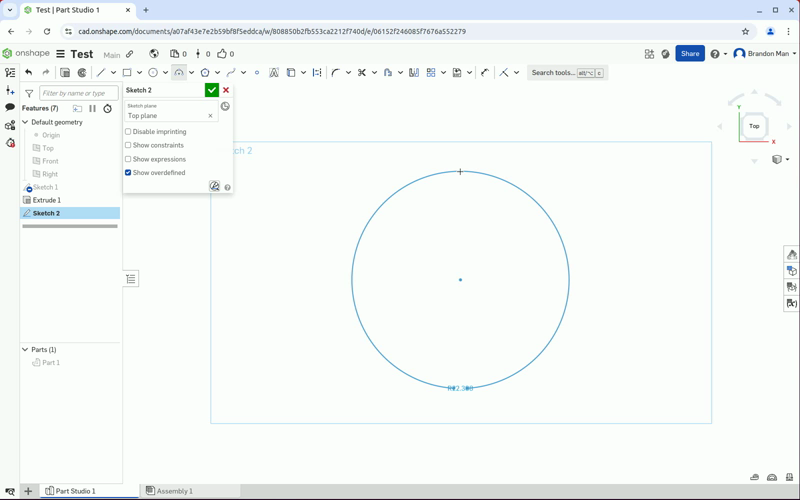
click(460, 171)
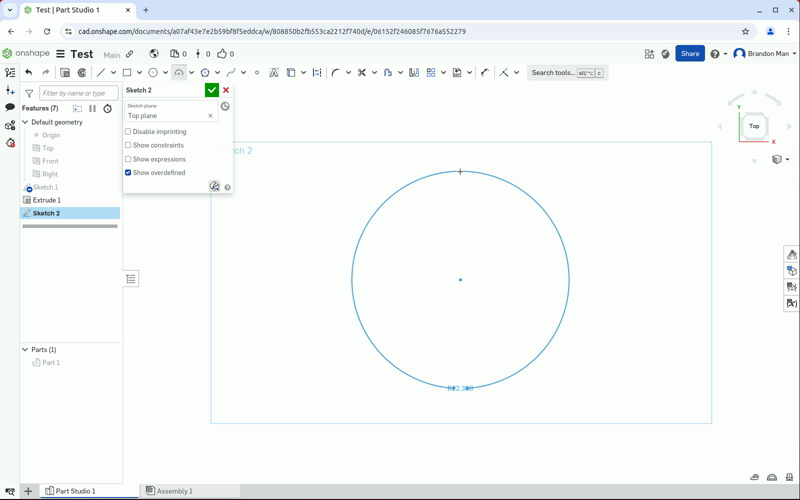
key_up(shift)
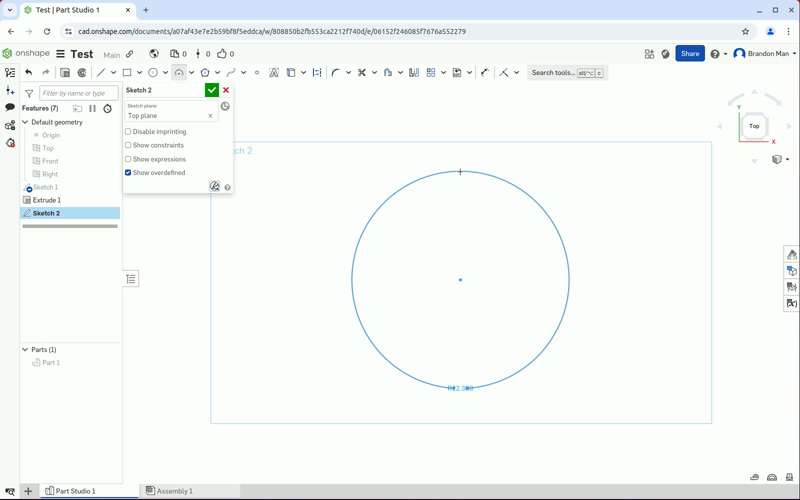
key(esc)
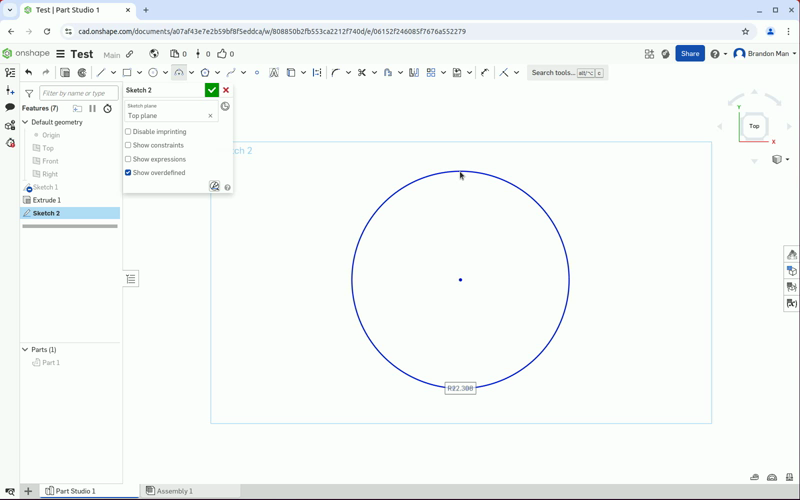
key(l)
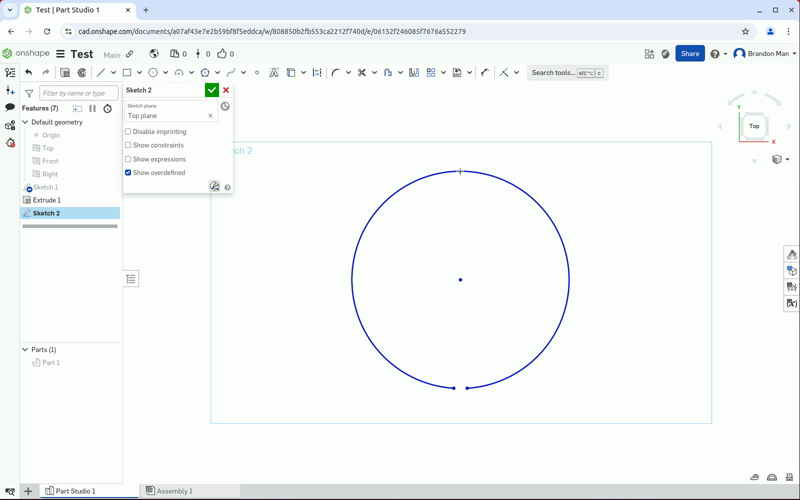
mouse_move(467, 388)
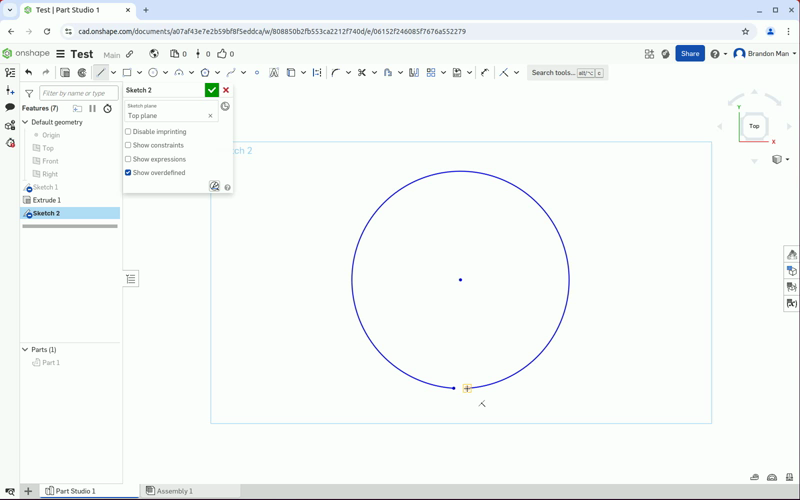
click(467, 388)
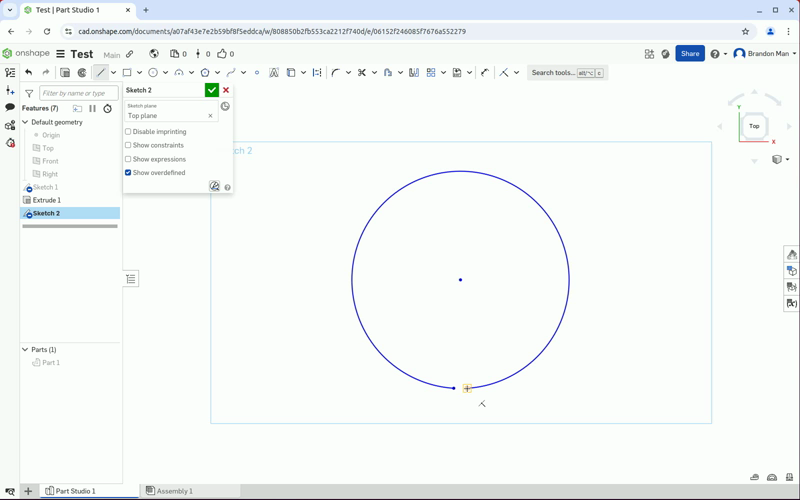
key_down(shift)
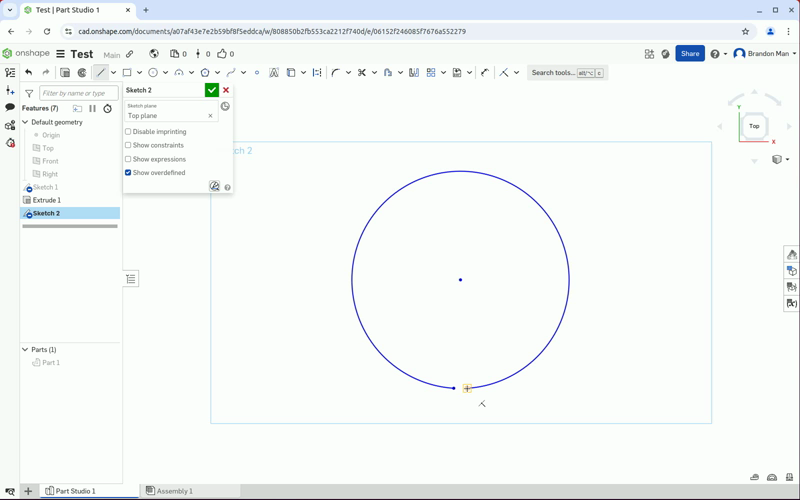
mouse_move(497, 388)
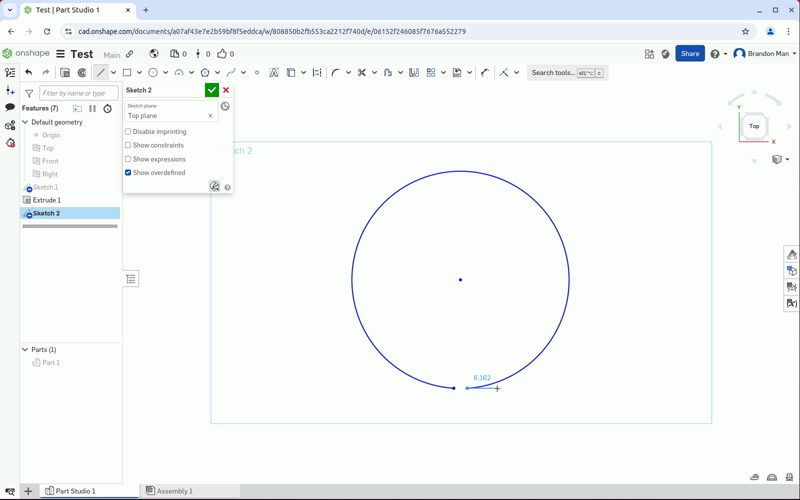
mouse_move(467, 381)
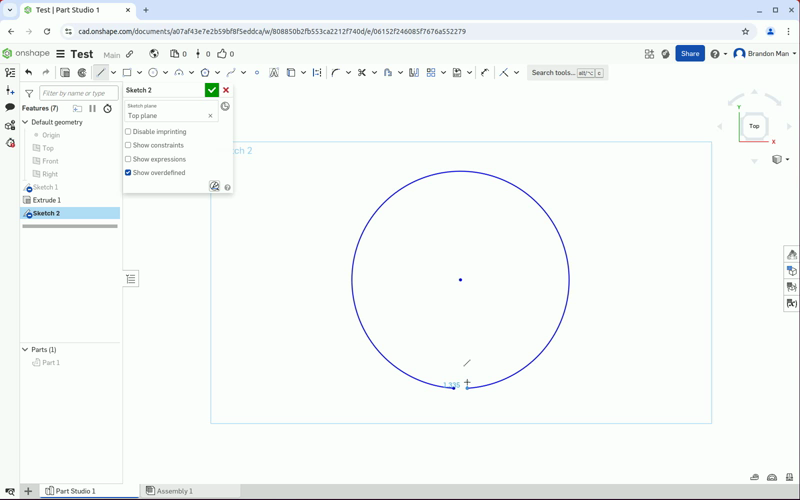
scroll(6)
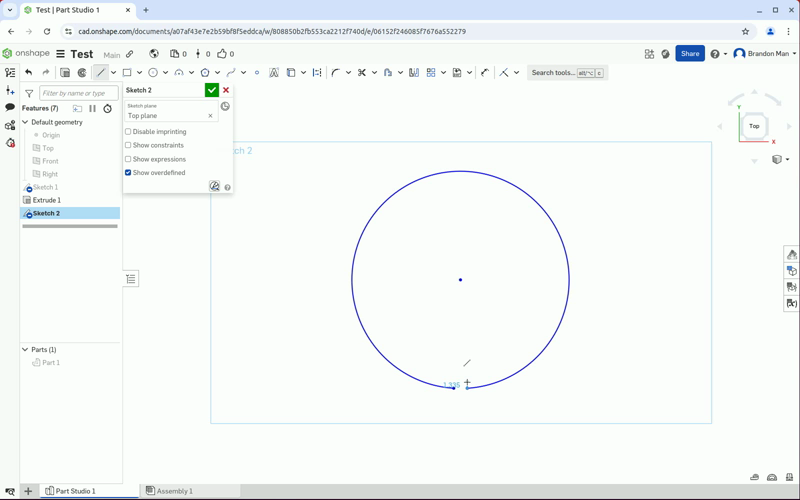
scroll(6)
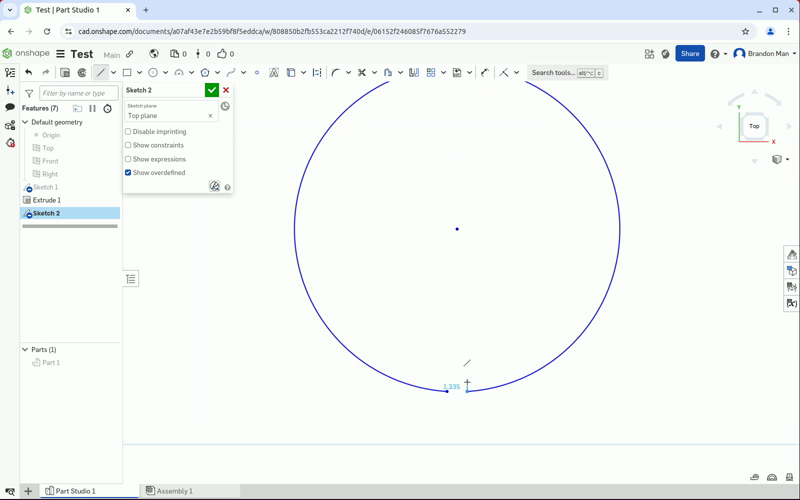
scroll(6)
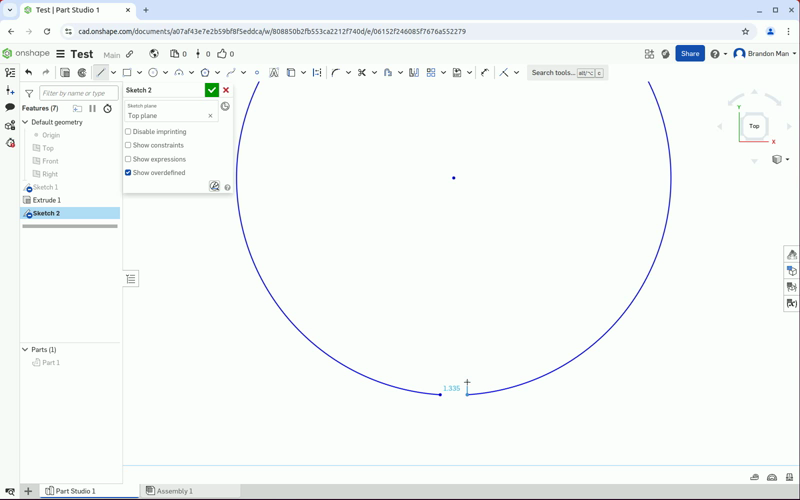
scroll(6)
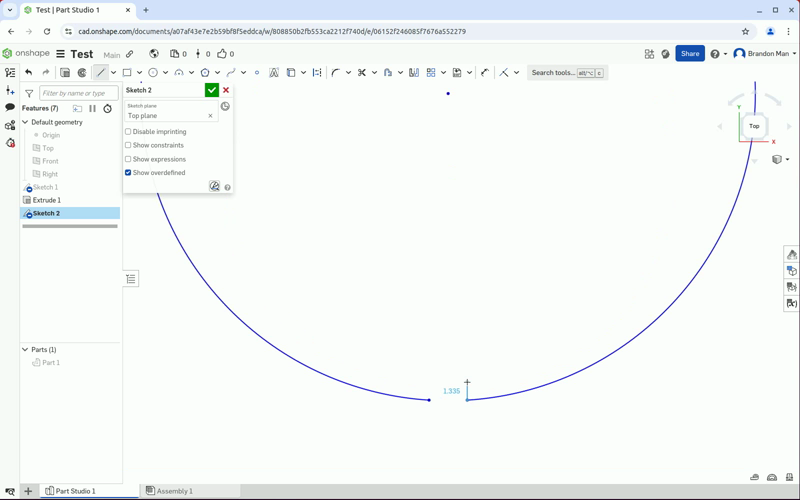
scroll(6)
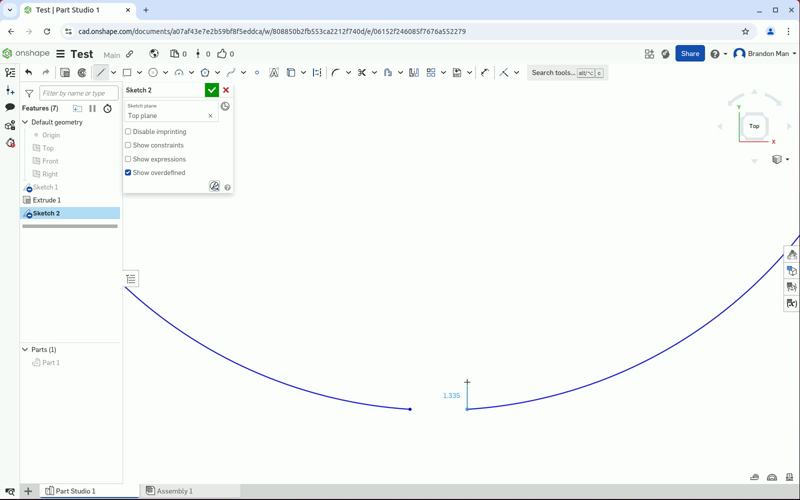
scroll(6)
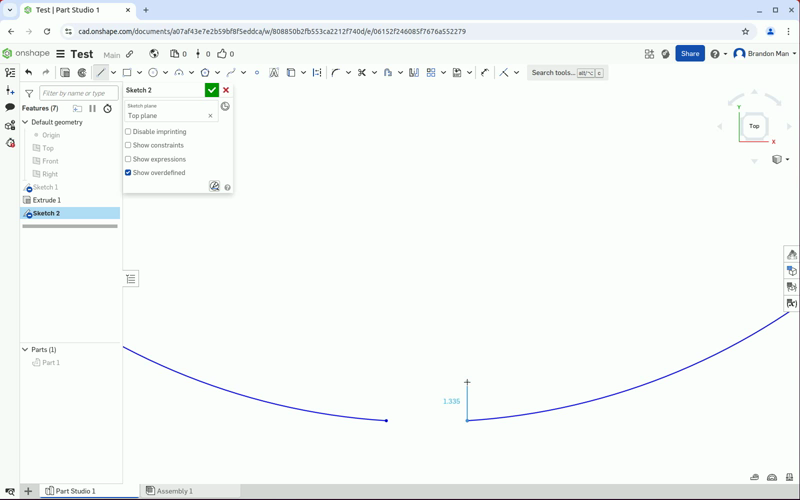
scroll(6)
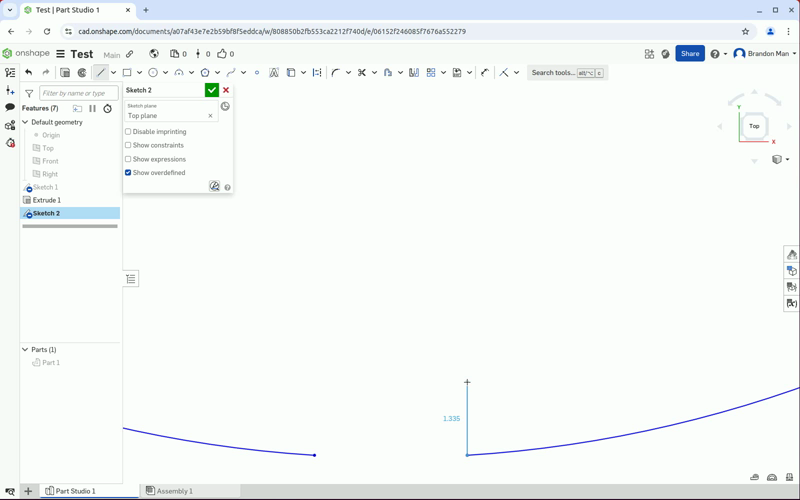
click(467, 381)
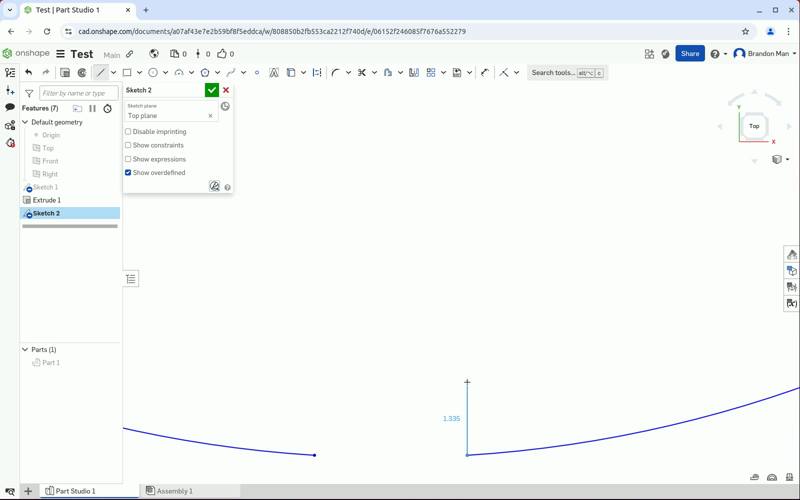
scroll(-6)
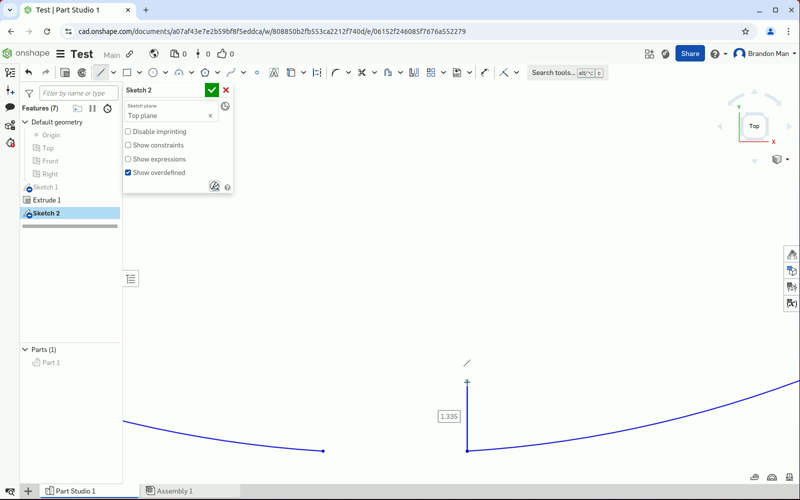
scroll(-6)
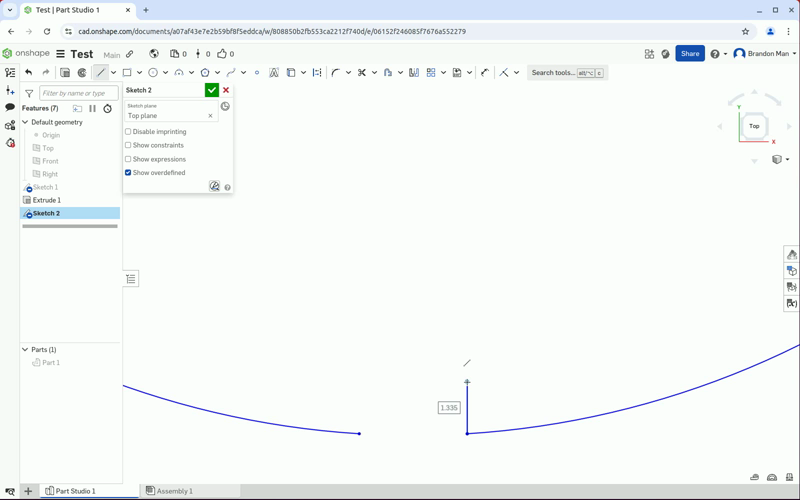
scroll(-6)
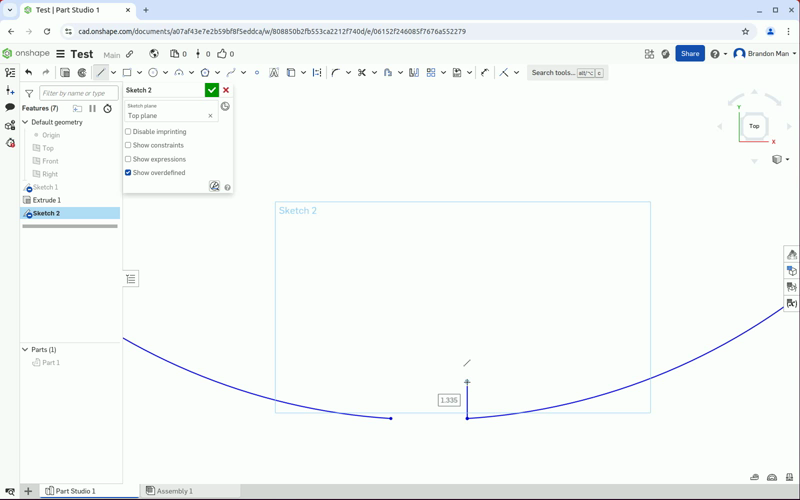
scroll(-6)
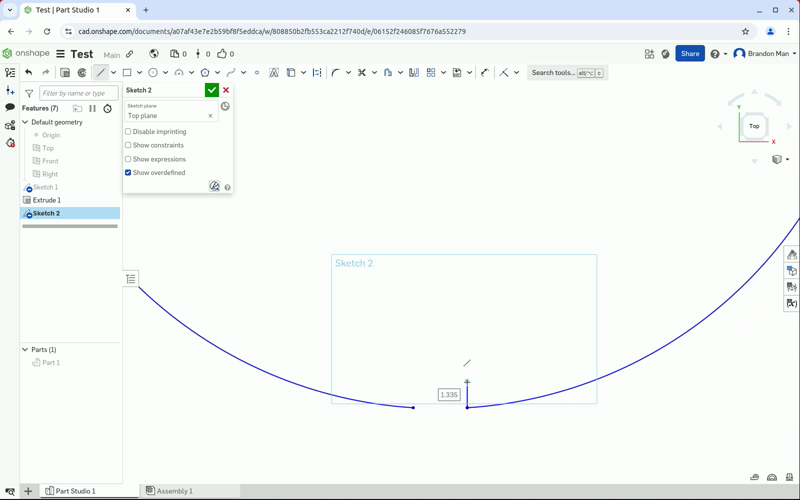
scroll(-6)
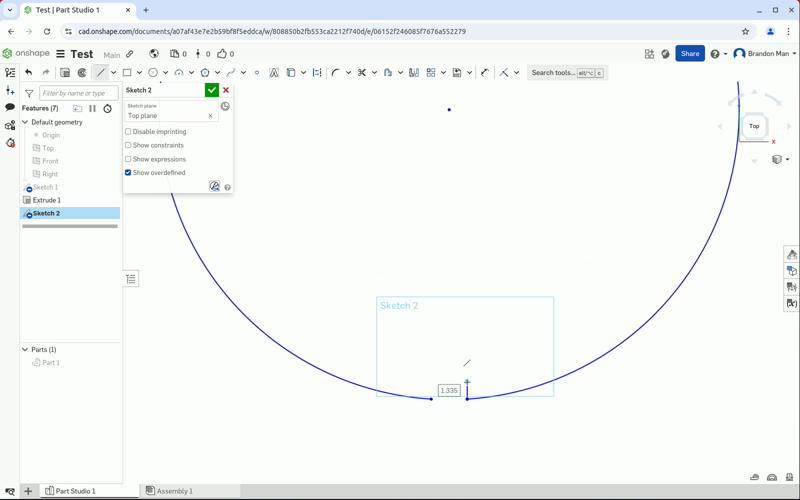
scroll(-6)
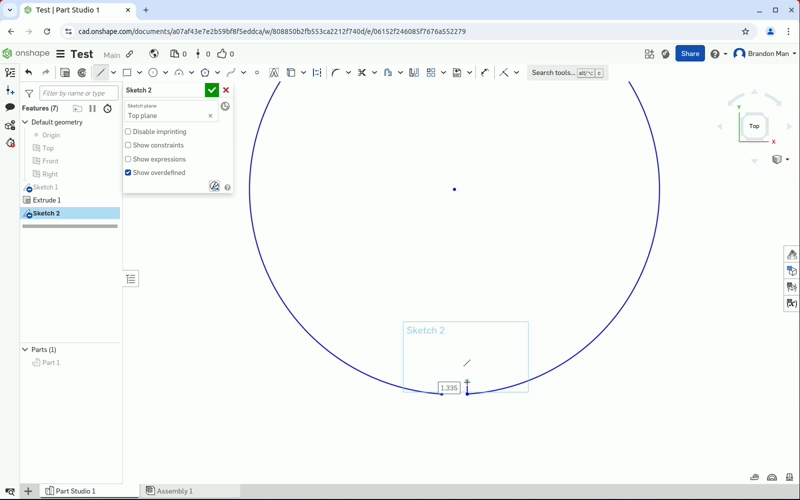
scroll(-6)
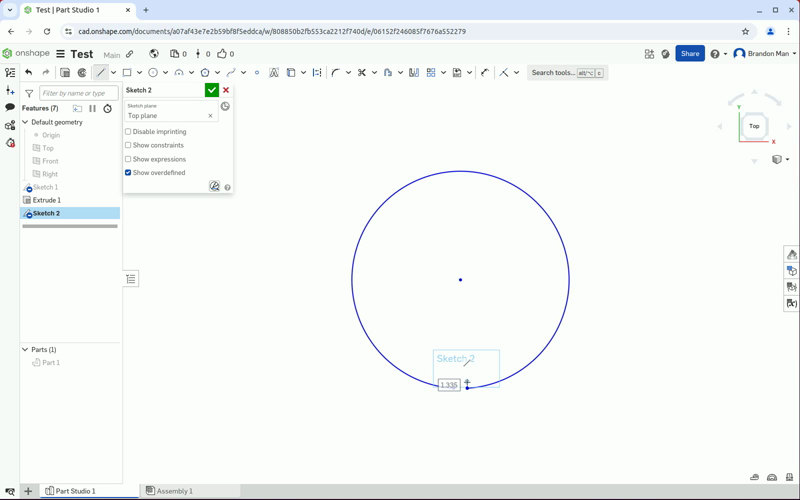
key_up(shift)
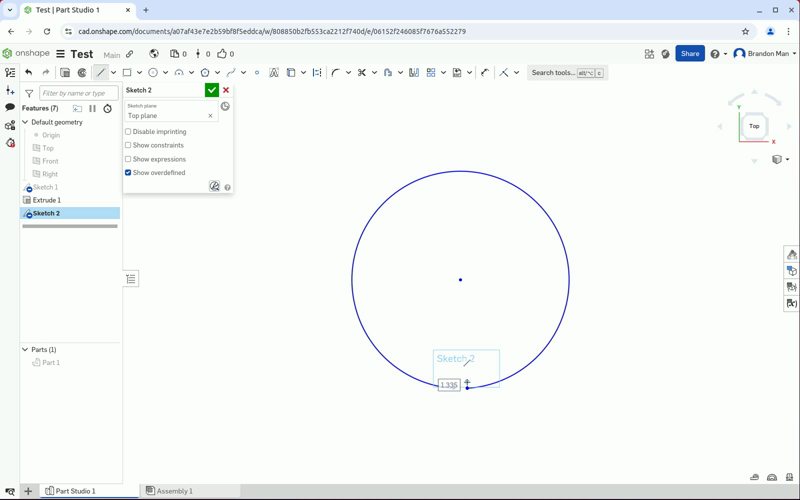
key_down(shift)
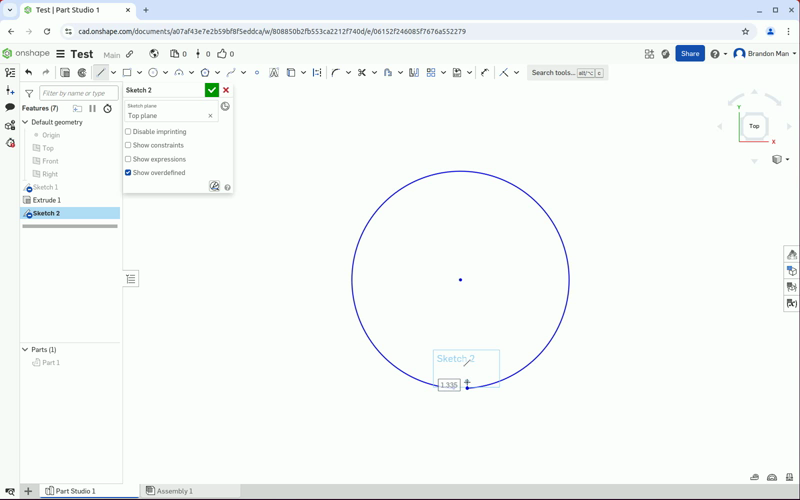
mouse_move(497, 381)
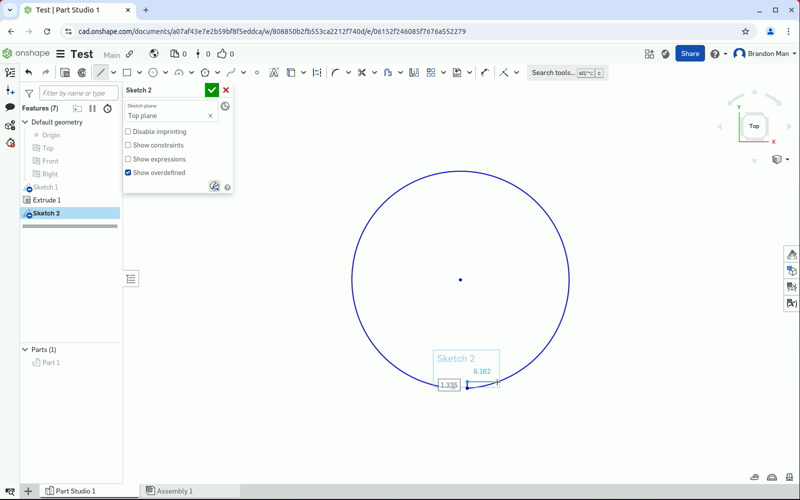
mouse_move(453, 381)
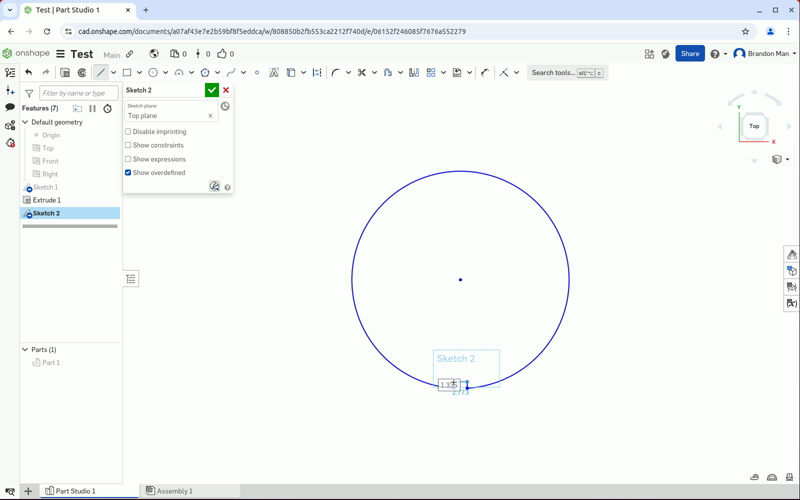
click(453, 381)
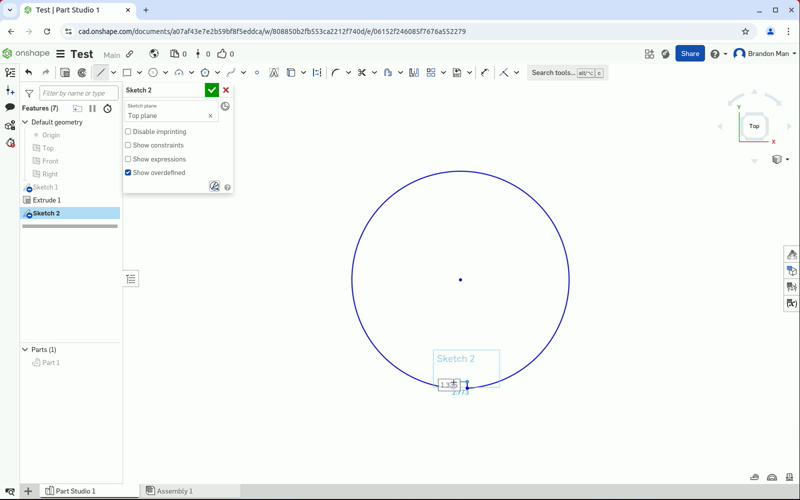
key_up(shift)
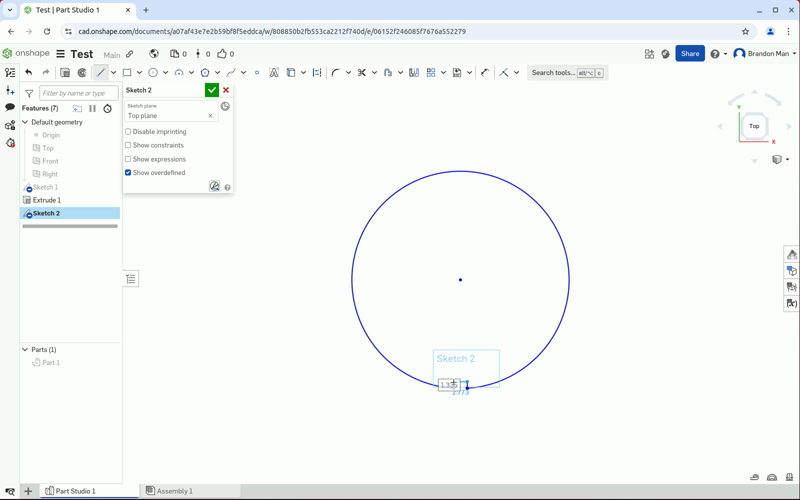
mouse_move(483, 381)
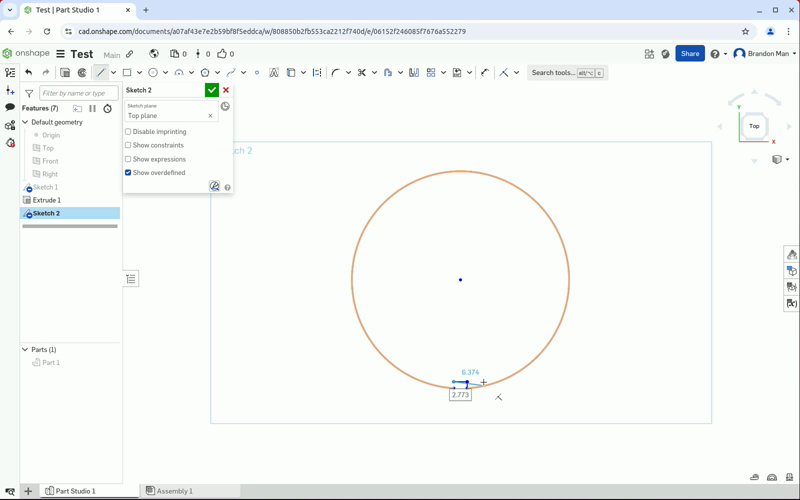
key_down(shift)
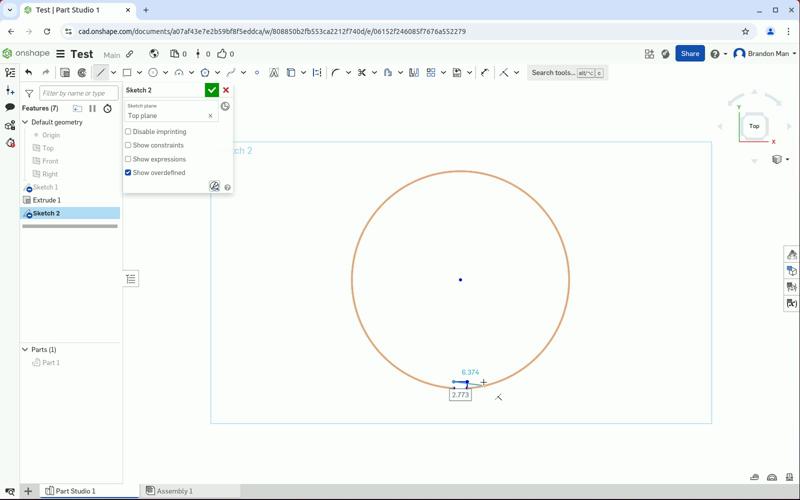
mouse_move(453, 388)
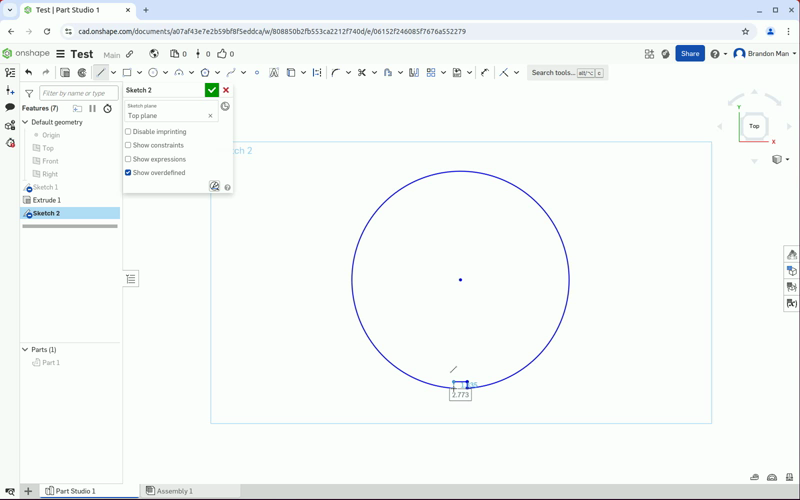
scroll(6)
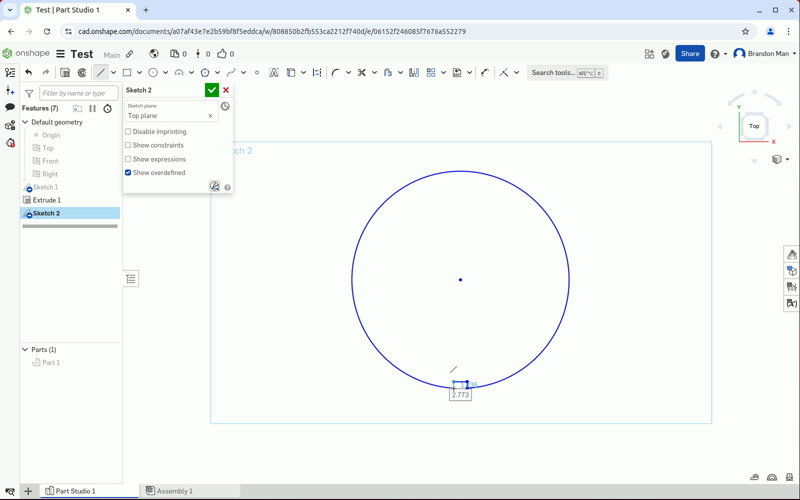
scroll(6)
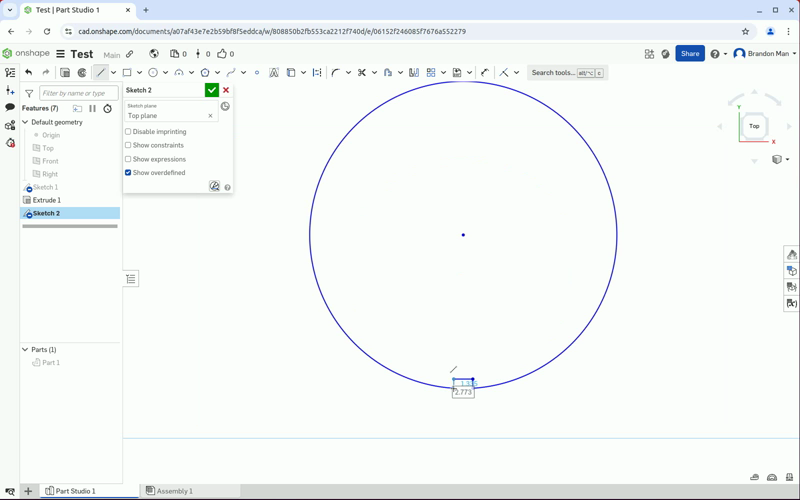
scroll(6)
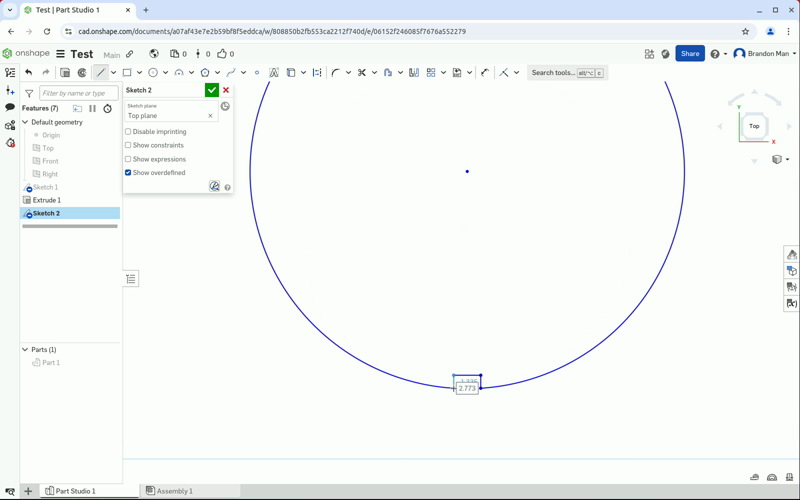
scroll(6)
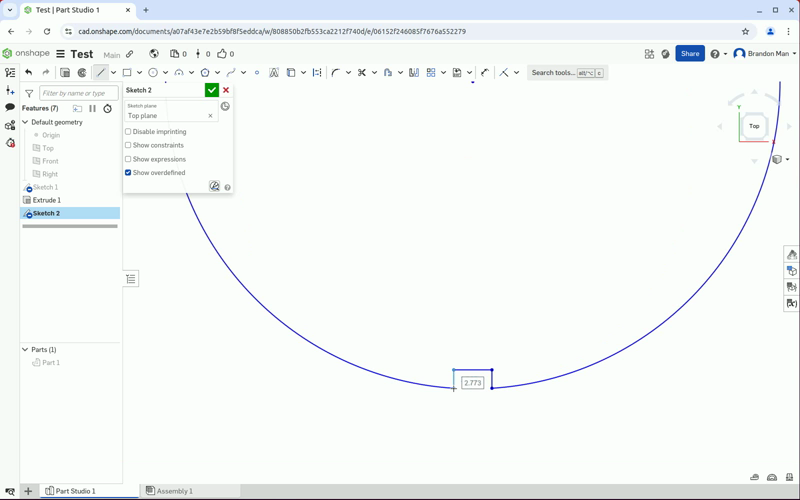
scroll(6)
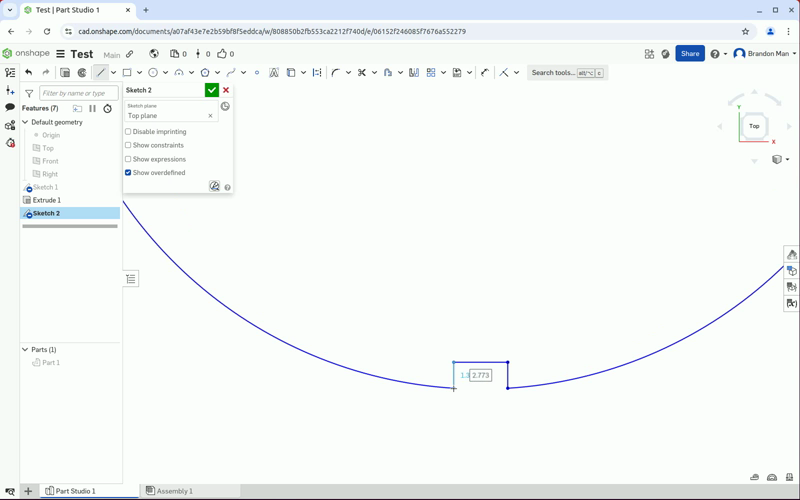
scroll(6)
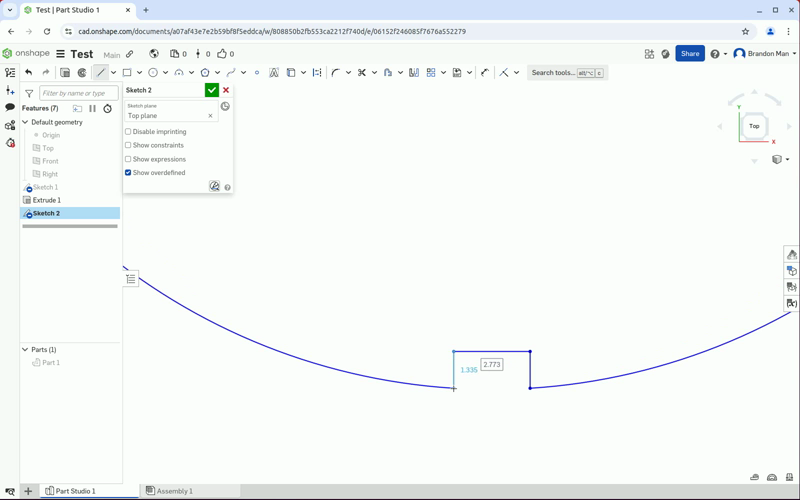
scroll(6)
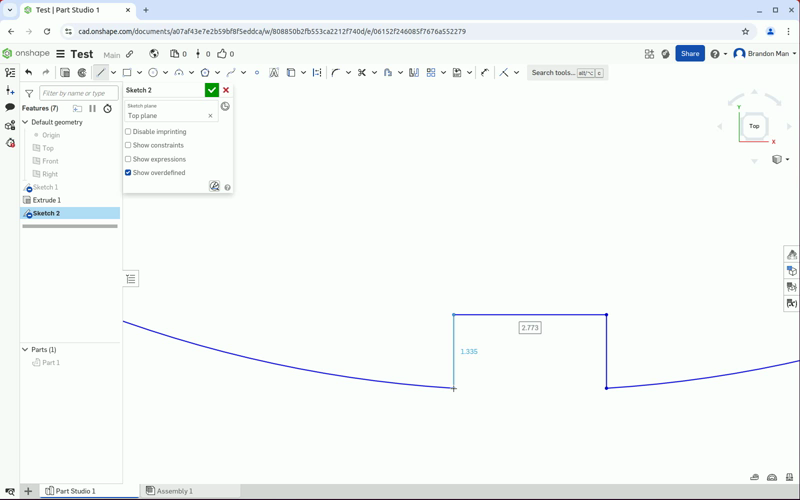
key_up(shift)
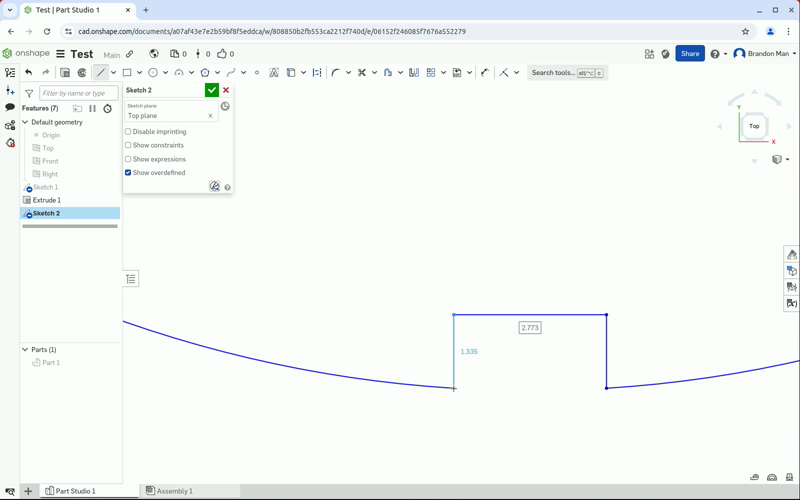
click(453, 388)
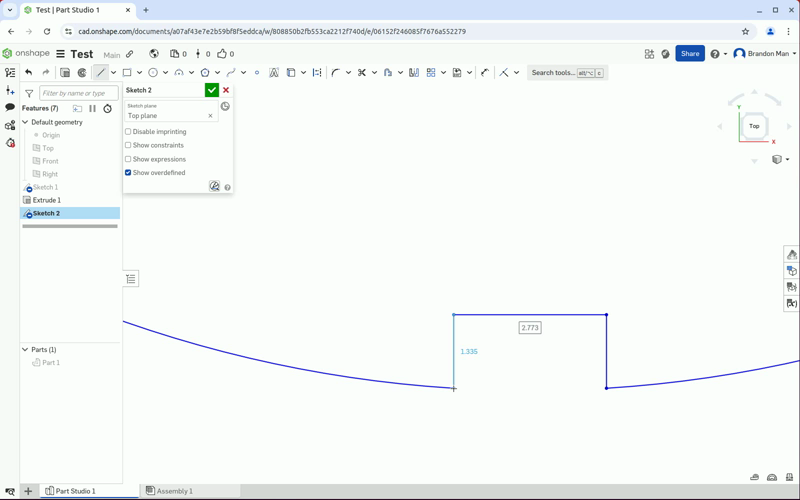
scroll(-6)
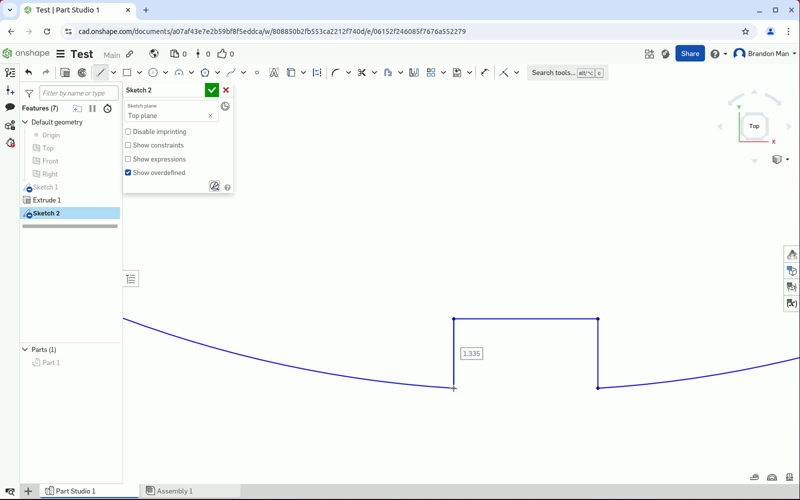
scroll(-6)
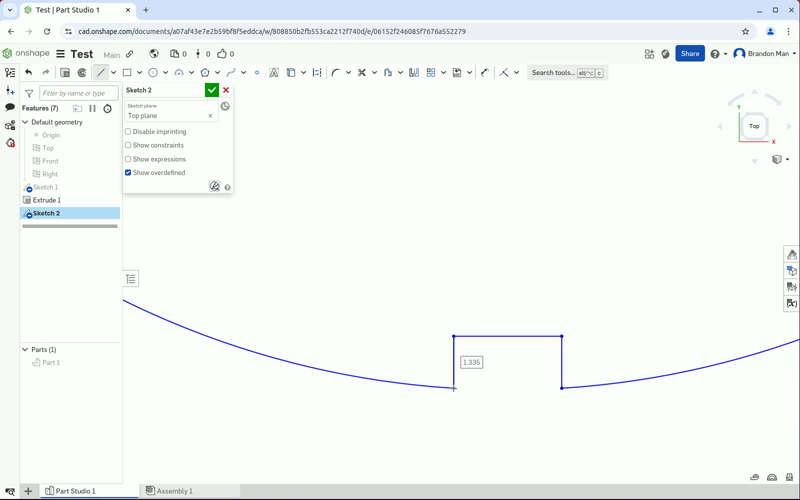
scroll(-6)
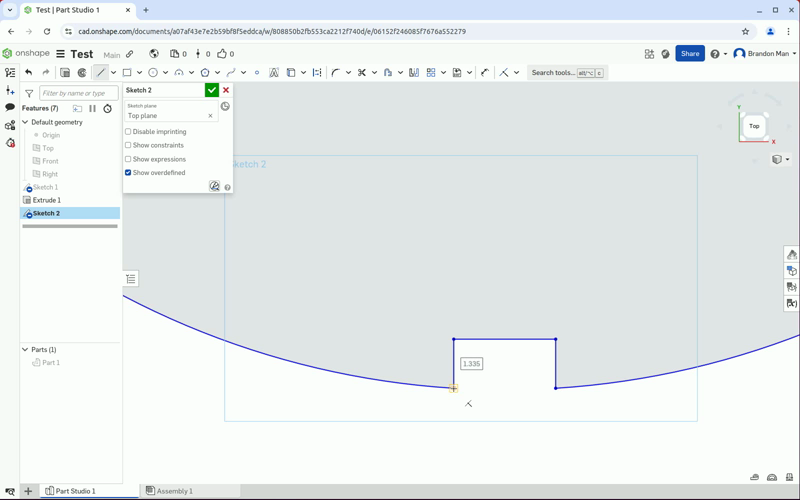
scroll(-6)
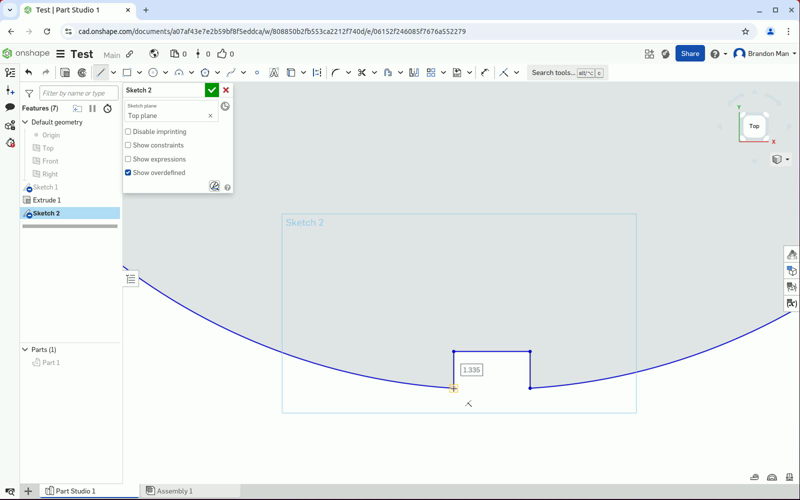
scroll(-6)
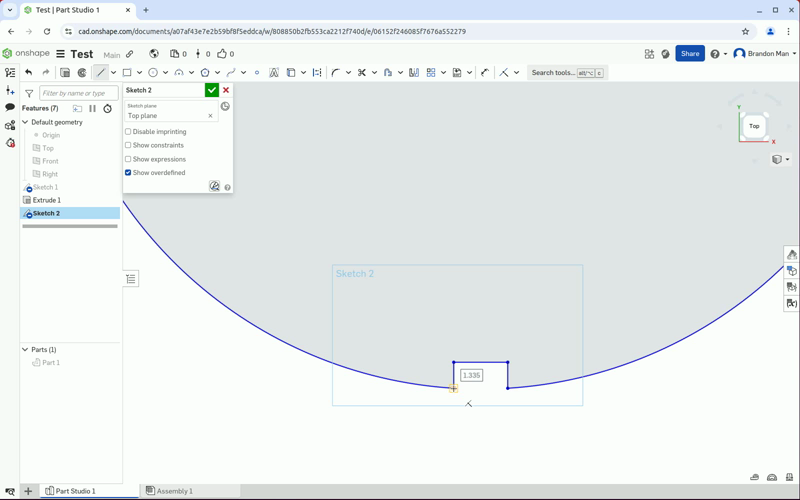
scroll(-6)
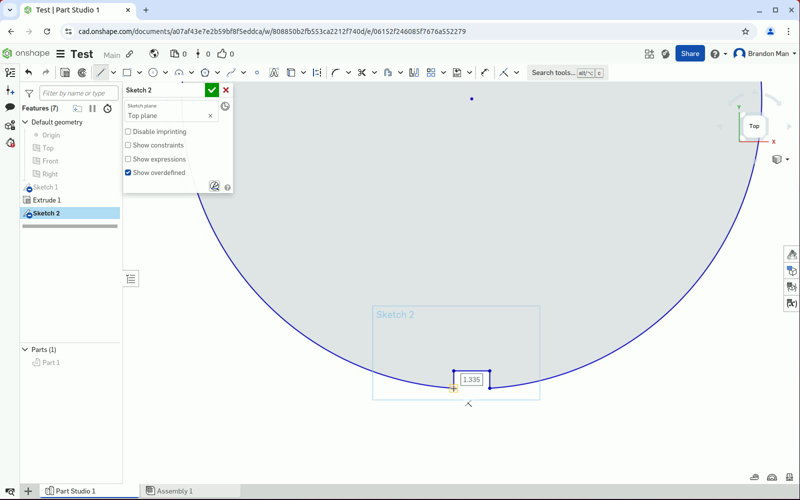
scroll(-6)
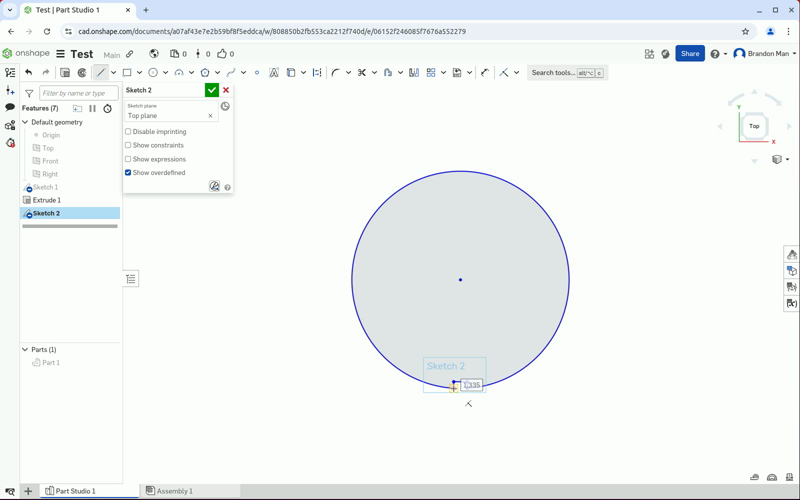
key(esc)
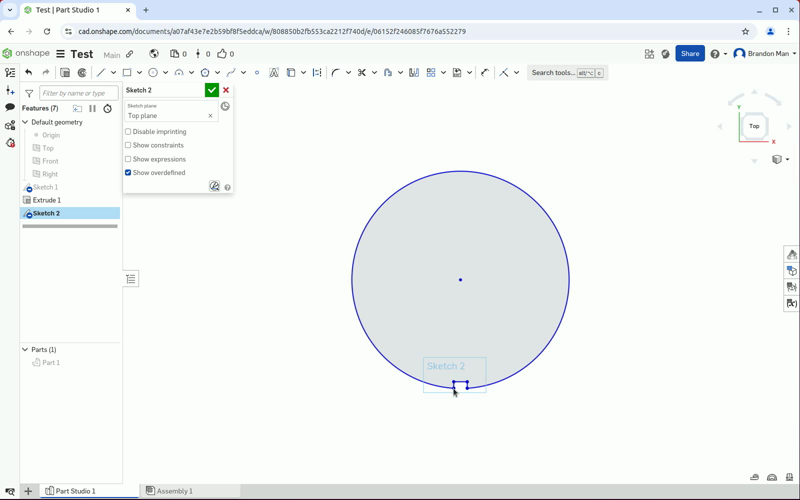
key(c)
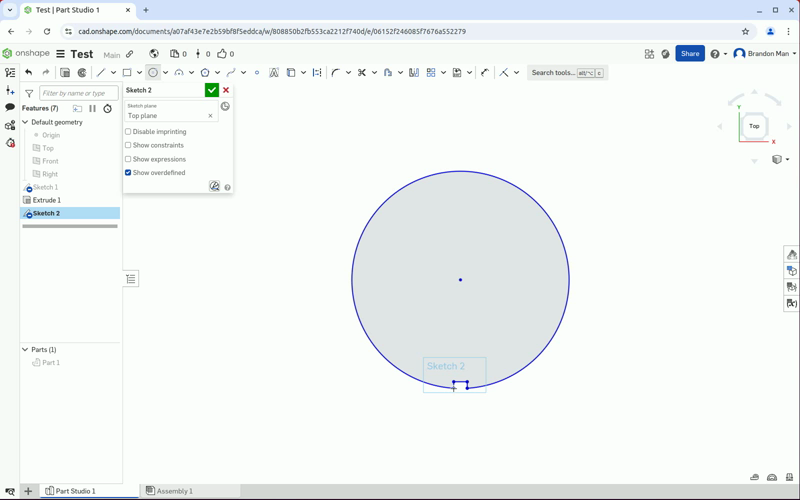
key_down(shift)
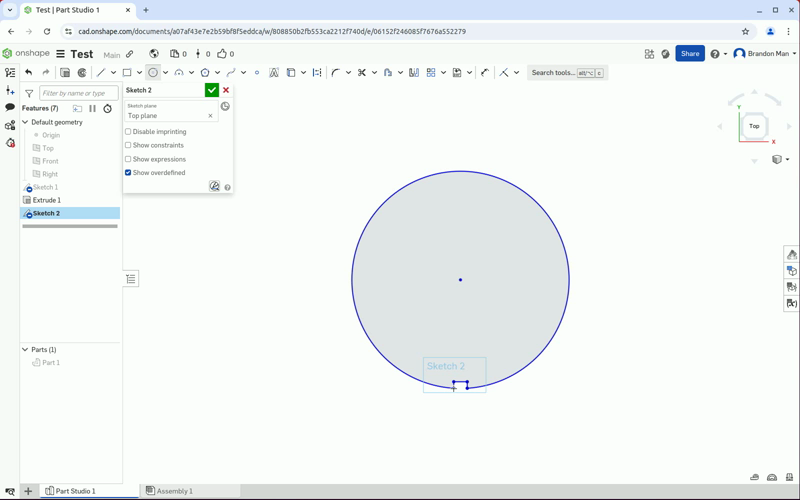
mouse_move(460, 283)
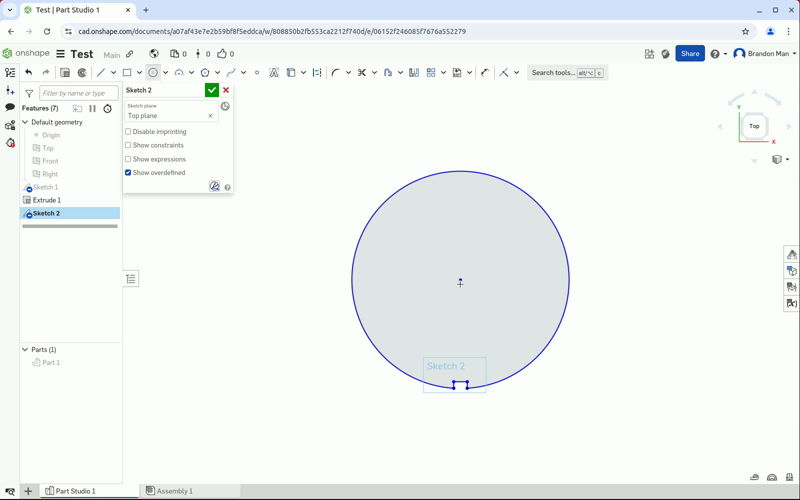
scroll(6)
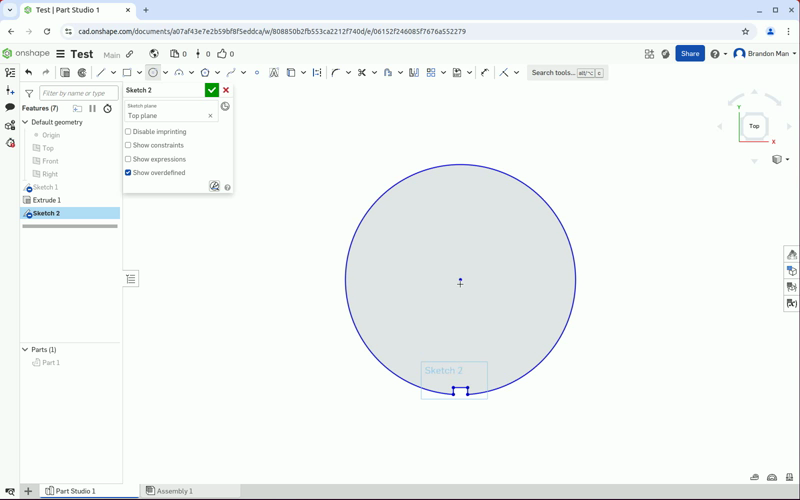
scroll(6)
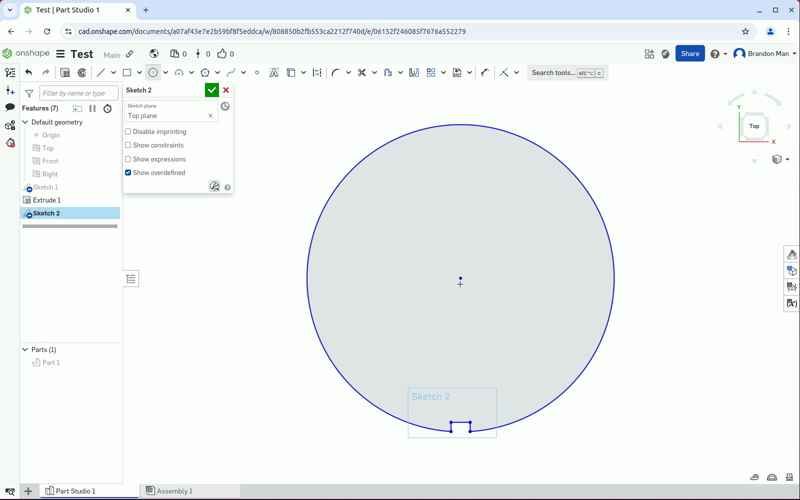
scroll(6)
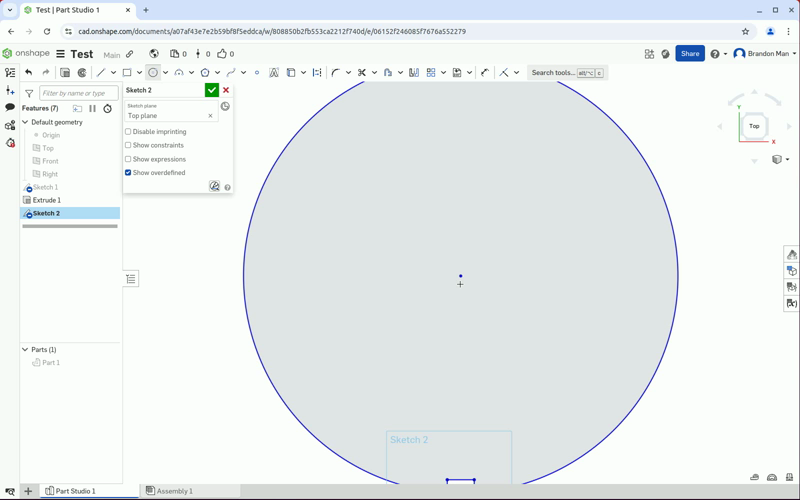
scroll(6)
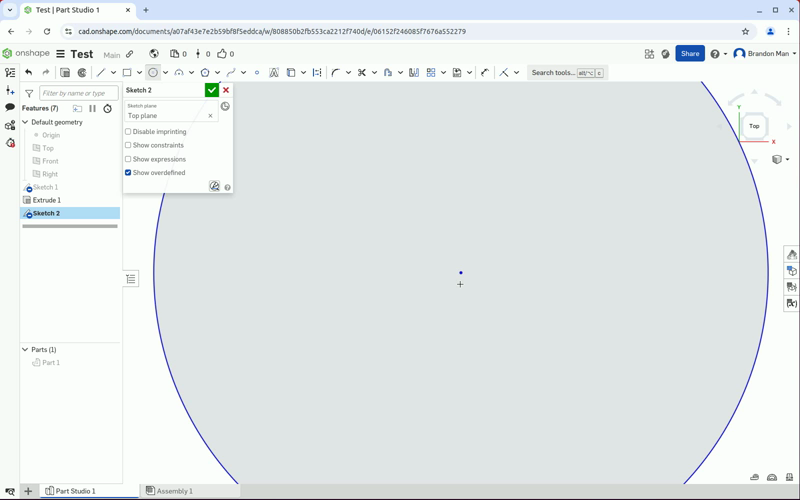
scroll(6)
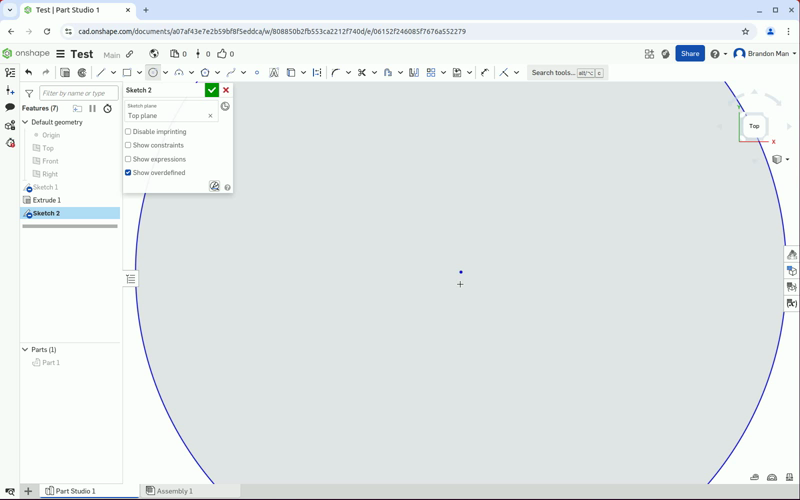
scroll(6)
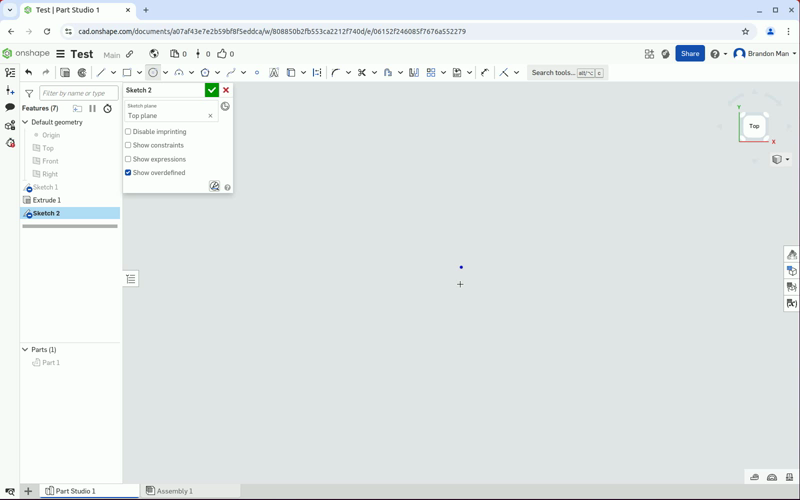
scroll(6)
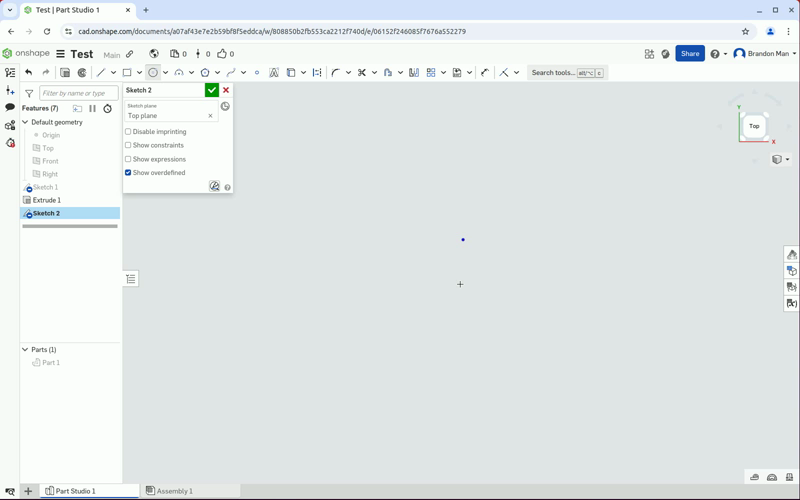
click(460, 283)
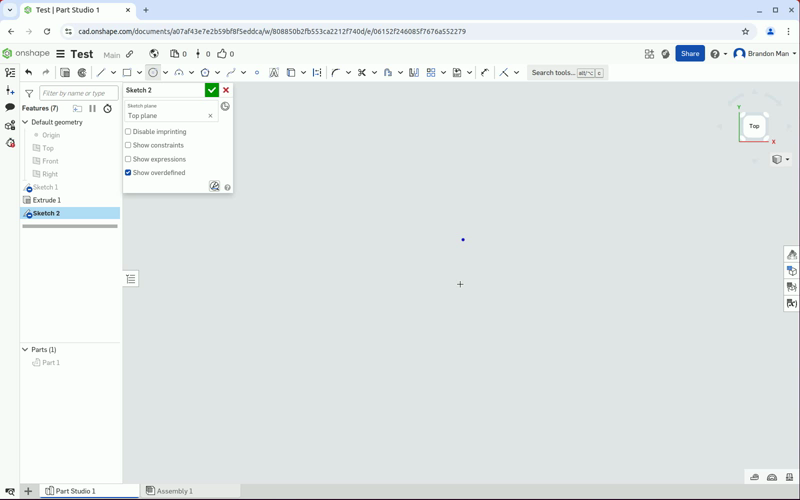
scroll(-6)
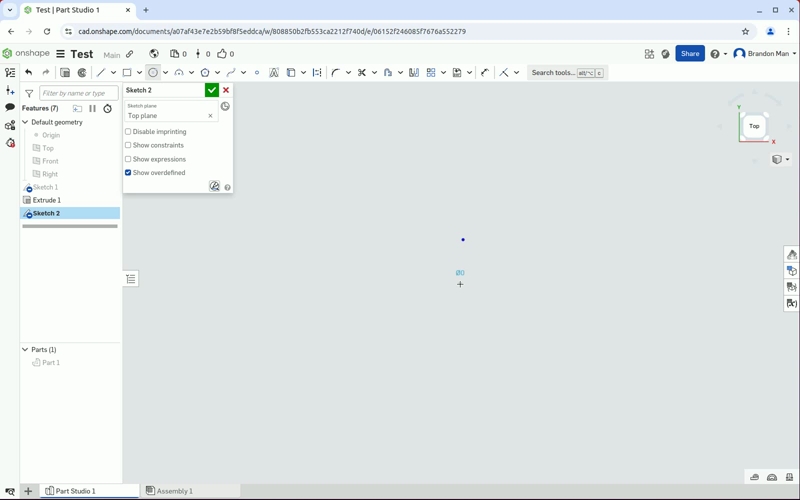
scroll(-6)
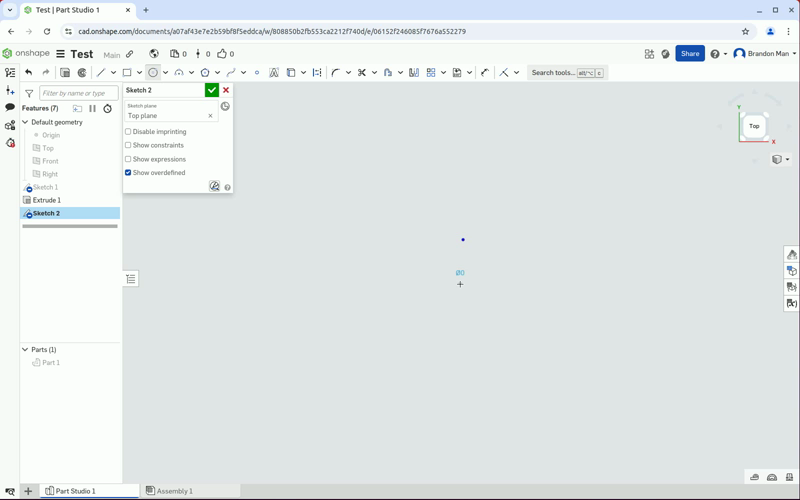
scroll(-6)
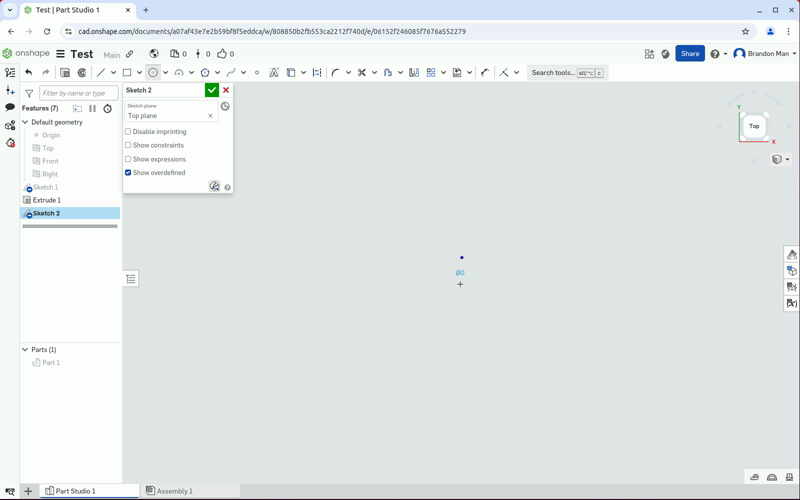
scroll(-6)
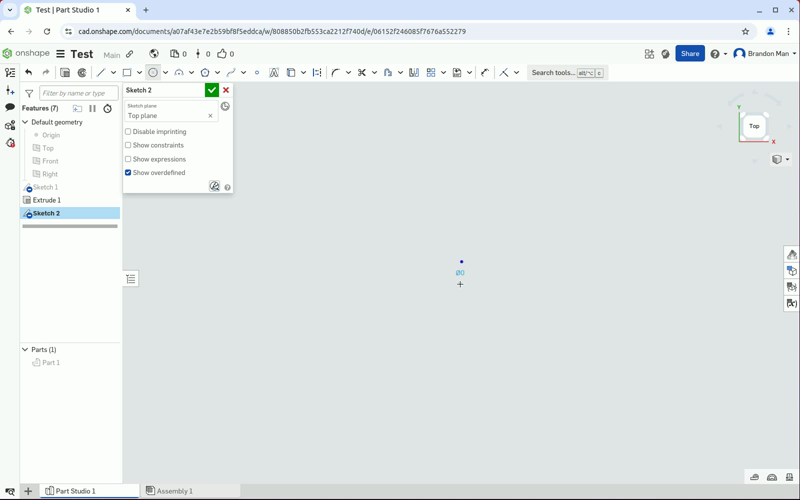
scroll(-6)
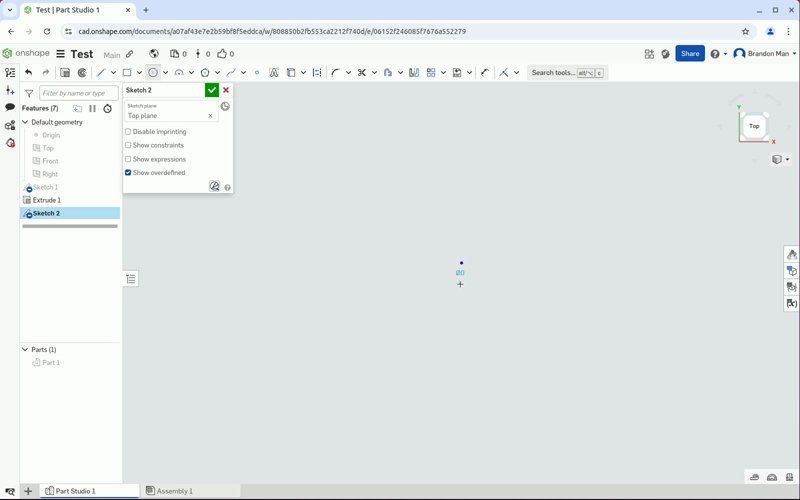
scroll(-6)
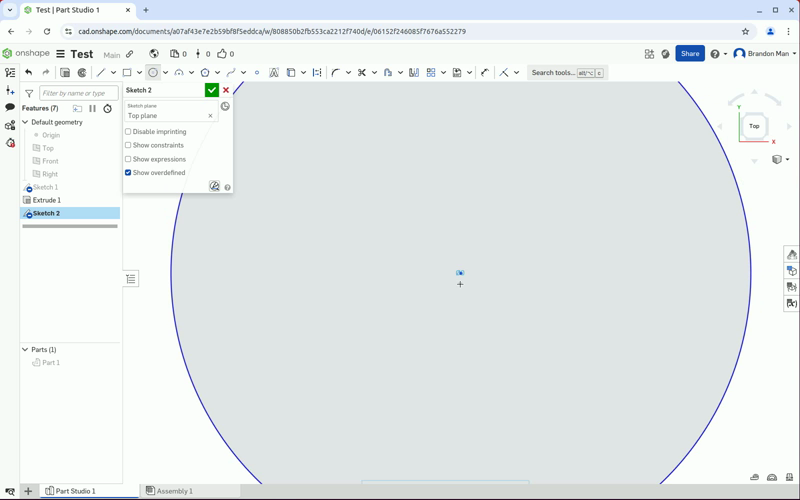
scroll(-6)
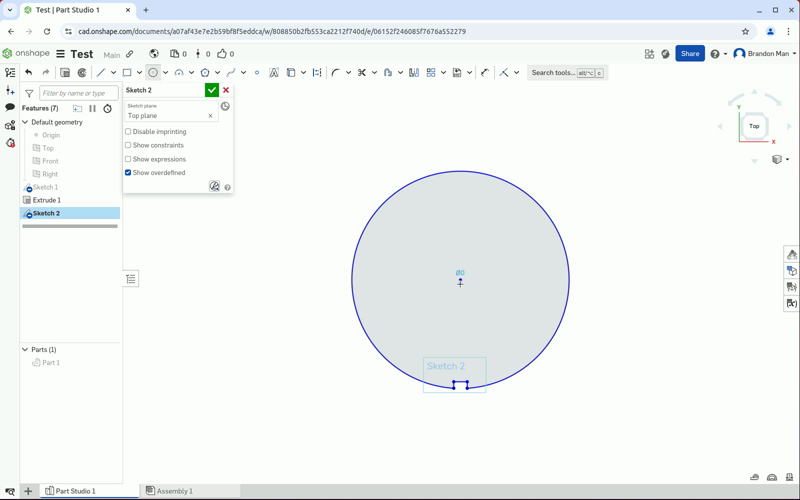
key_up(shift)
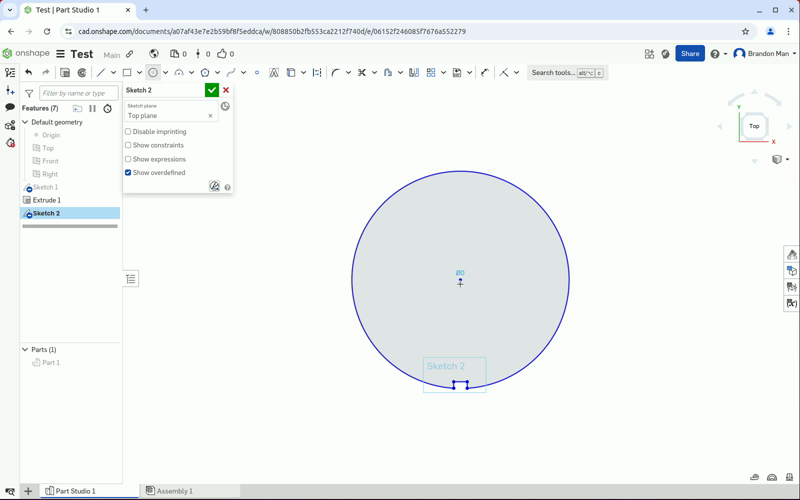
mouse_move(553, 283)
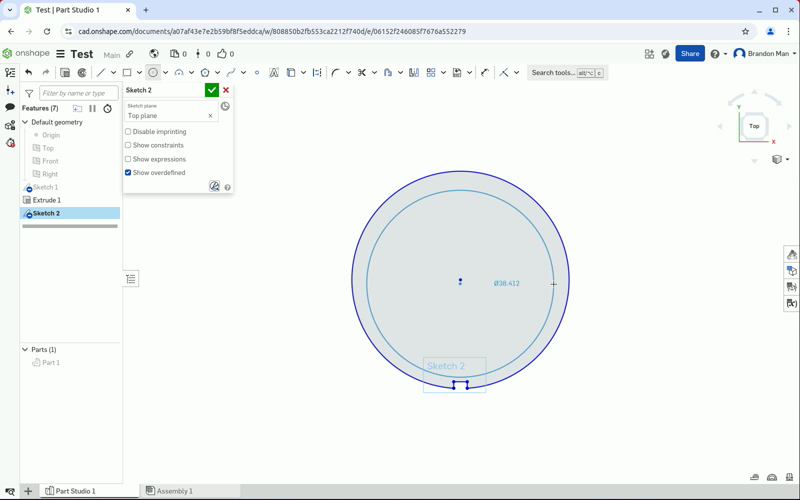
click(553, 283)
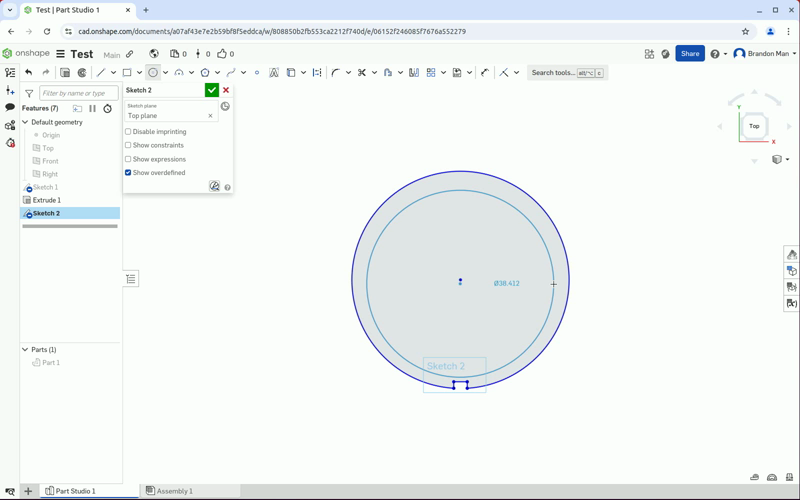
key(esc)
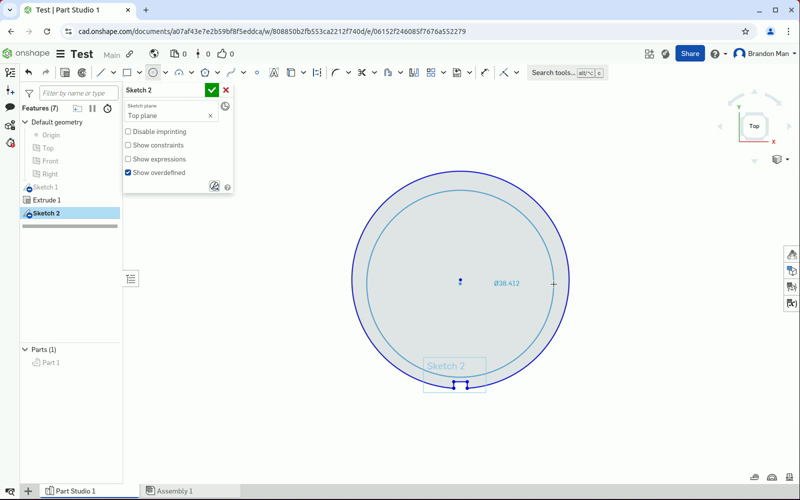
mouse_move(448, 184)
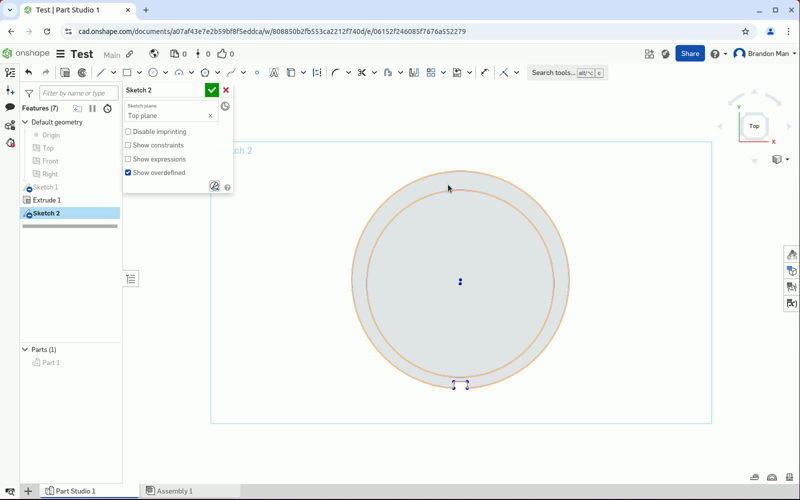
click(448, 184)
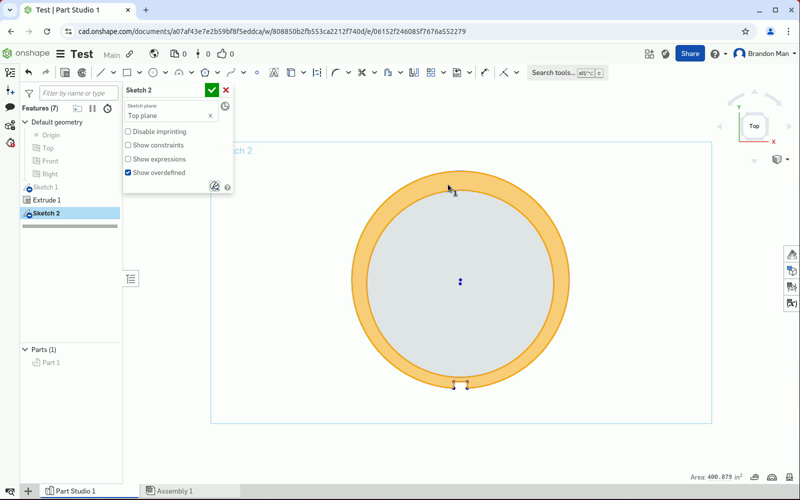
mouse_move(73, 352)
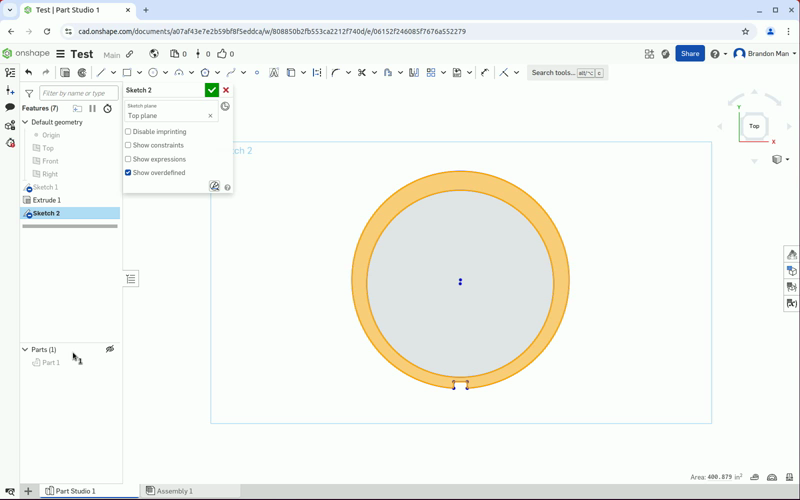
key(shift+y)
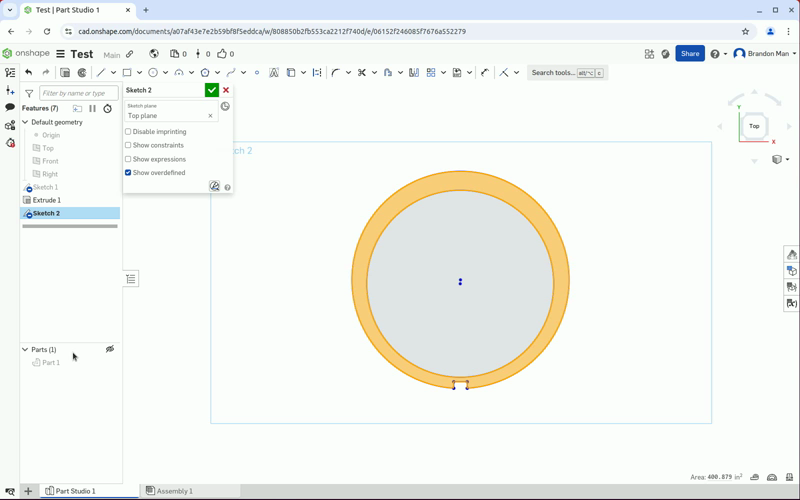
key(shift+e)
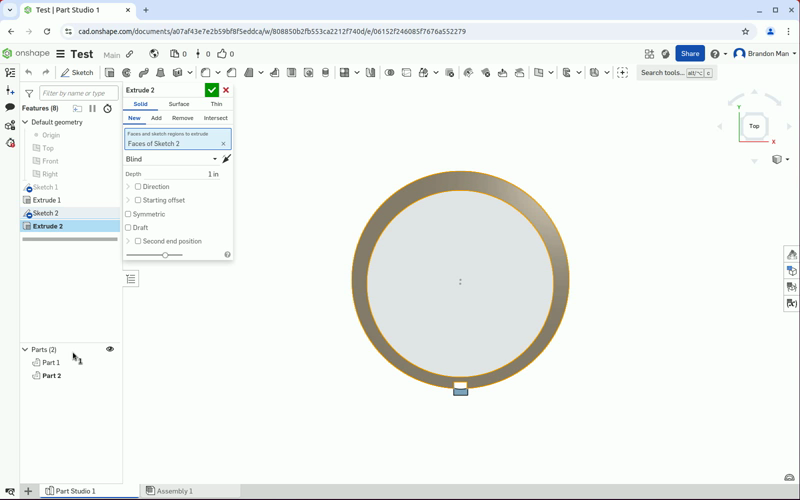
mouse_move(143, 106)
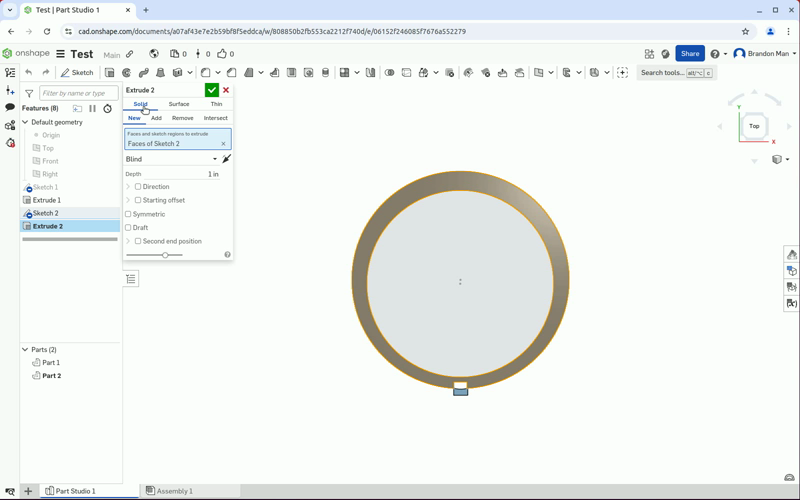
click(143, 106)
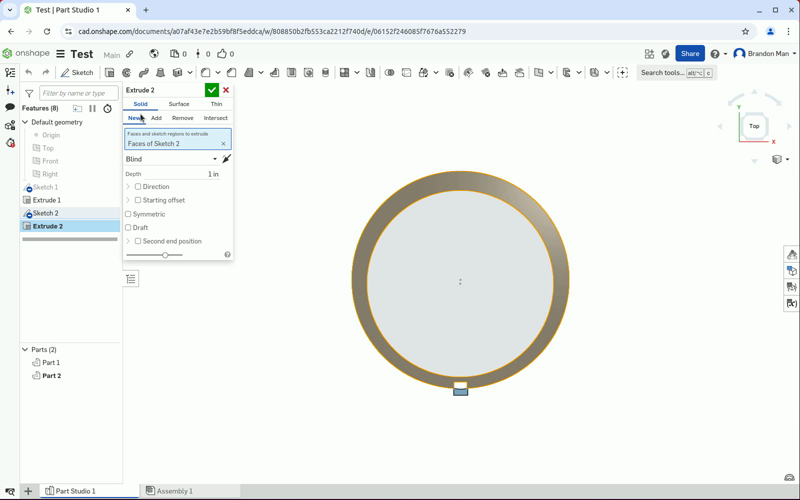
mouse_move(137, 120)
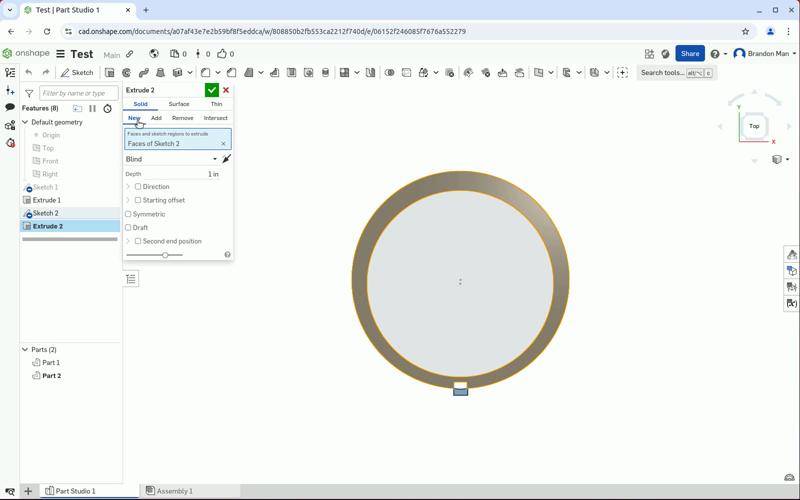
click(137, 120)
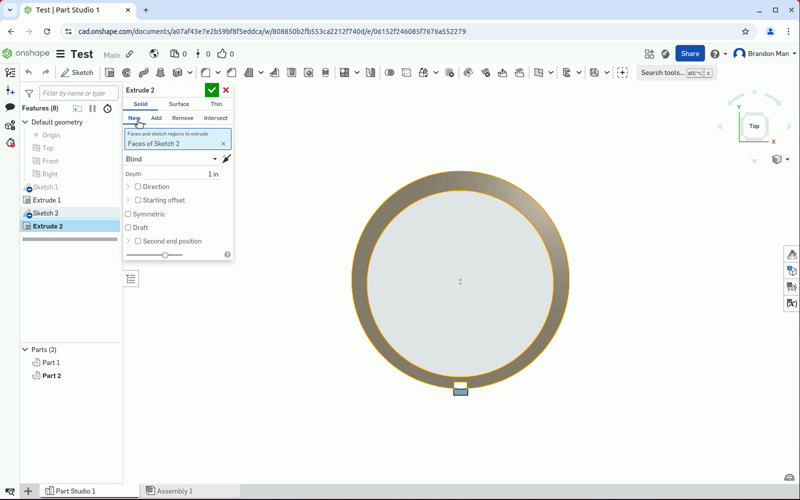
key(tab, 4)
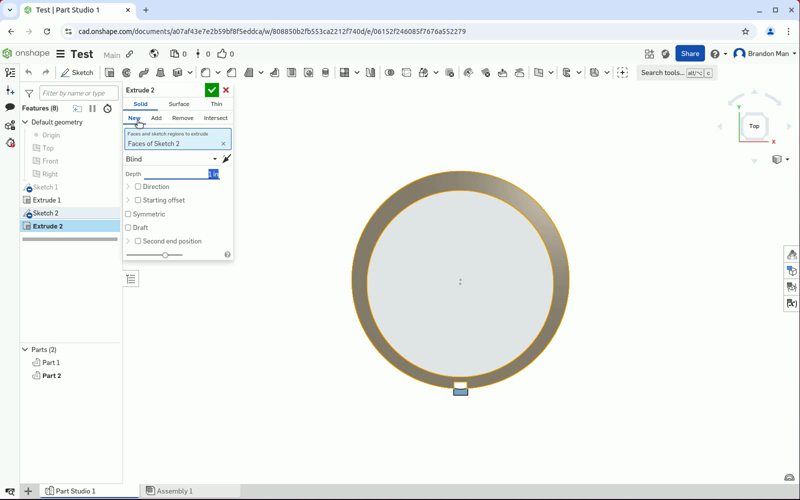
text(1.444)
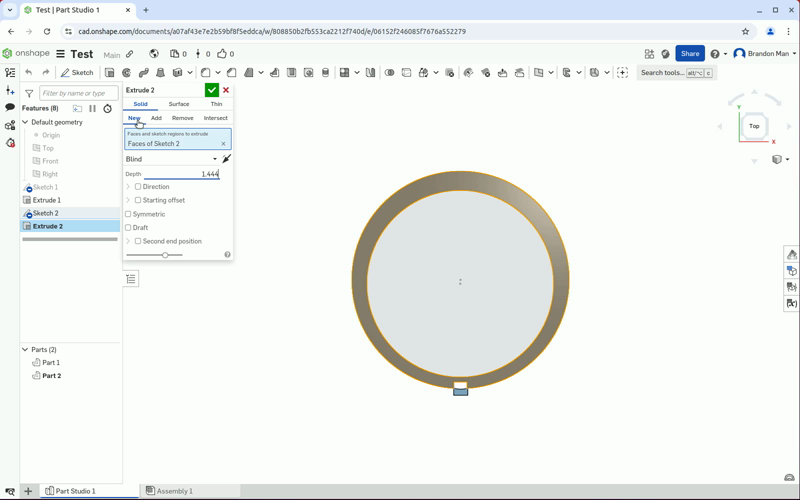
key(enter)
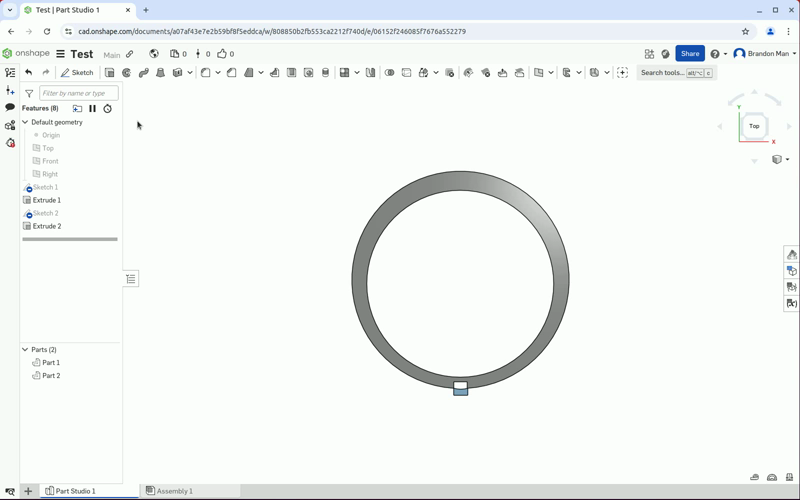
key(shift+h)
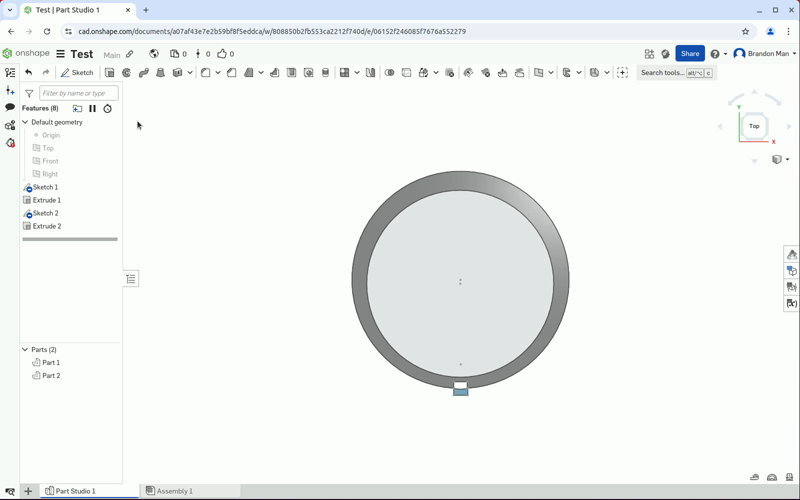
key(shift+h)
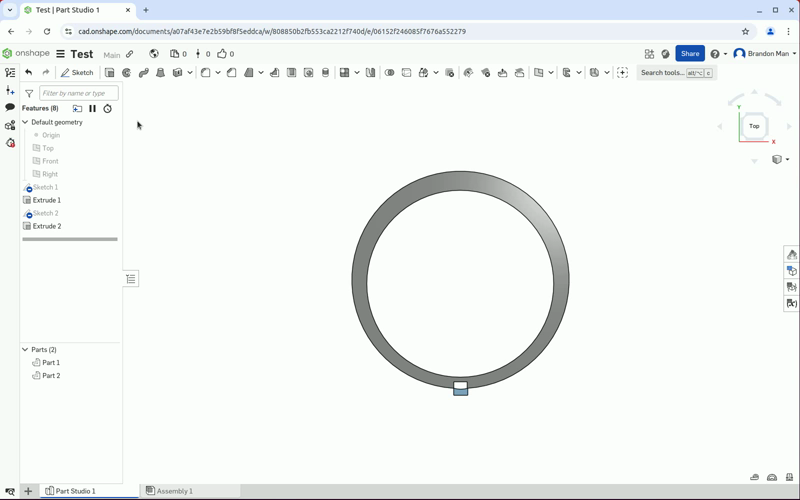
mouse_move(73, 189)
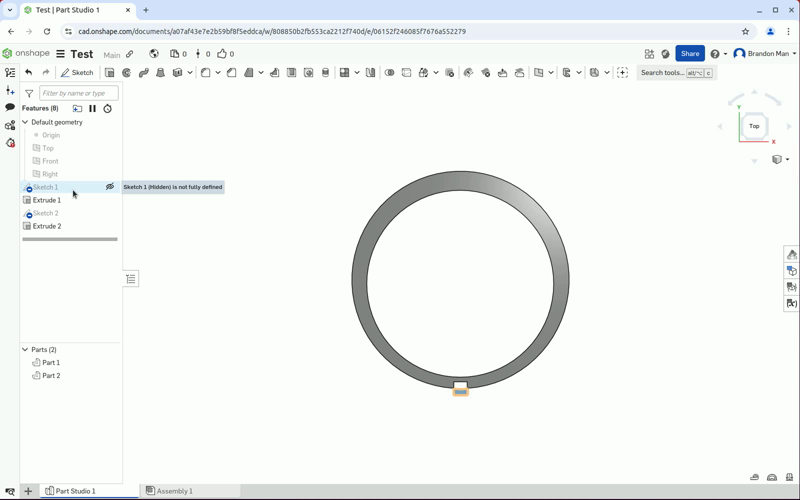
click(73, 189)
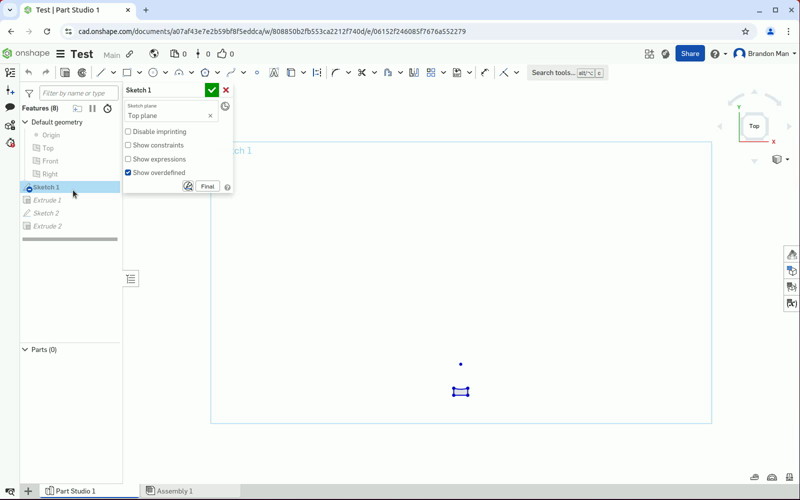
mouse_move(229, 92)
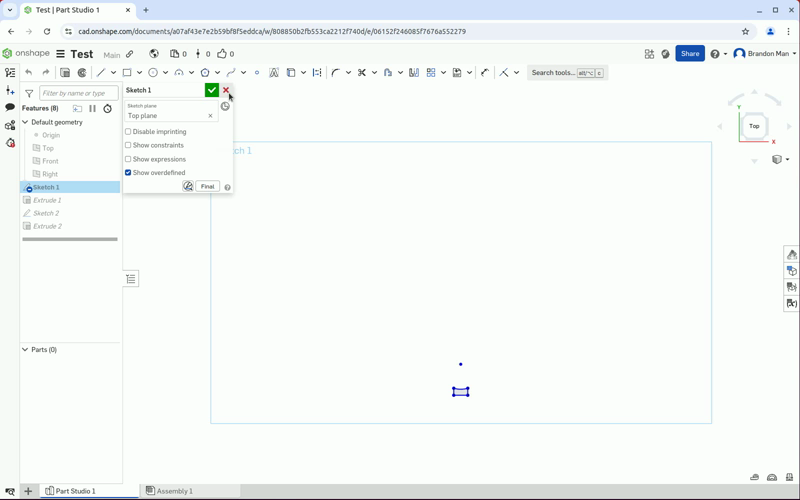
click(229, 92)
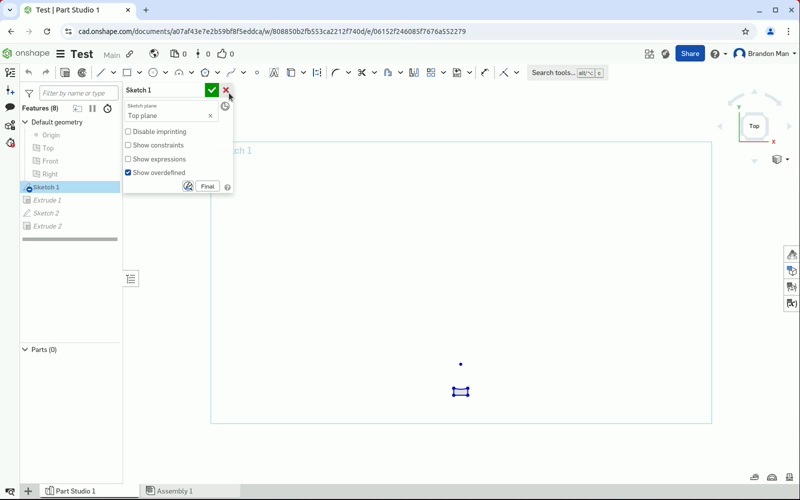
key(shift+s)
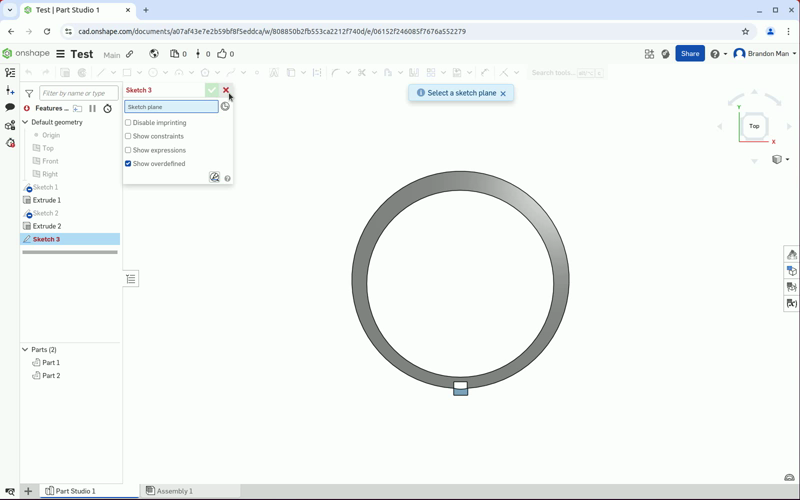
mouse_move(73, 150)
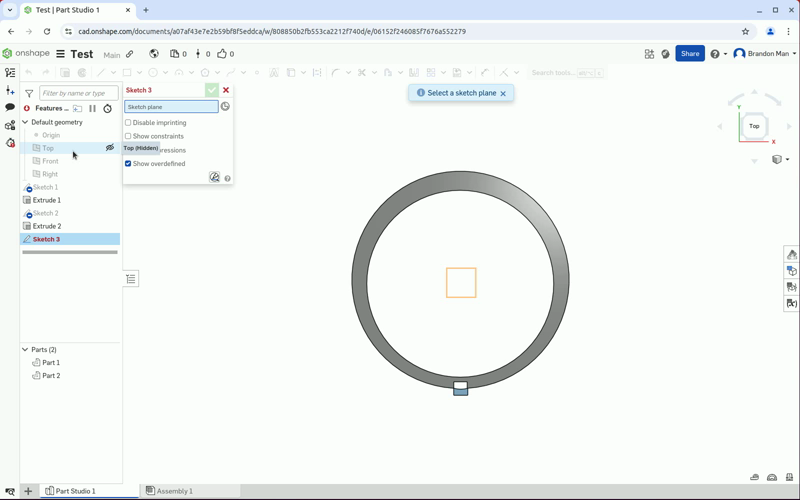
click(73, 150)
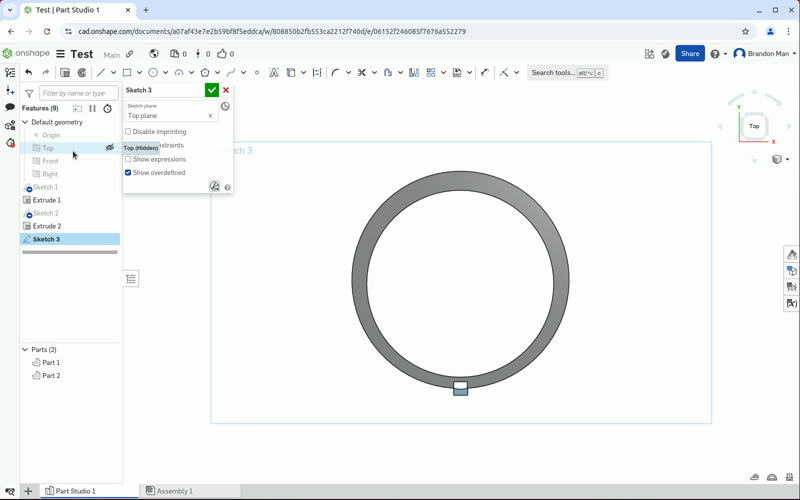
mouse_move(73, 352)
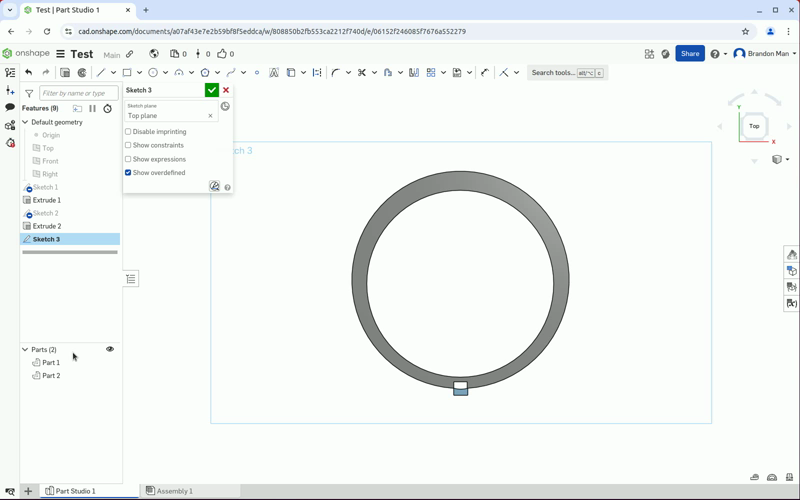
key(y)
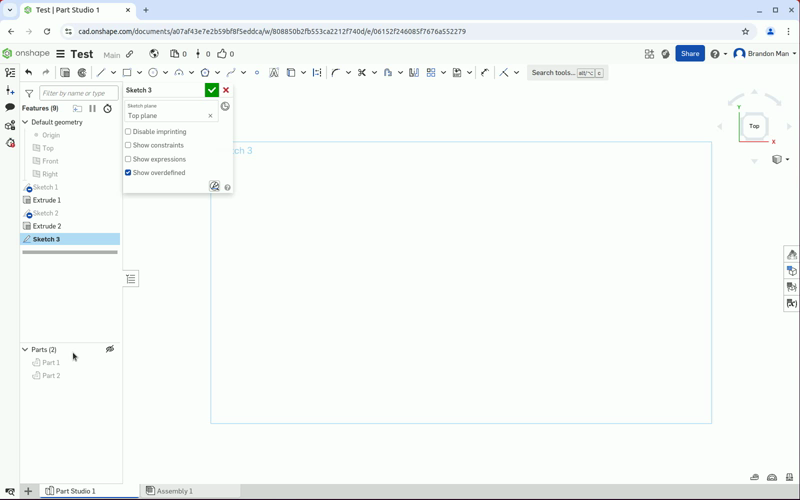
key(a)
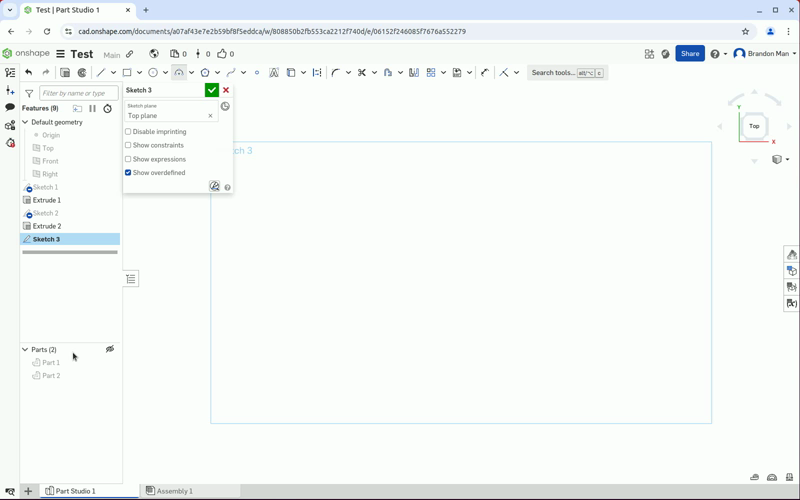
key_down(shift)
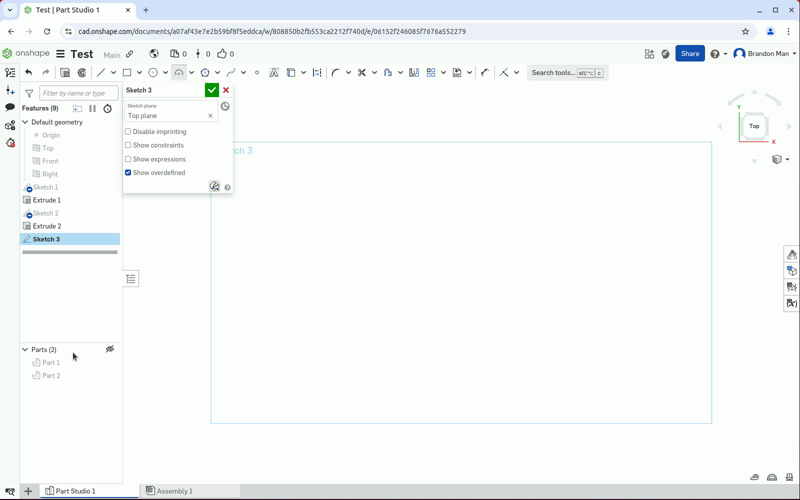
mouse_move(453, 388)
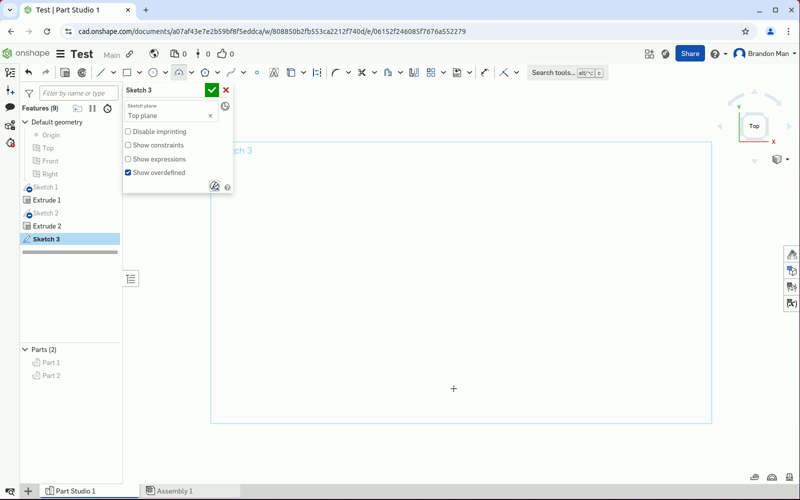
click(453, 388)
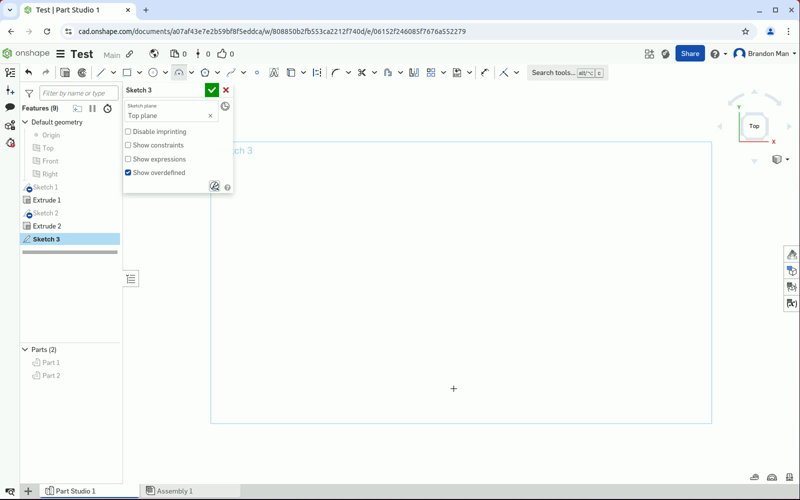
key_up(shift)
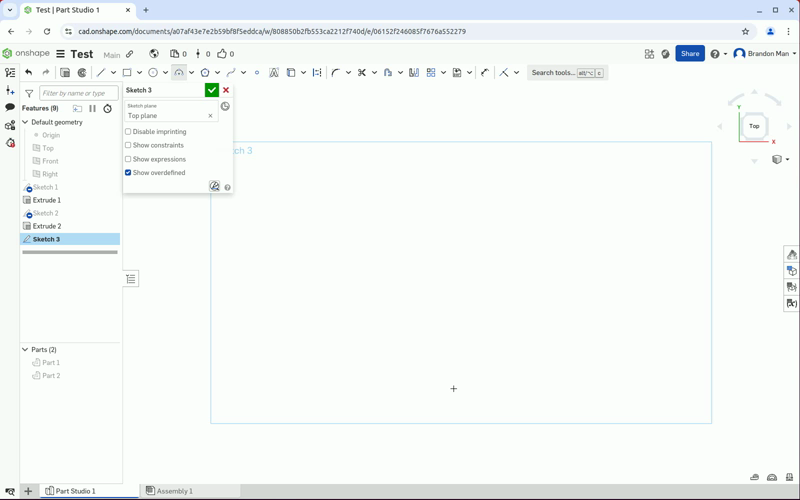
key_down(shift)
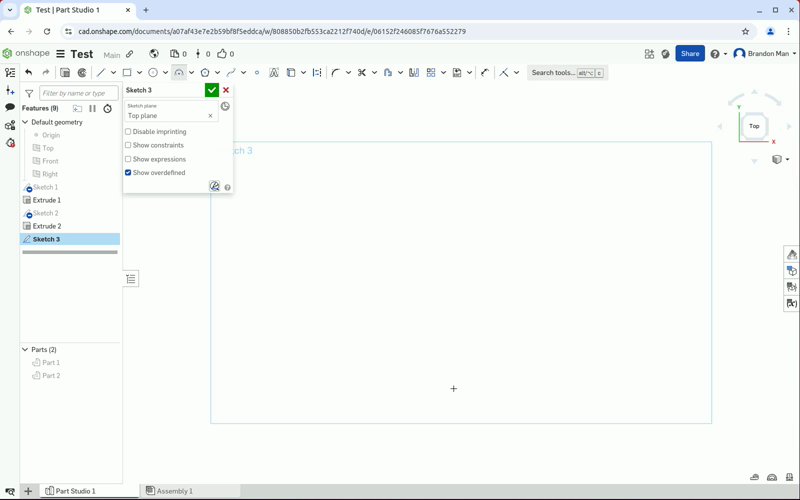
mouse_move(467, 388)
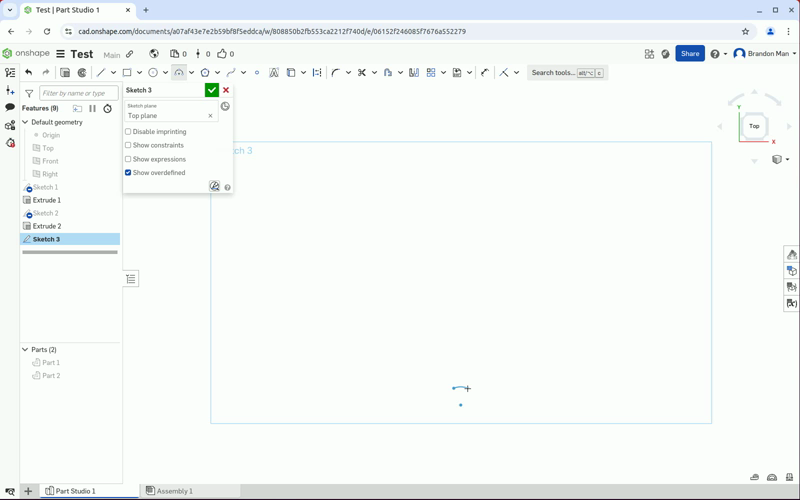
click(467, 388)
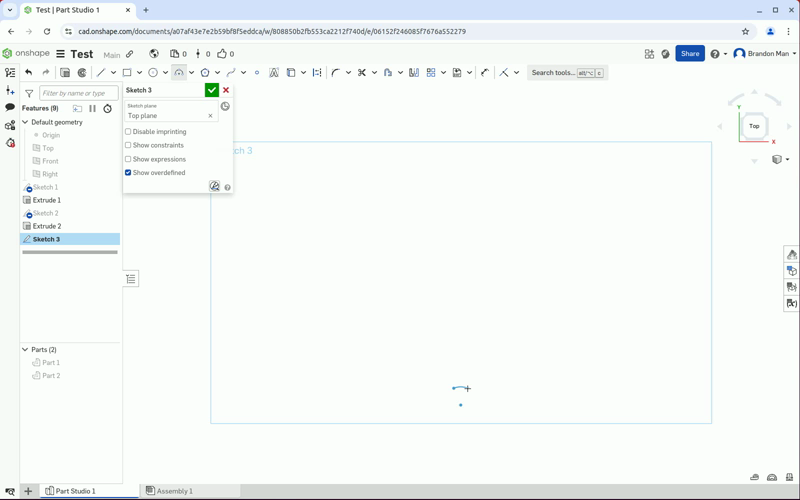
mouse_move(460, 389)
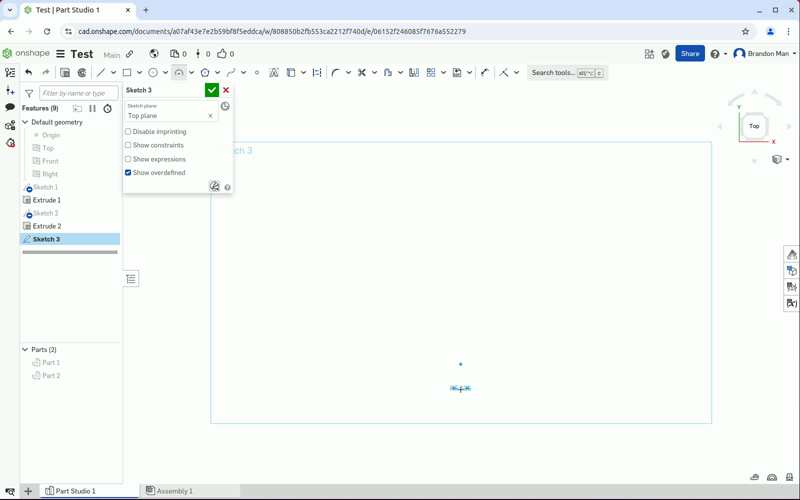
click(460, 389)
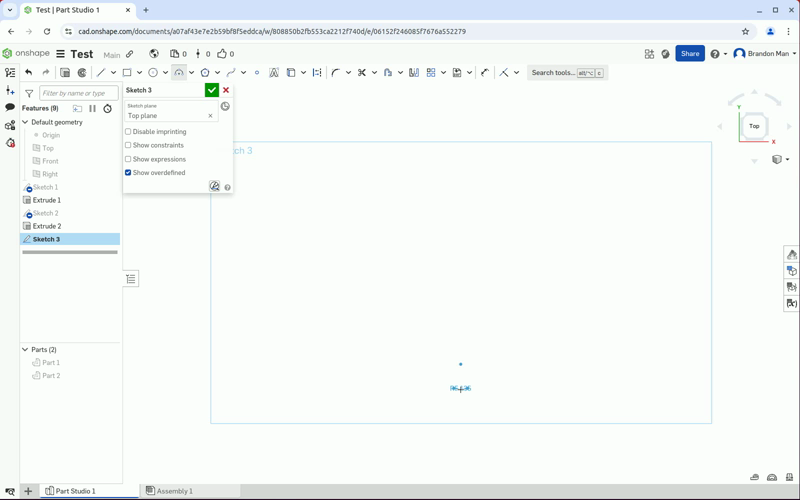
key_up(shift)
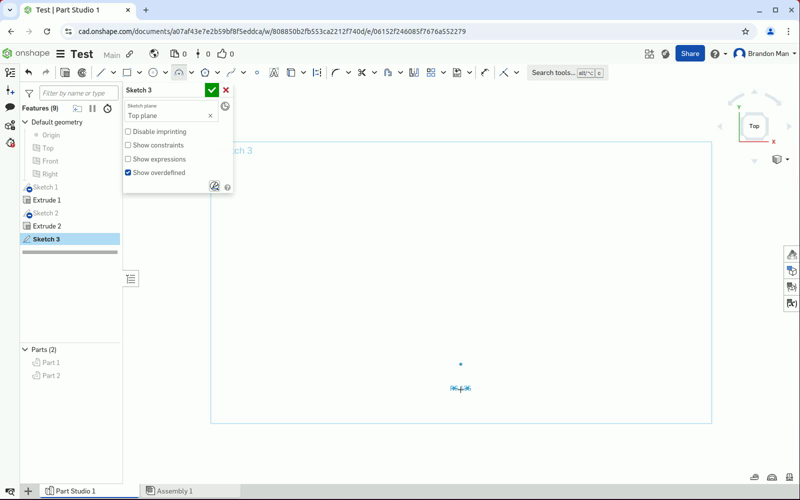
key(esc)
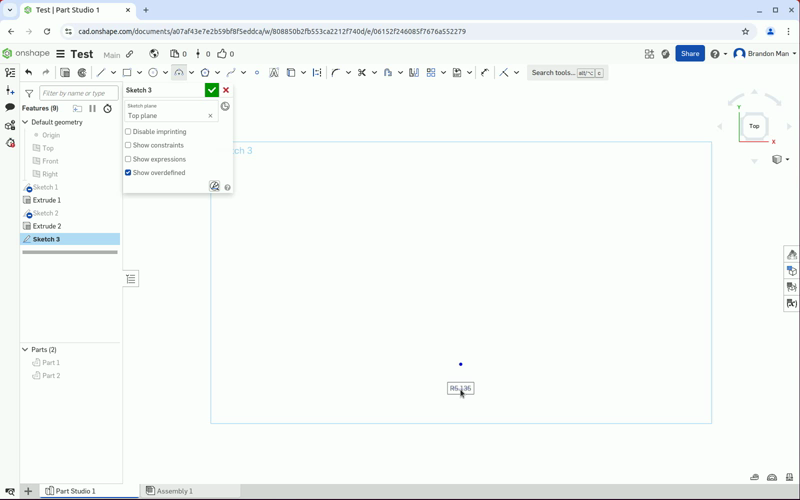
key(l)
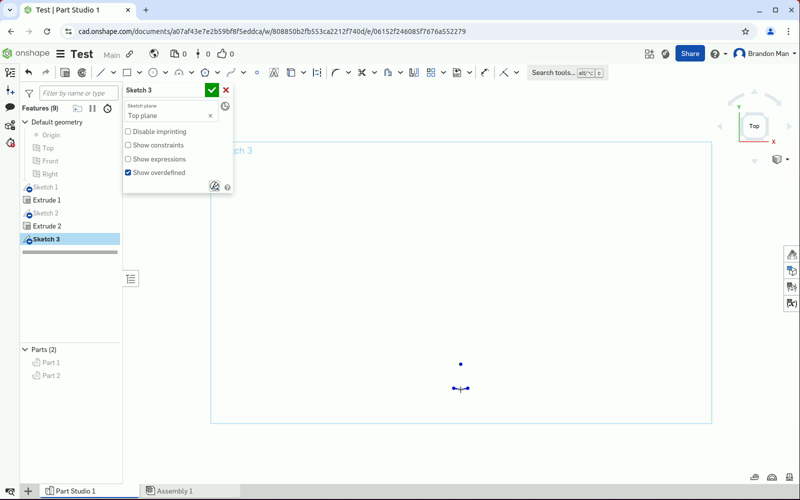
mouse_move(467, 388)
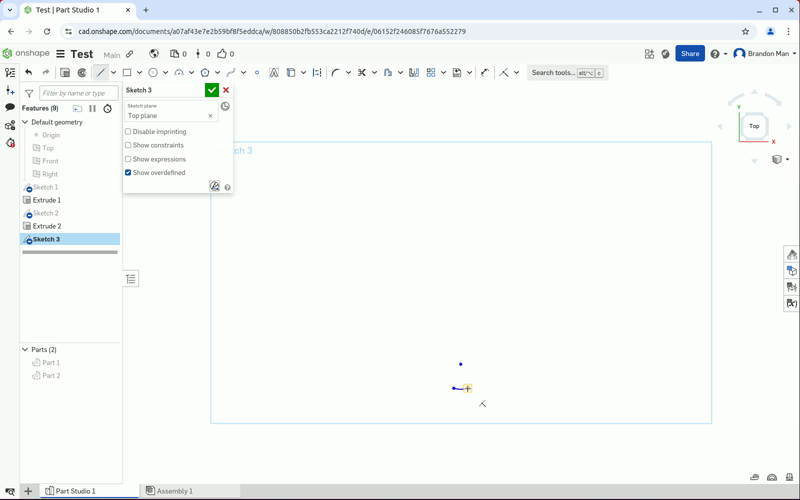
click(467, 388)
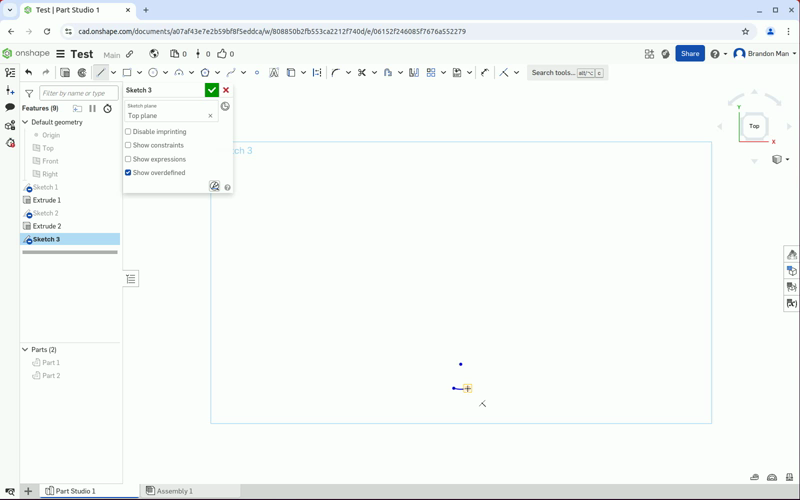
key_down(shift)
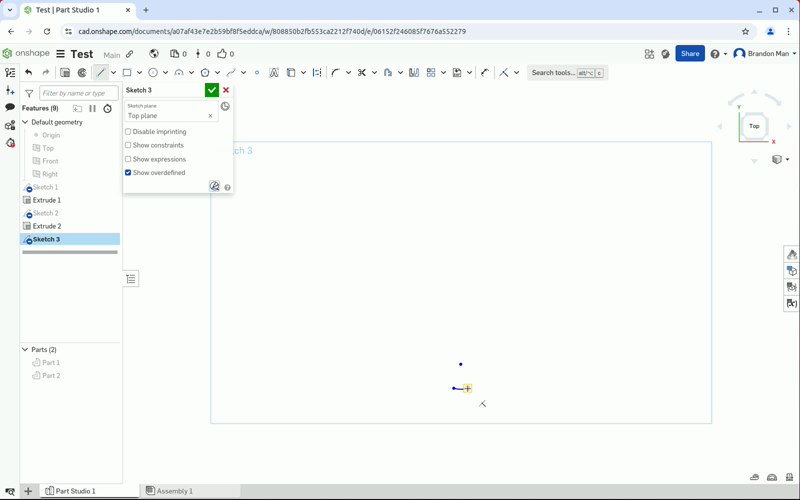
mouse_move(497, 388)
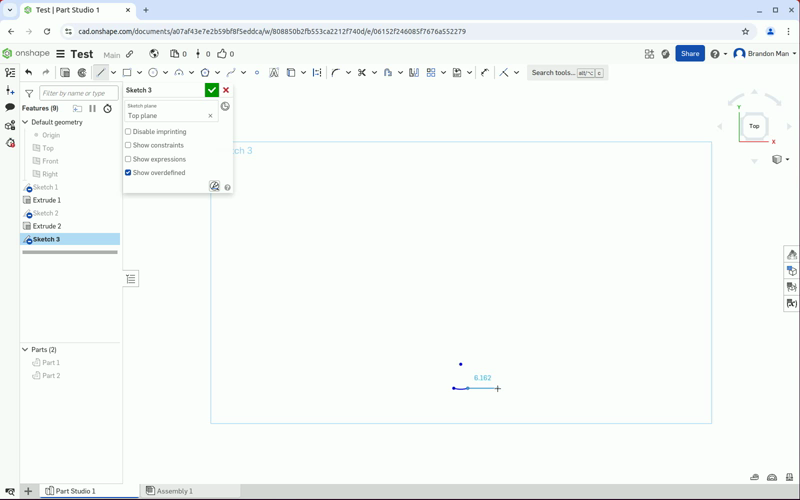
mouse_move(467, 381)
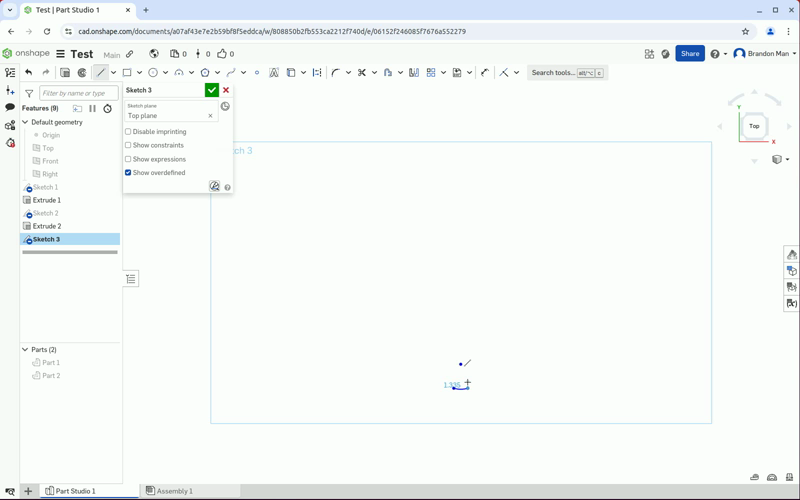
scroll(6)
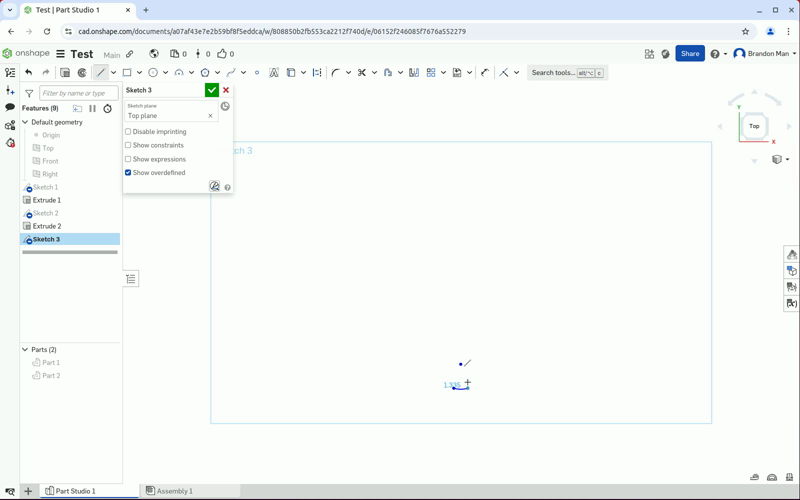
scroll(6)
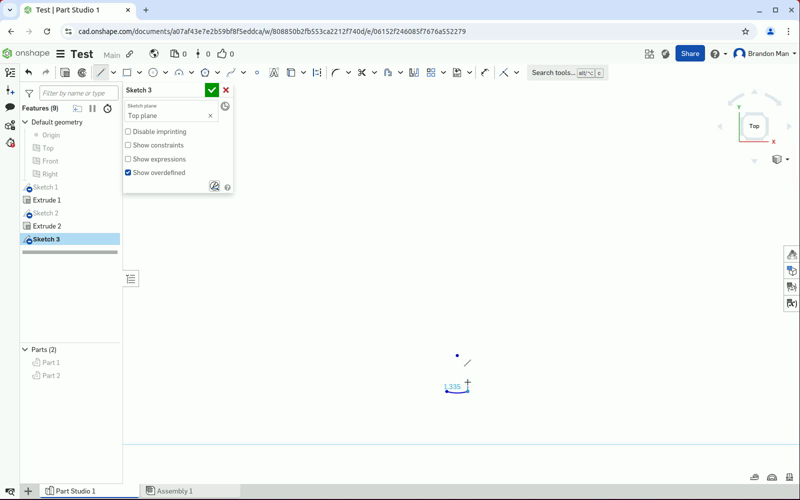
scroll(6)
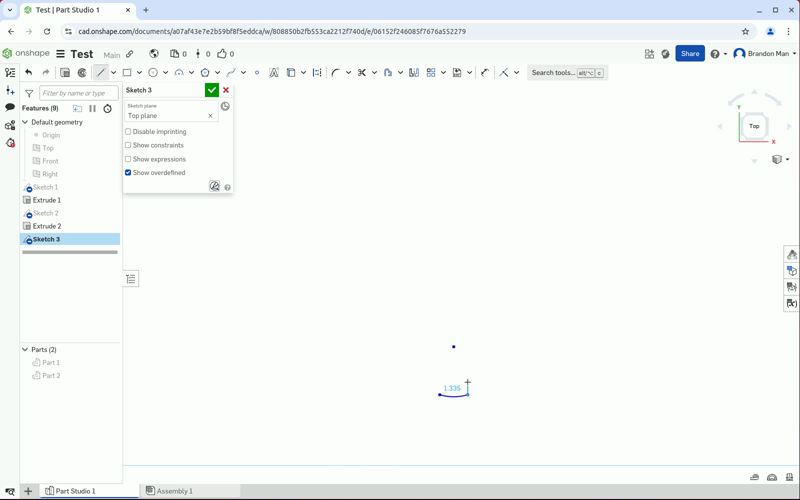
scroll(6)
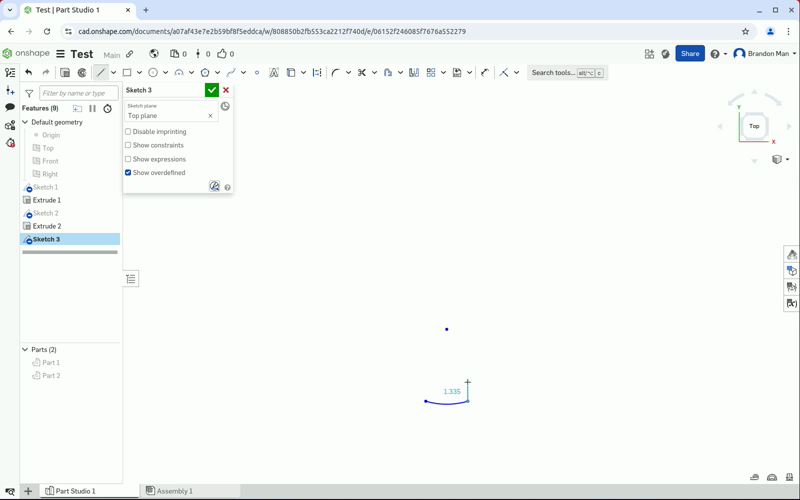
scroll(6)
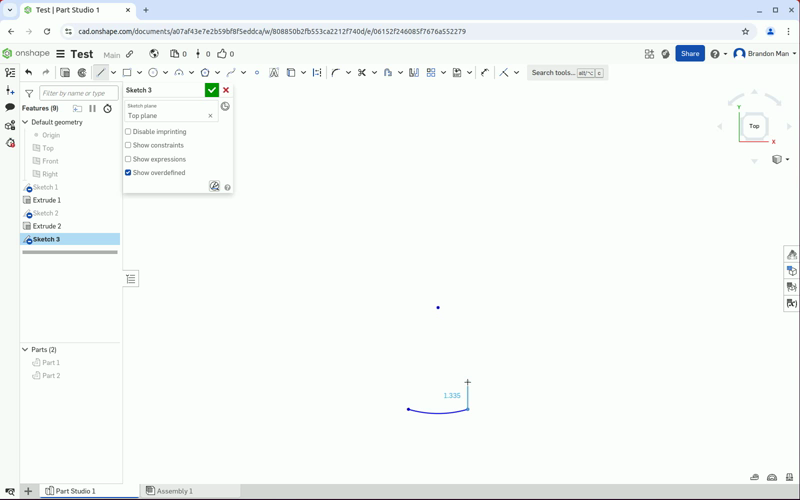
scroll(6)
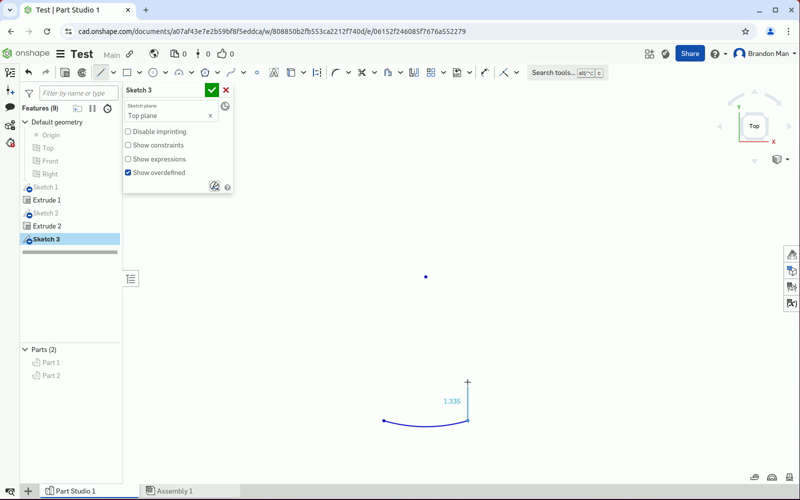
scroll(6)
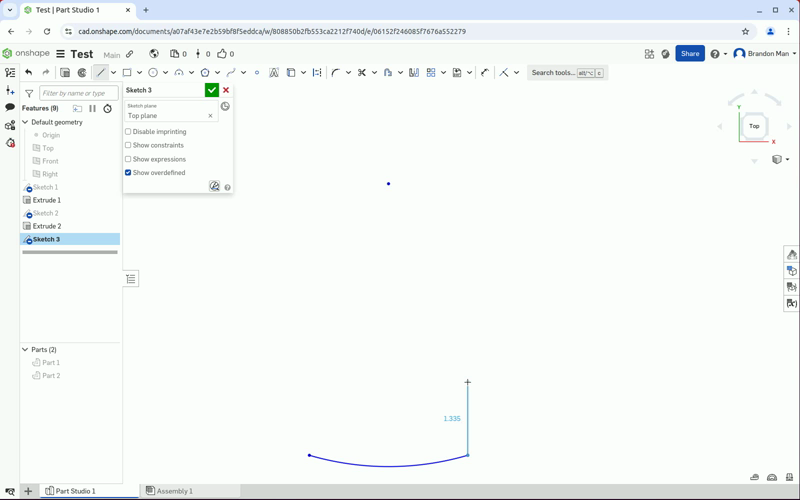
click(467, 381)
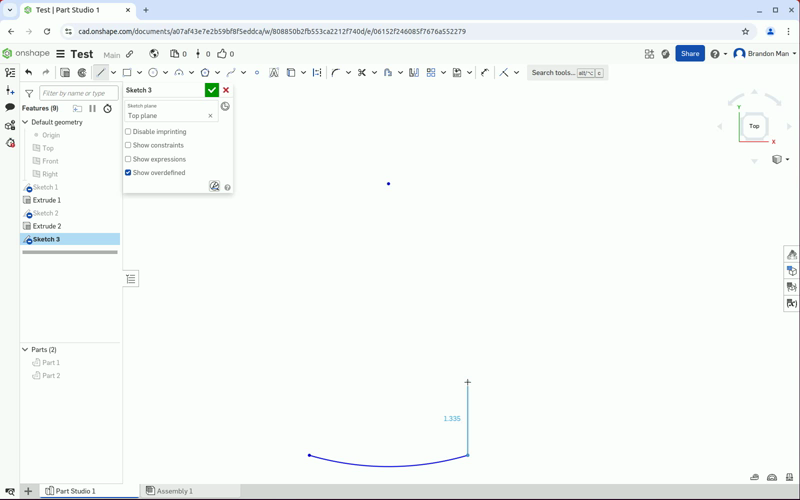
scroll(-6)
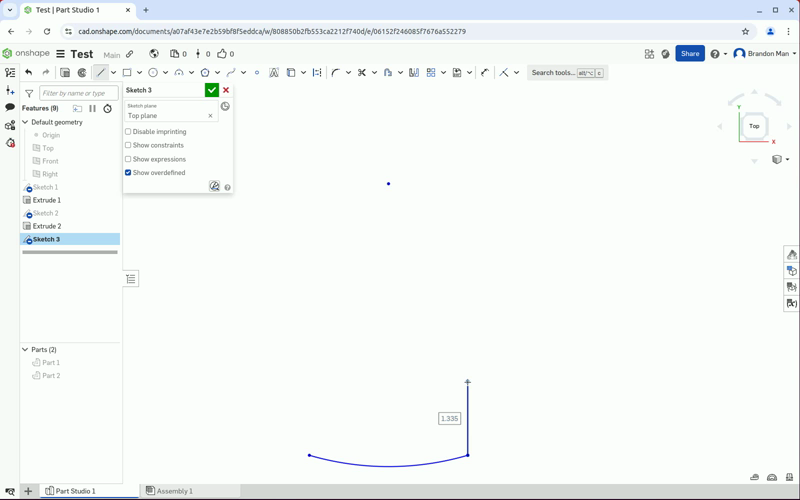
scroll(-6)
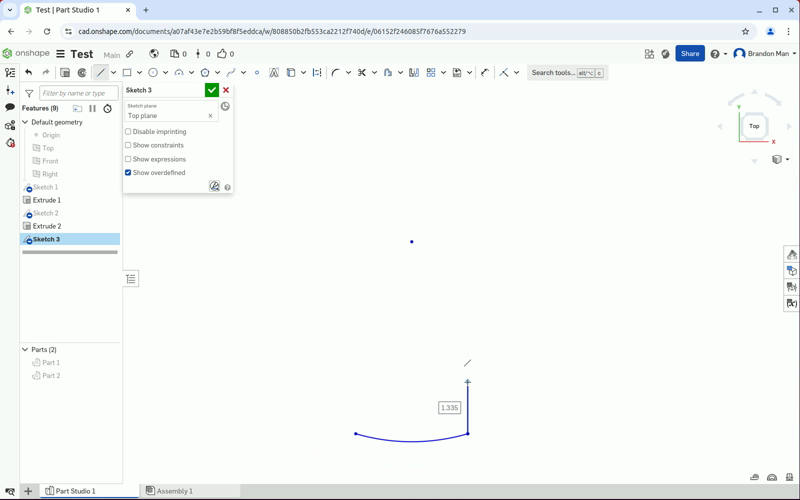
scroll(-6)
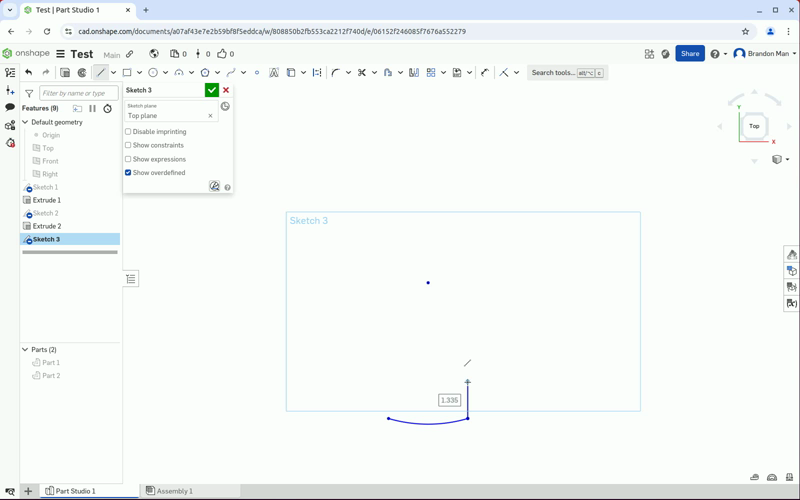
scroll(-6)
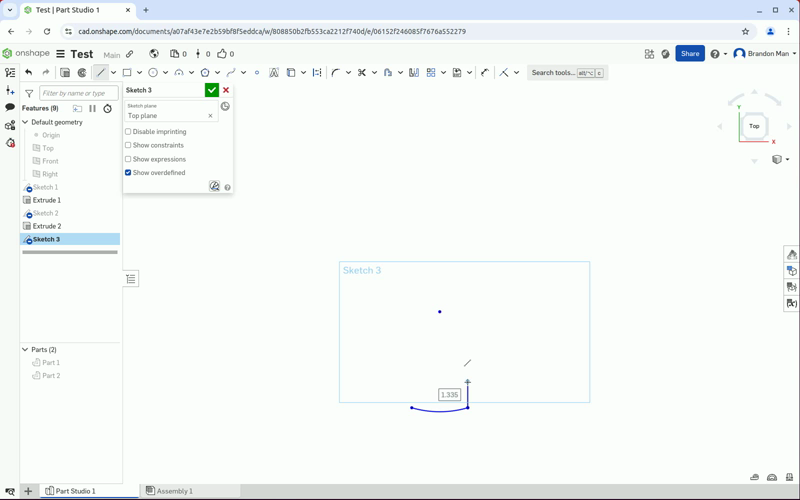
scroll(-6)
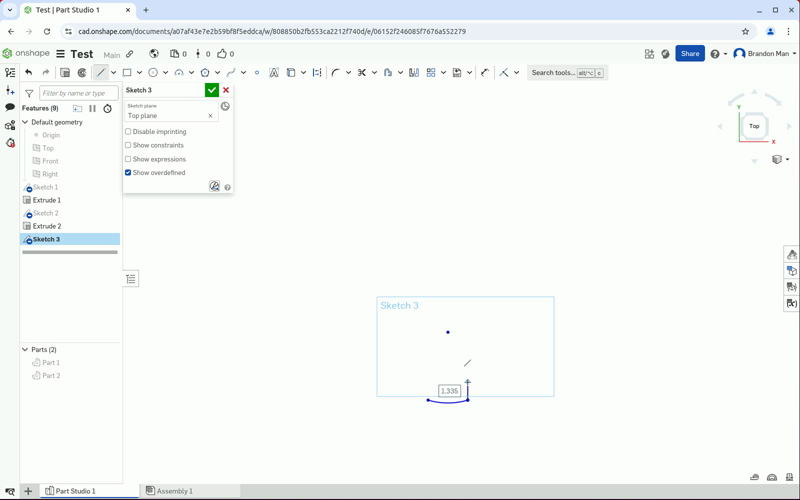
scroll(-6)
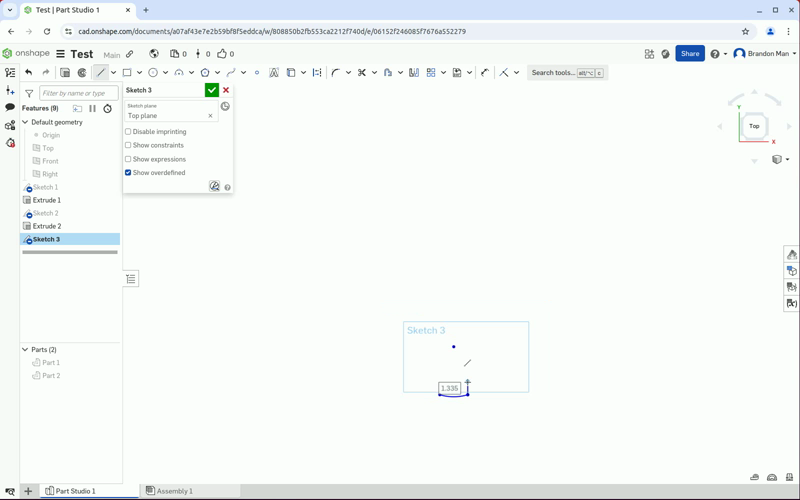
scroll(-6)
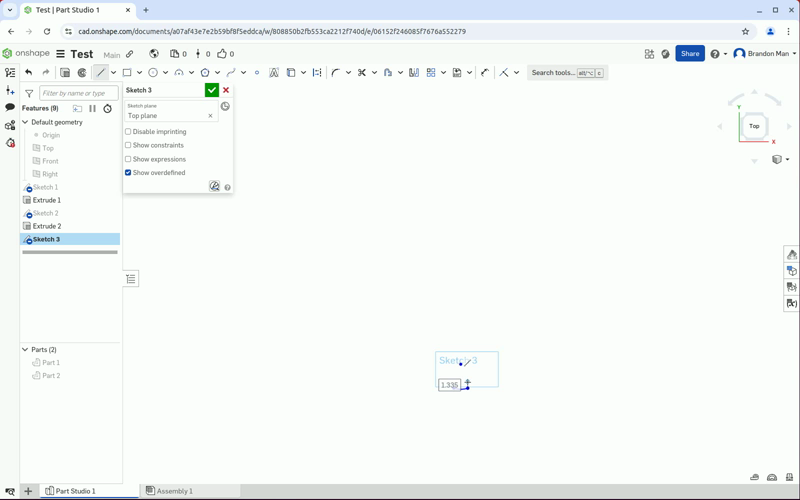
key_up(shift)
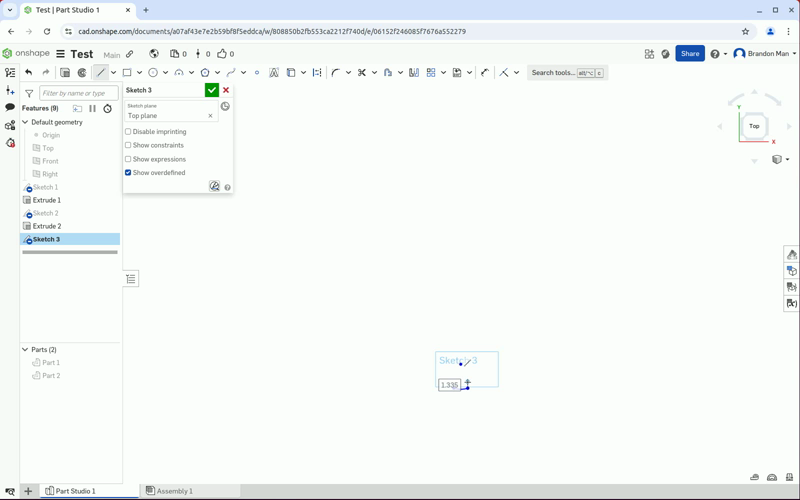
key_down(shift)
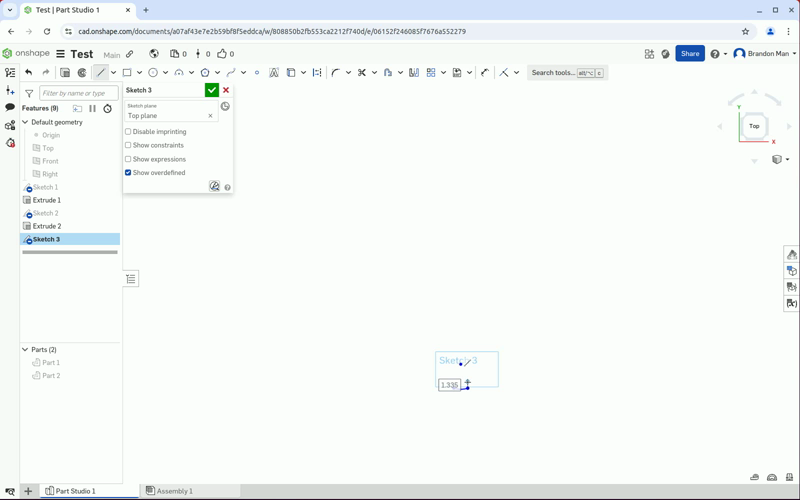
mouse_move(497, 381)
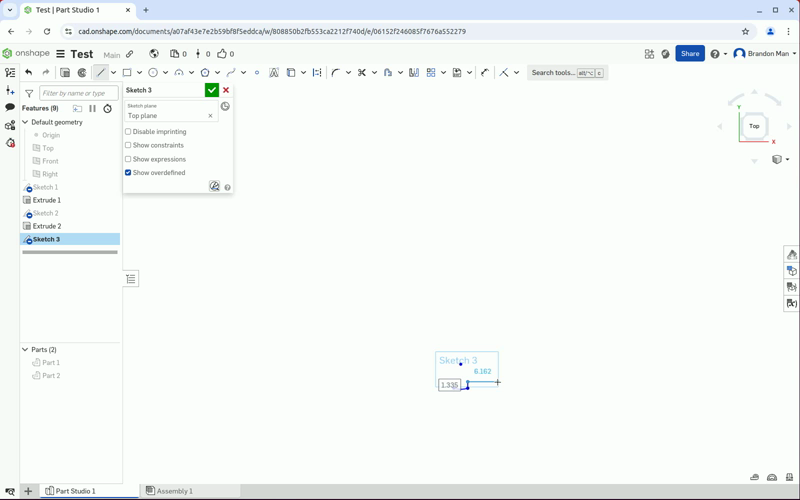
mouse_move(453, 381)
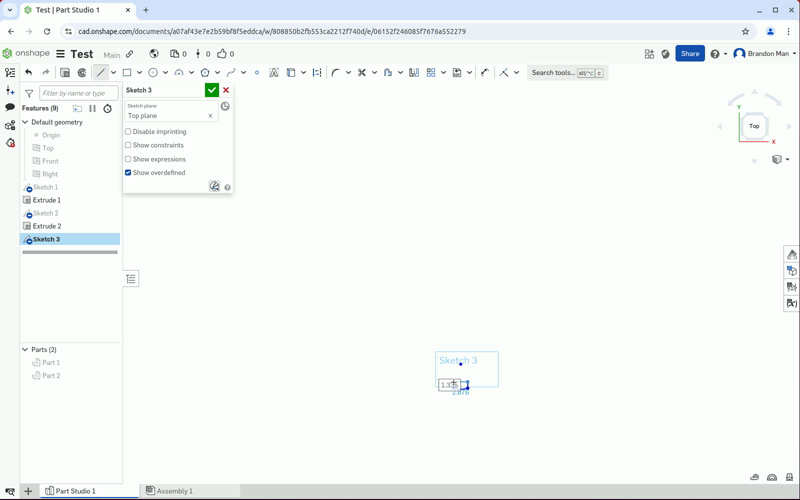
click(453, 381)
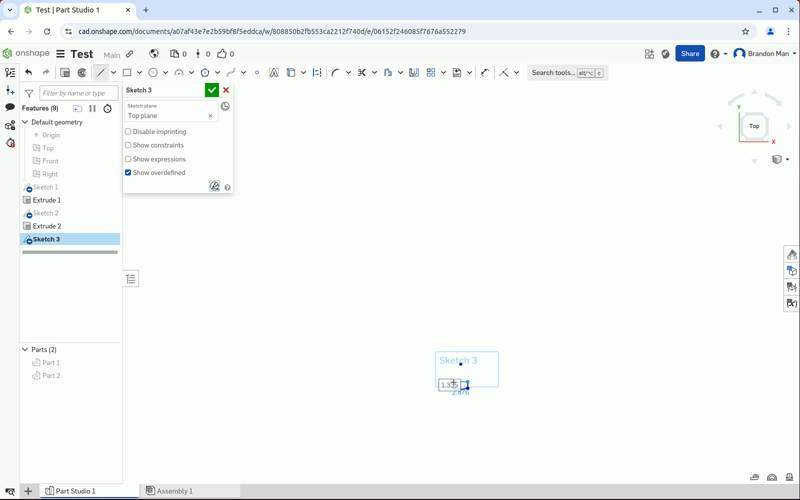
key_up(shift)
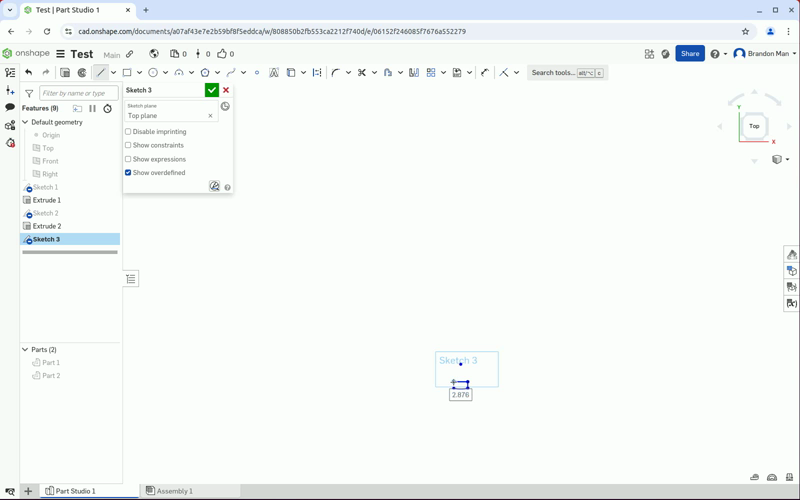
mouse_move(483, 381)
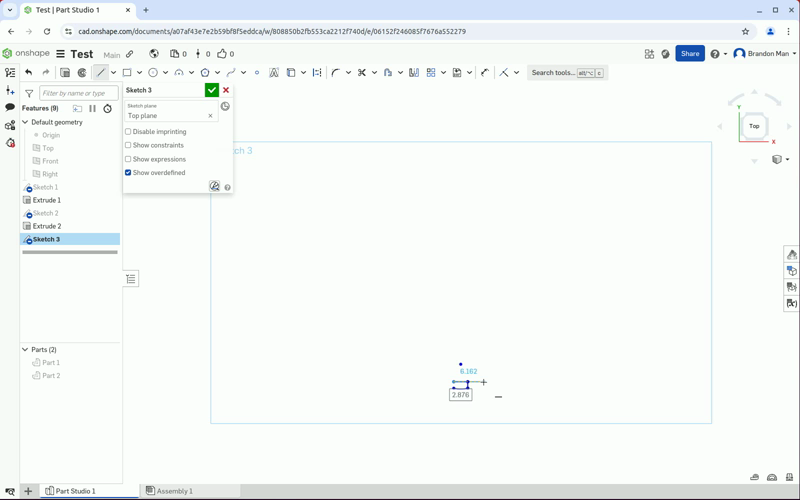
key_down(shift)
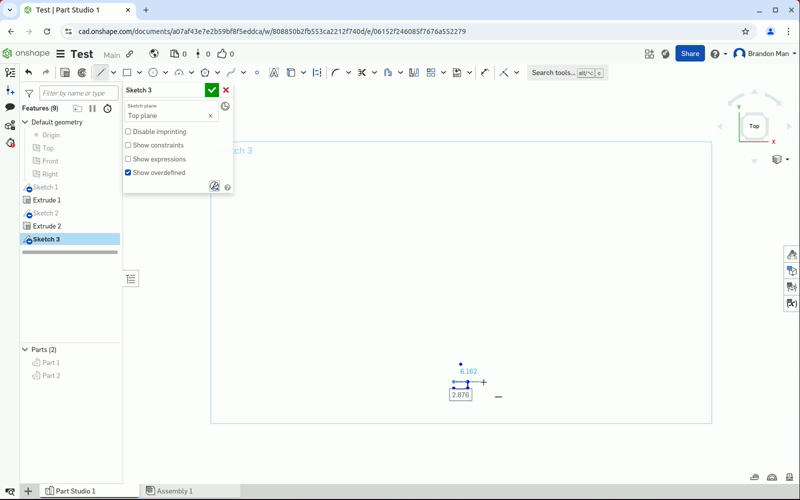
mouse_move(453, 388)
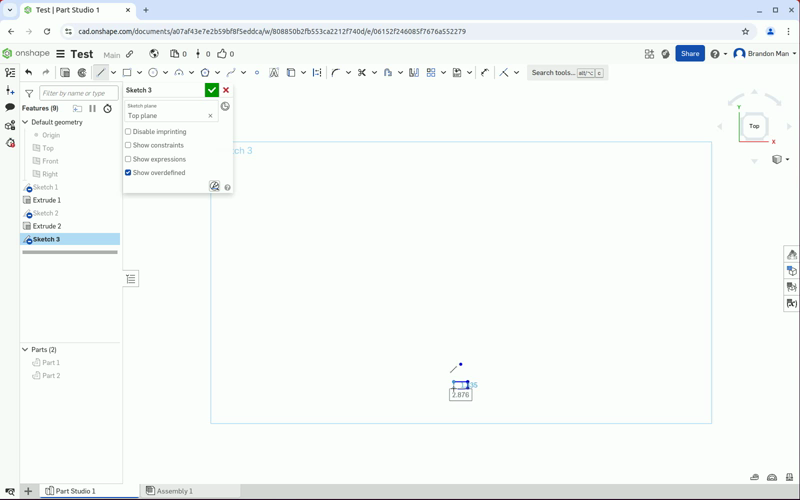
scroll(6)
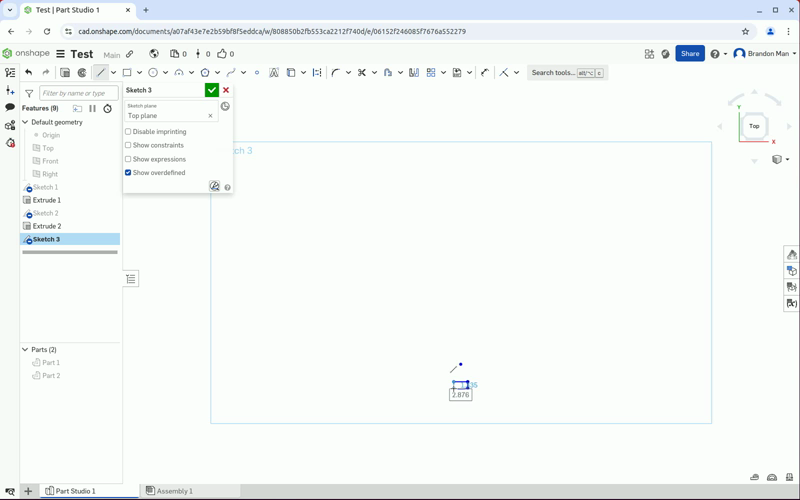
scroll(6)
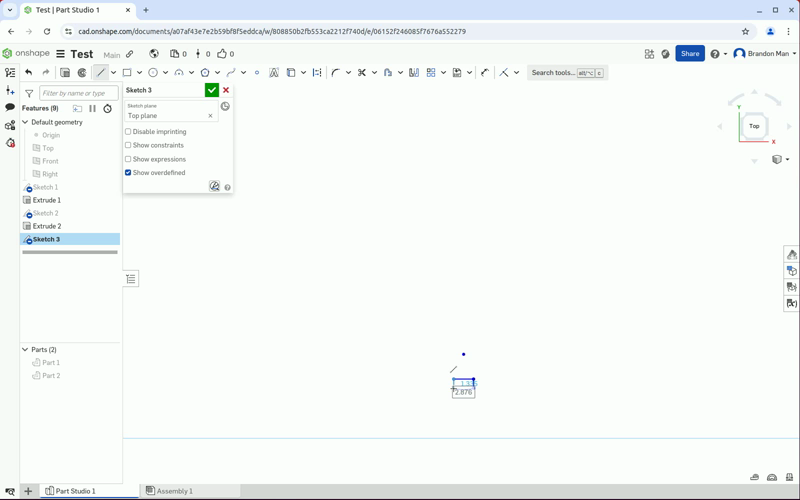
scroll(6)
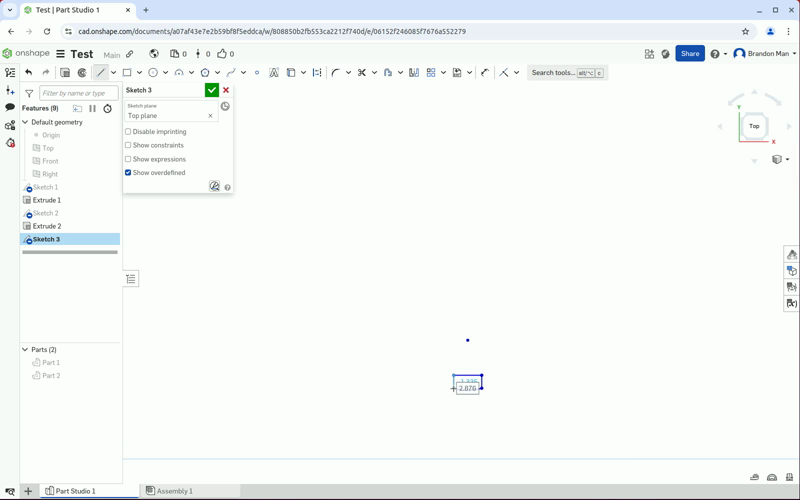
scroll(6)
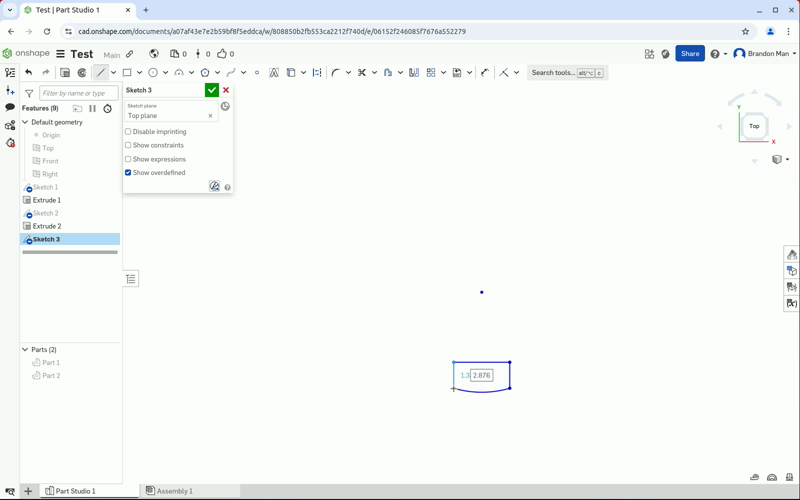
scroll(6)
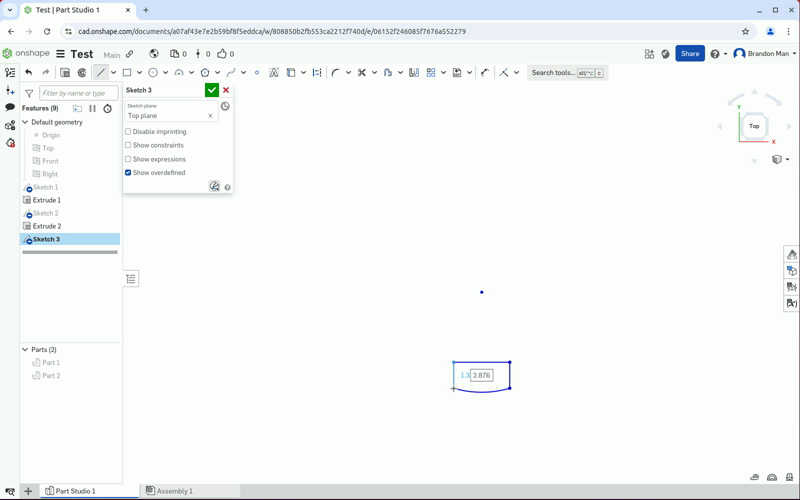
scroll(6)
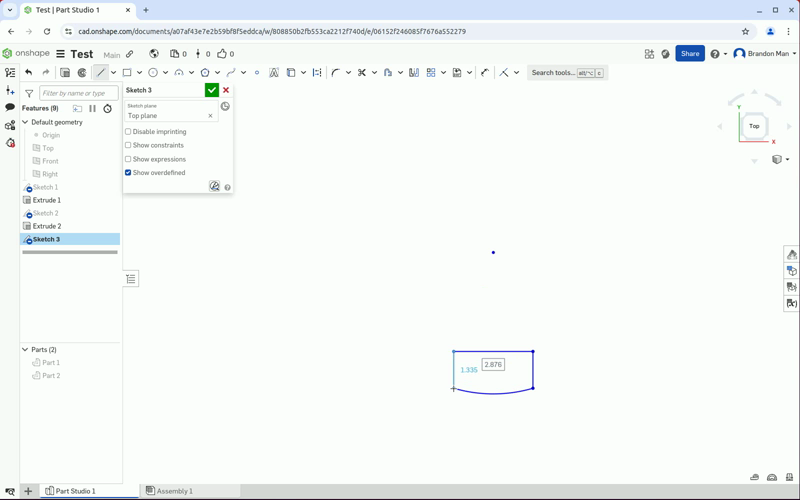
scroll(6)
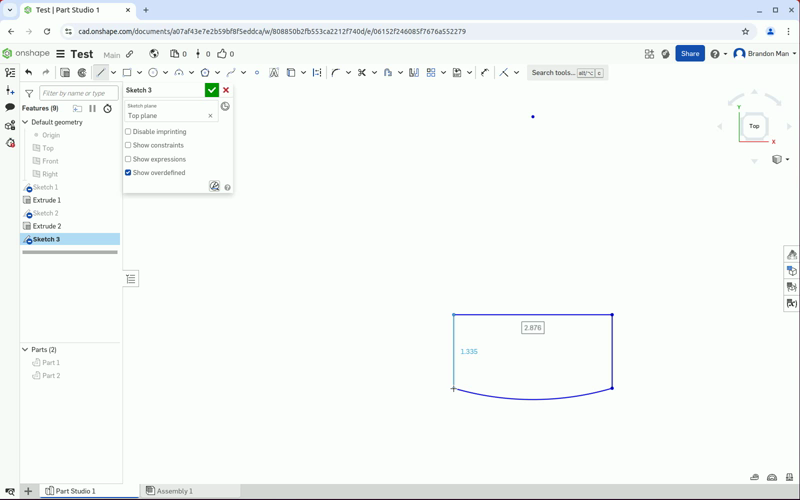
key_up(shift)
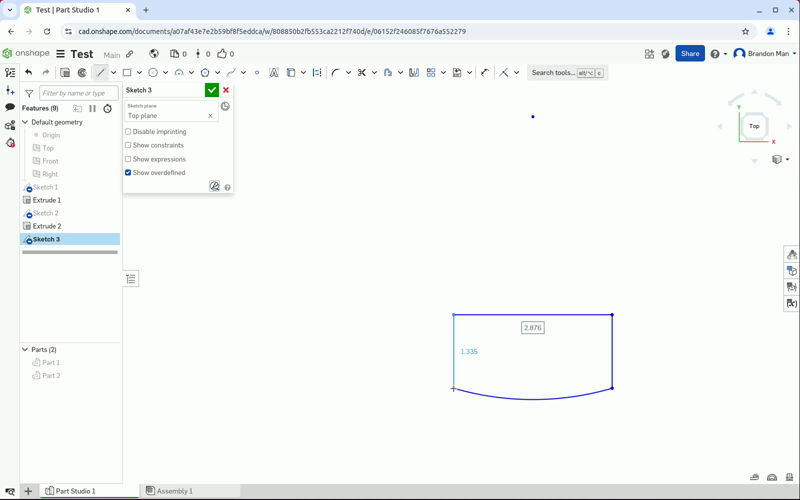
click(453, 388)
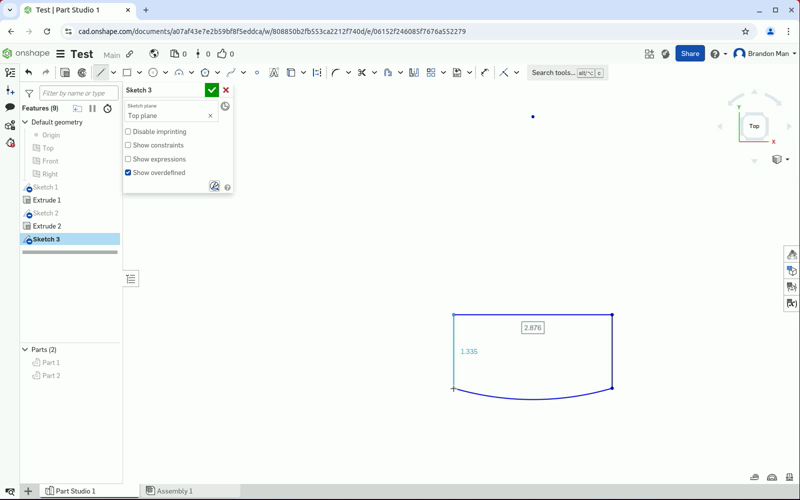
scroll(-6)
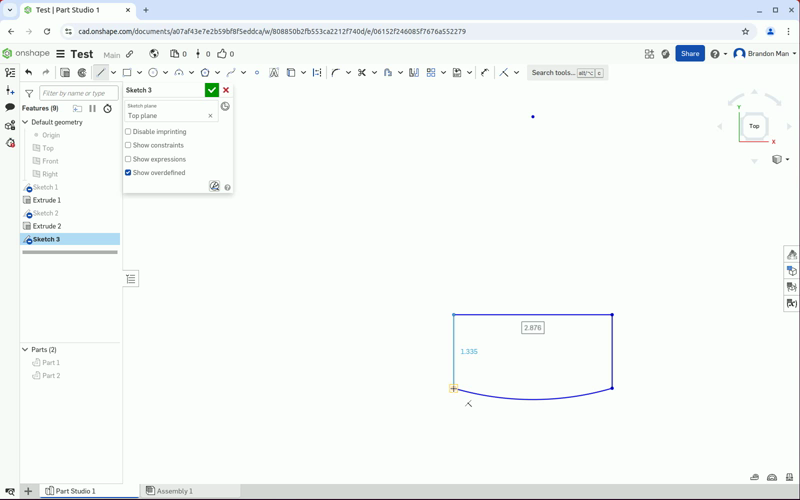
scroll(-6)
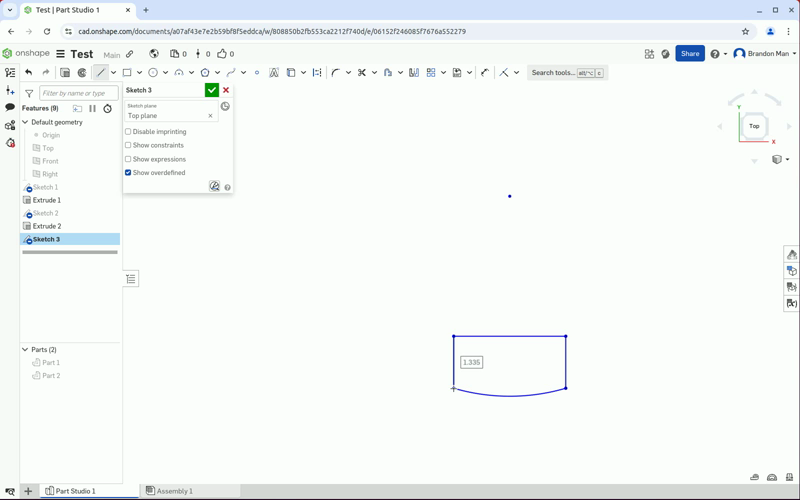
scroll(-6)
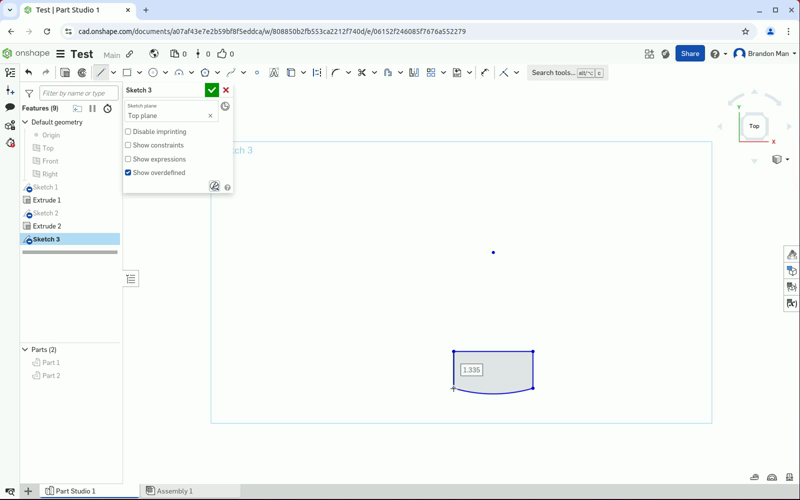
scroll(-6)
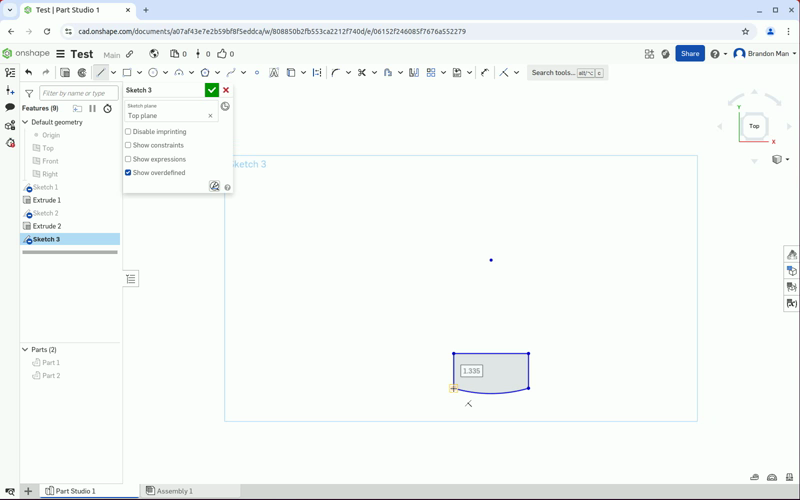
scroll(-6)
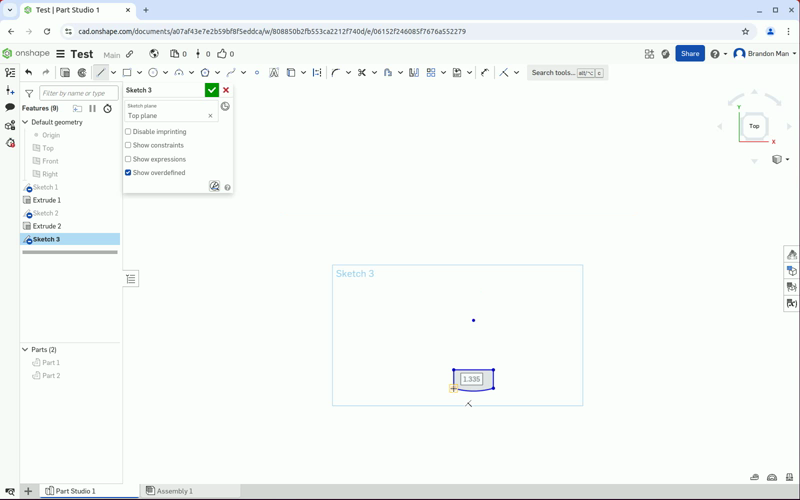
scroll(-6)
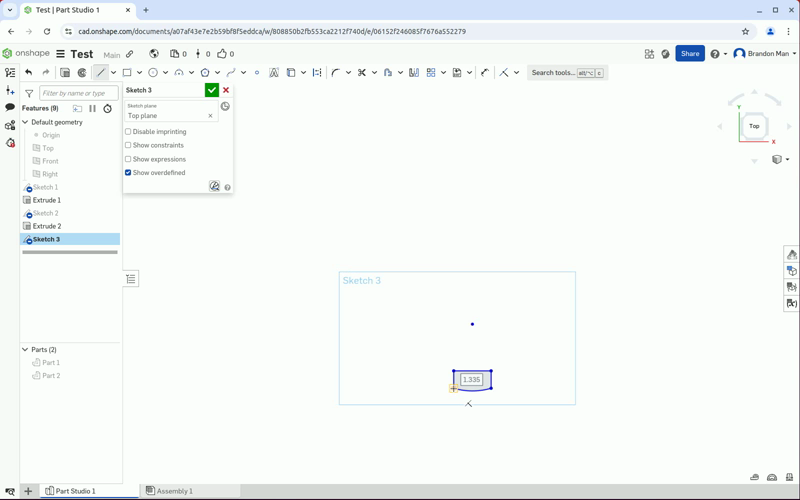
scroll(-6)
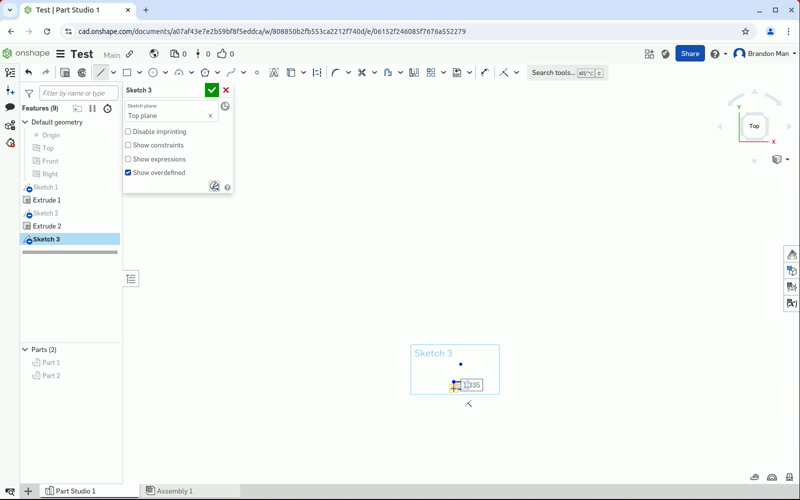
key(esc)
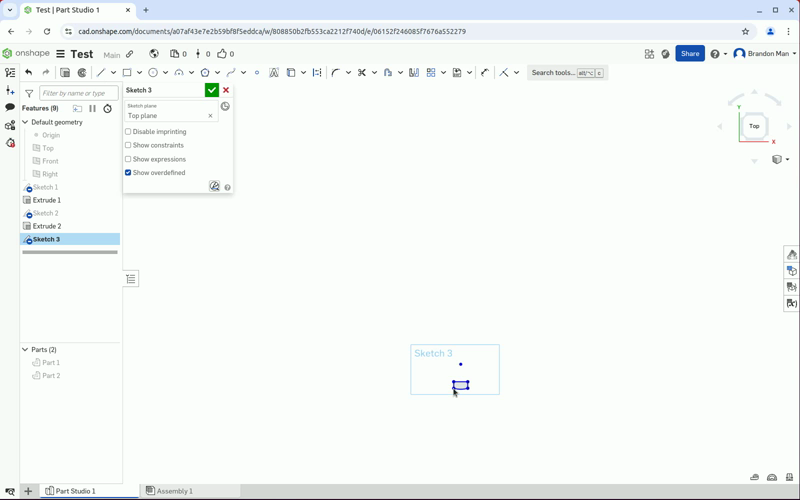
mouse_move(455, 383)
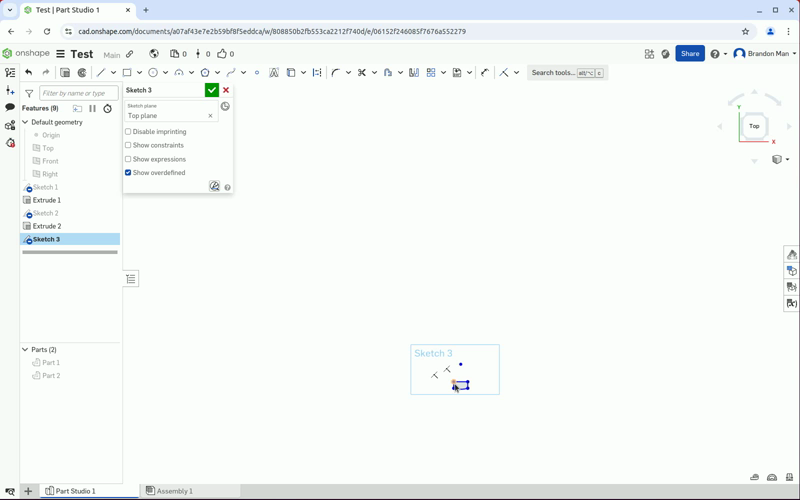
scroll(6)
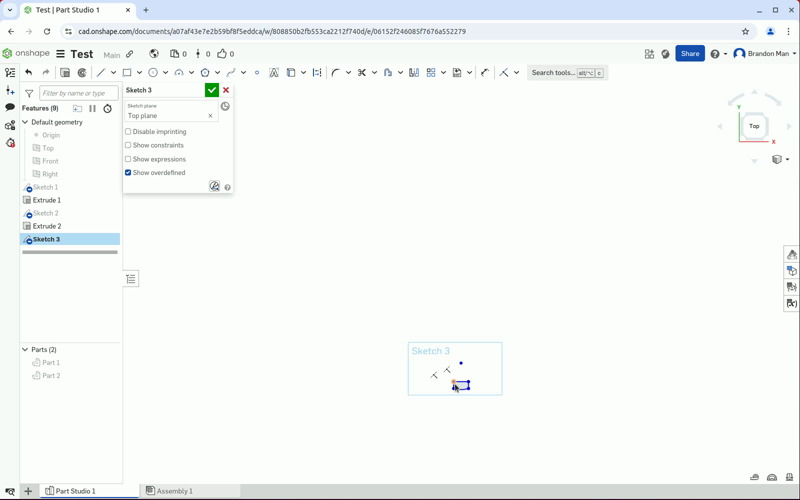
scroll(6)
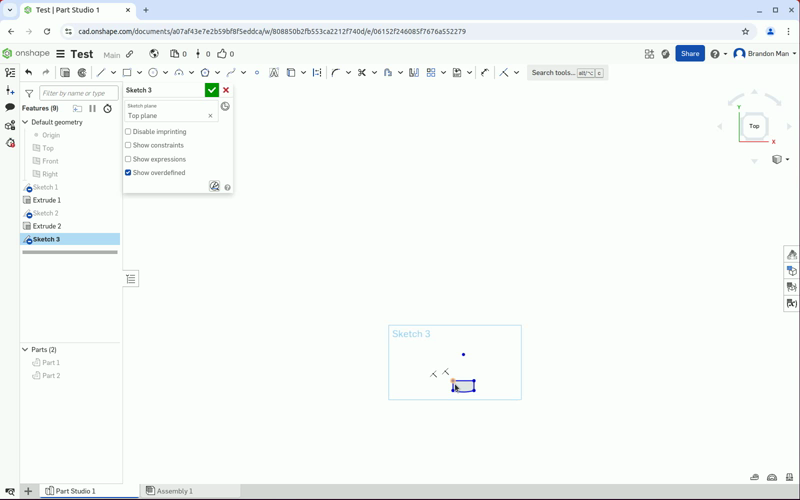
scroll(6)
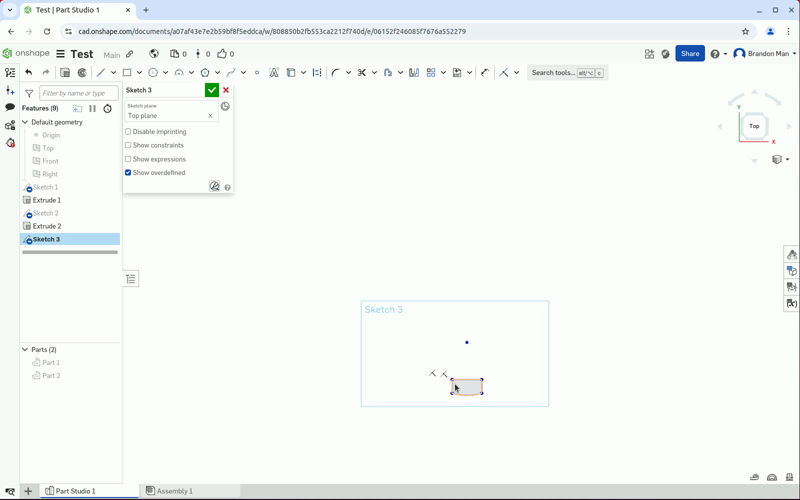
scroll(6)
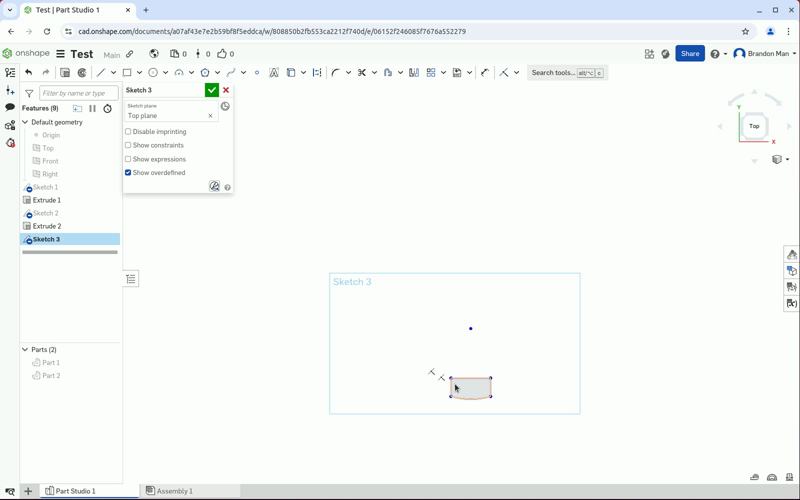
scroll(6)
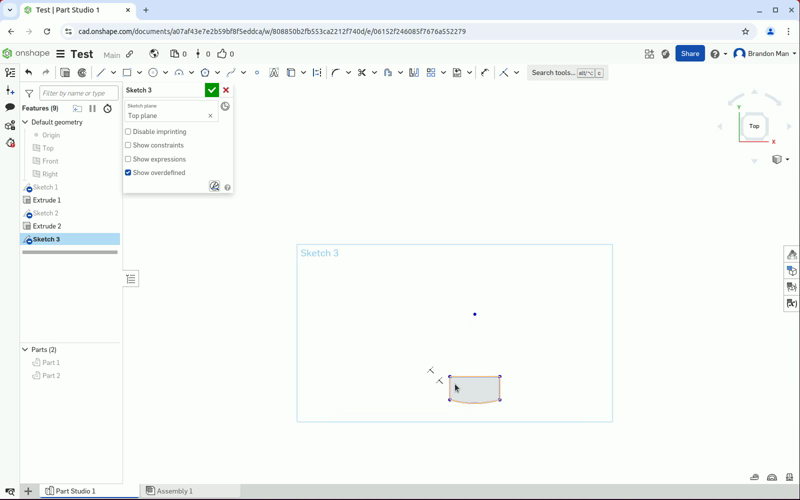
scroll(6)
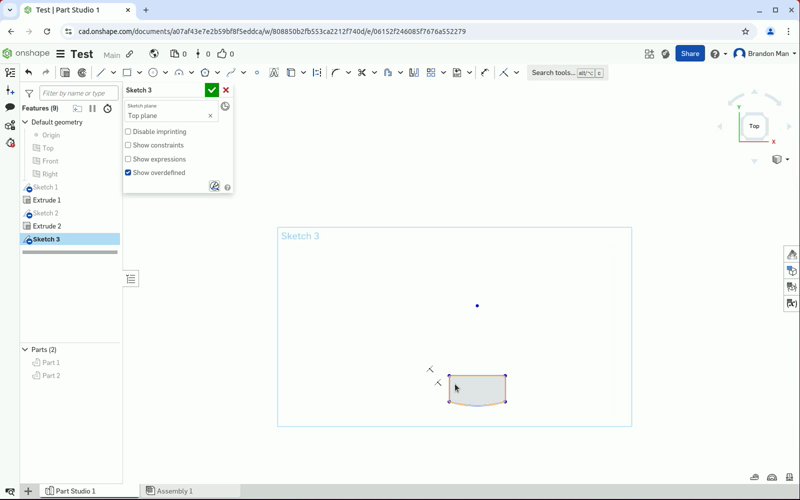
scroll(6)
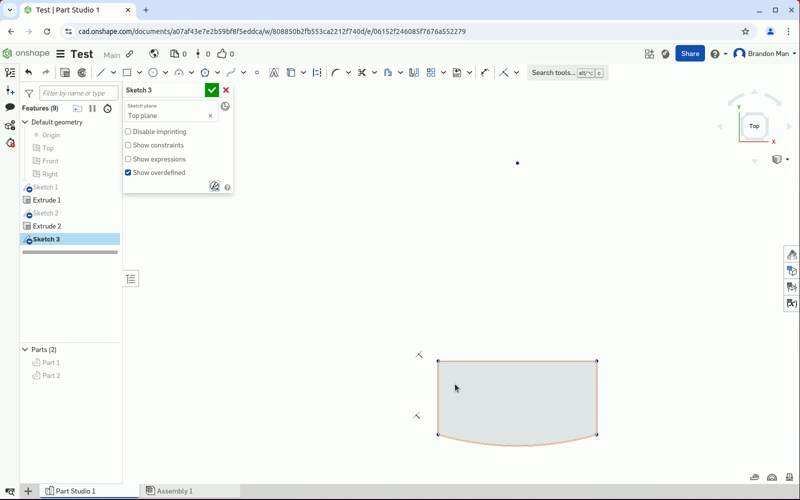
click(455, 383)
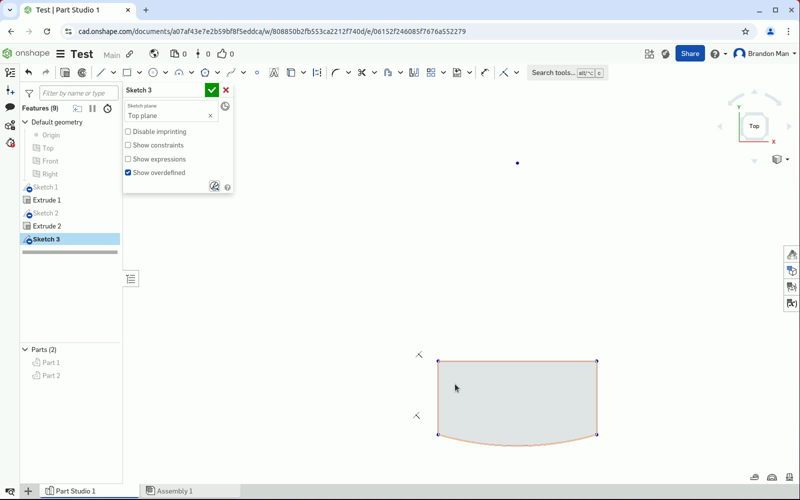
scroll(-6)
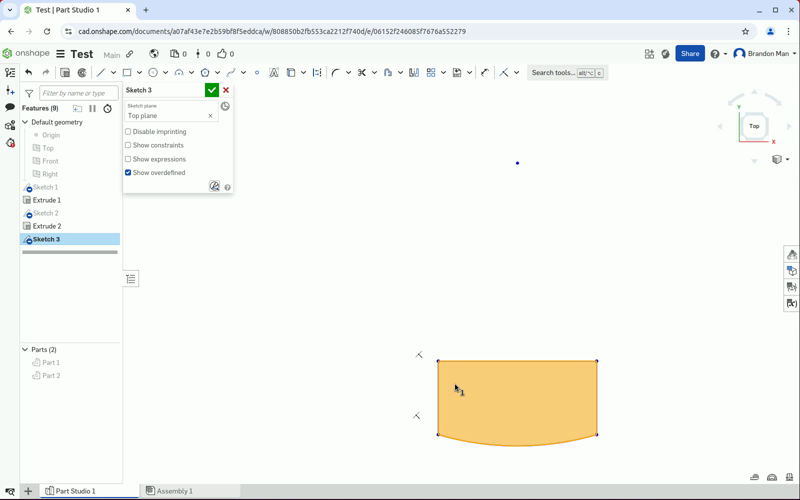
scroll(-6)
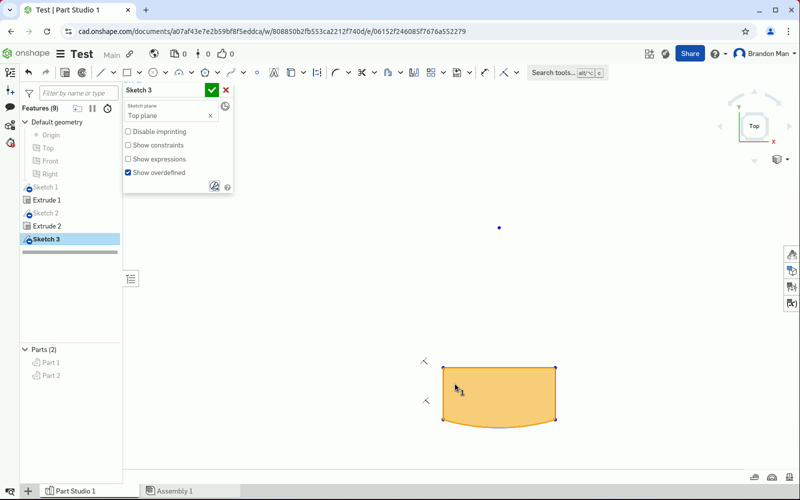
scroll(-6)
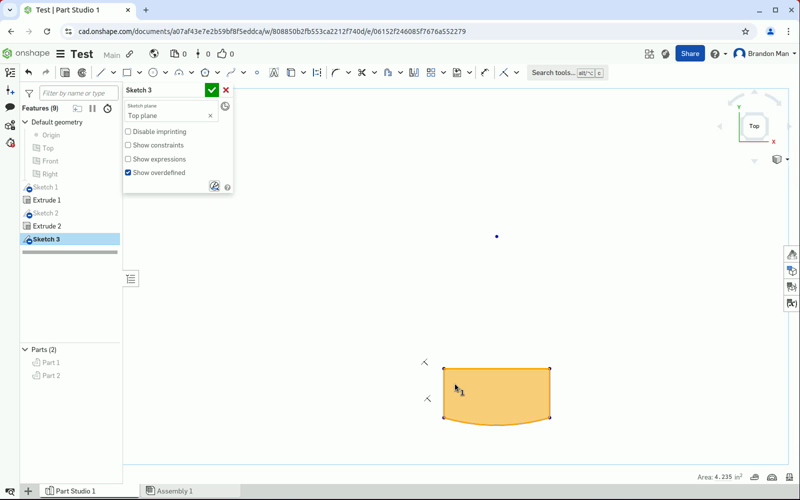
scroll(-6)
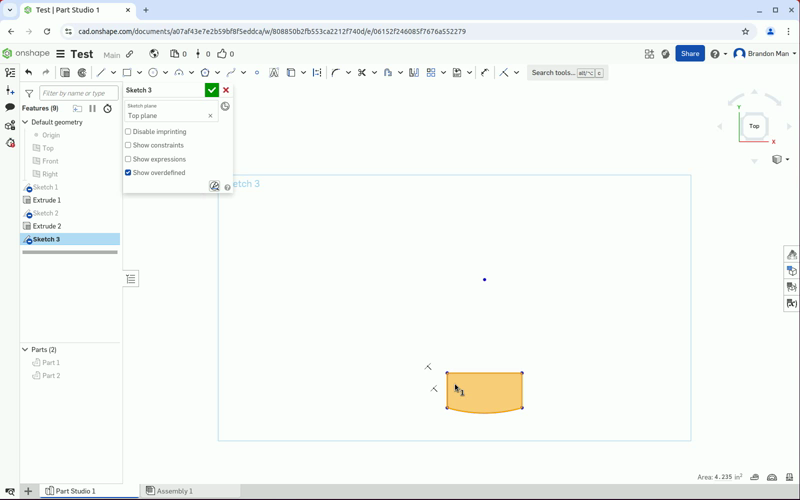
scroll(-6)
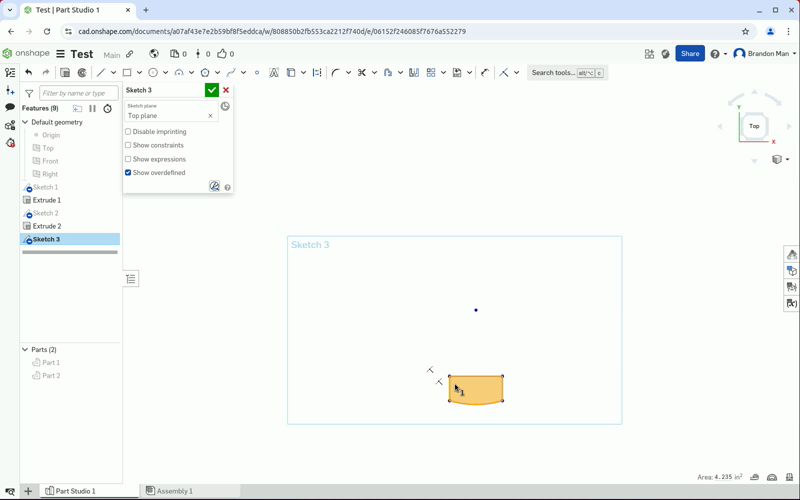
scroll(-6)
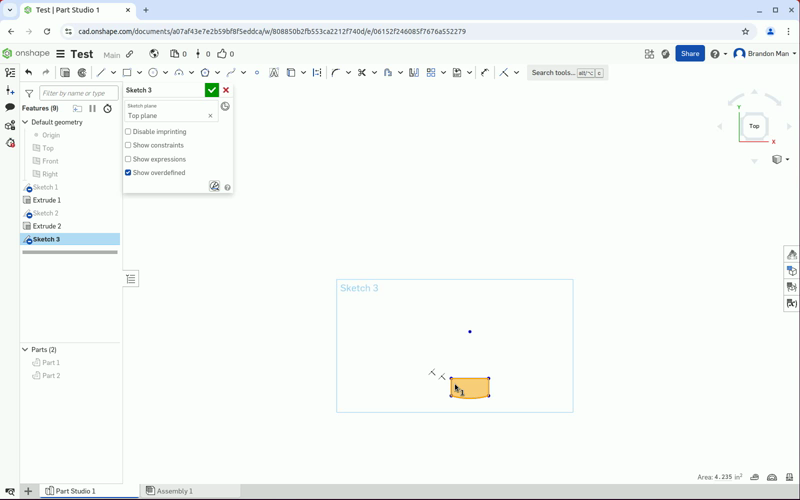
scroll(-6)
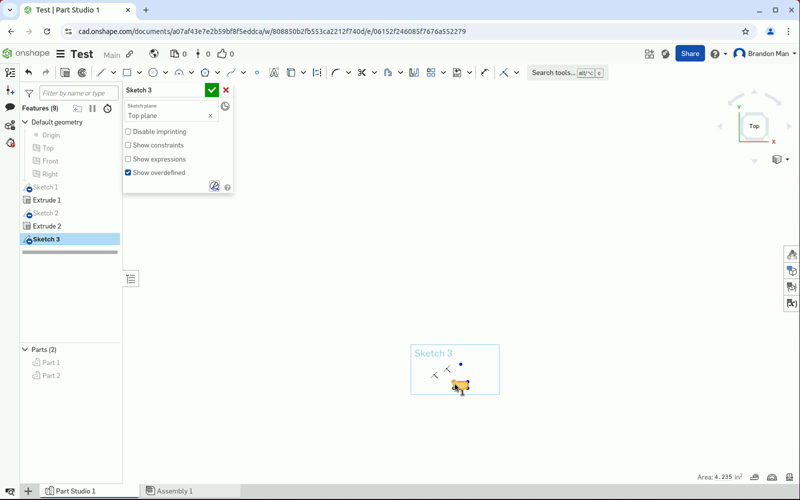
mouse_move(73, 352)
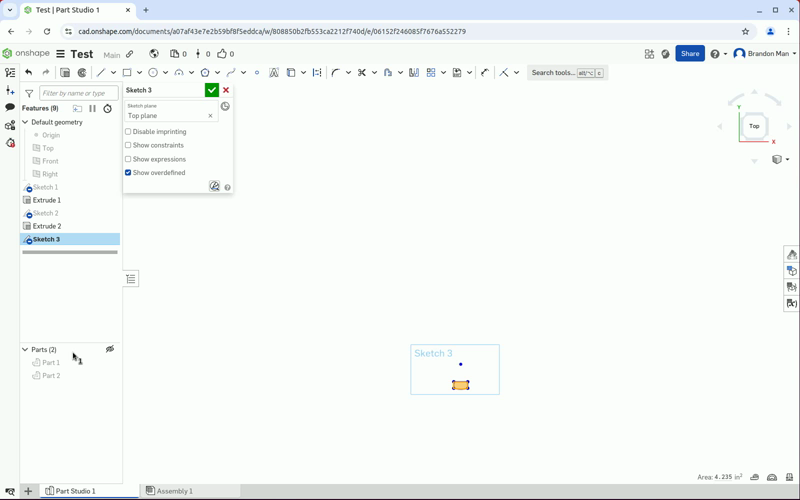
key(shift+y)
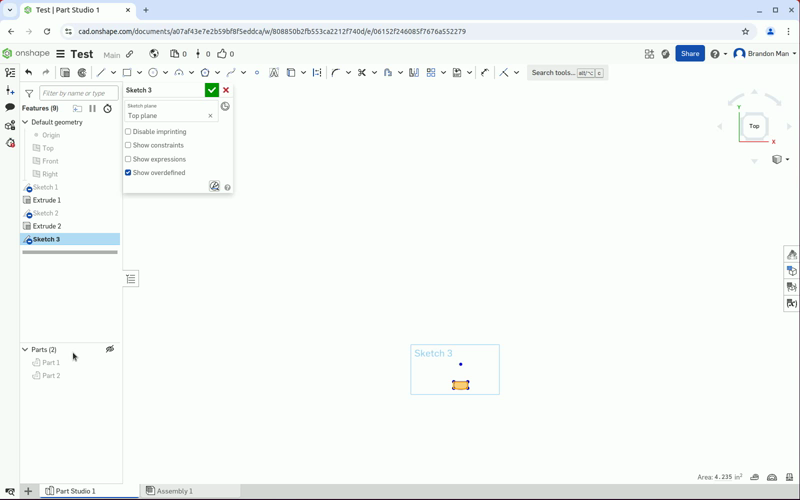
key(shift+e)
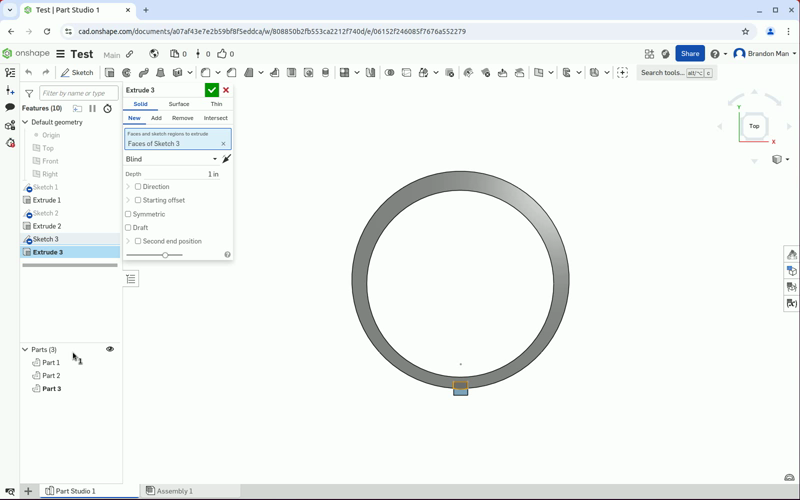
mouse_move(143, 106)
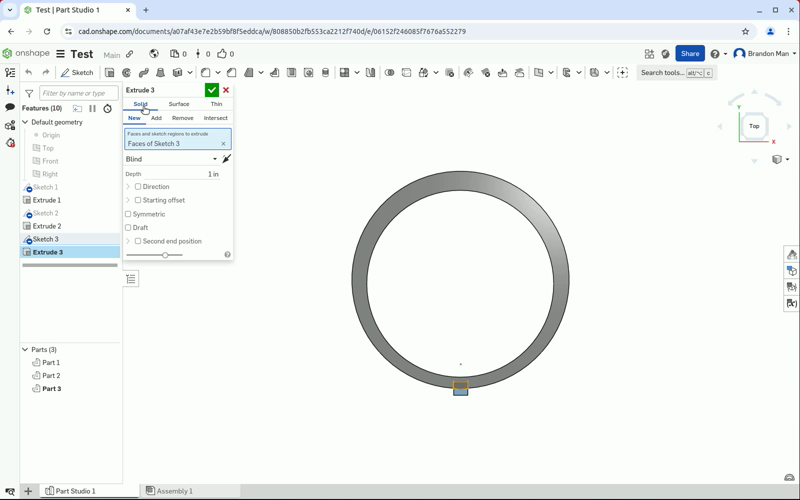
click(143, 106)
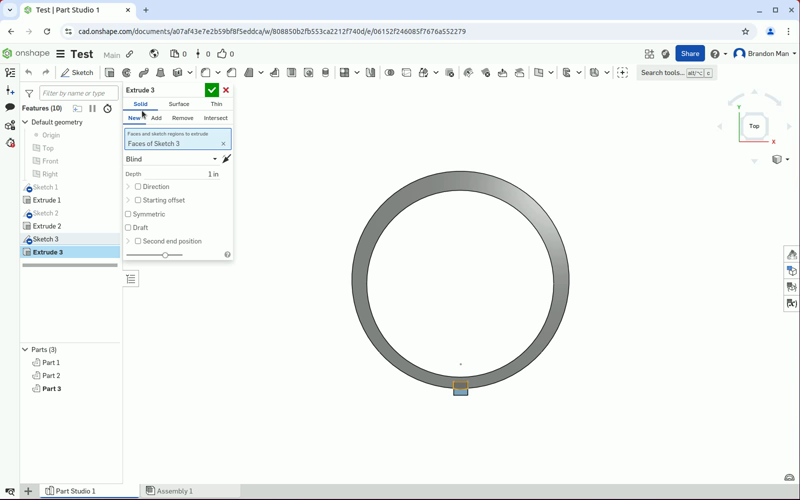
mouse_move(137, 120)
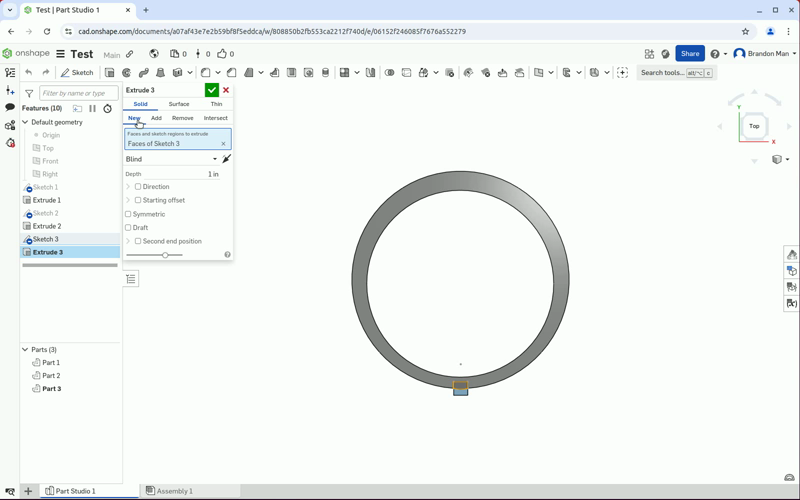
click(137, 120)
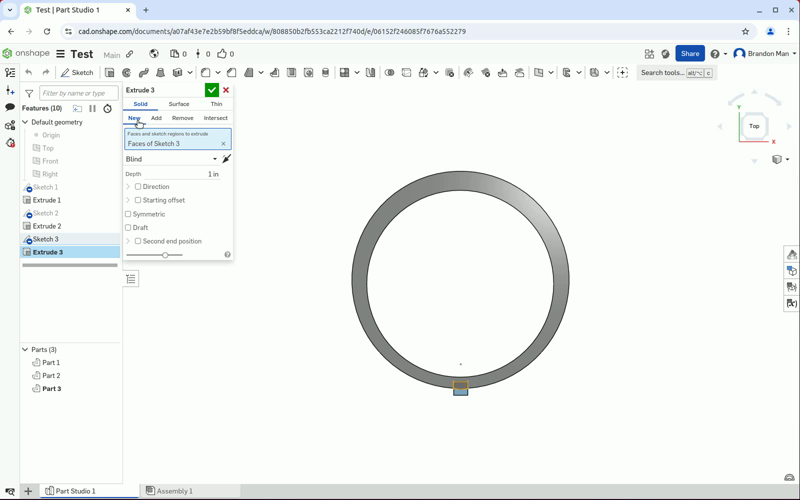
key(tab, 4)
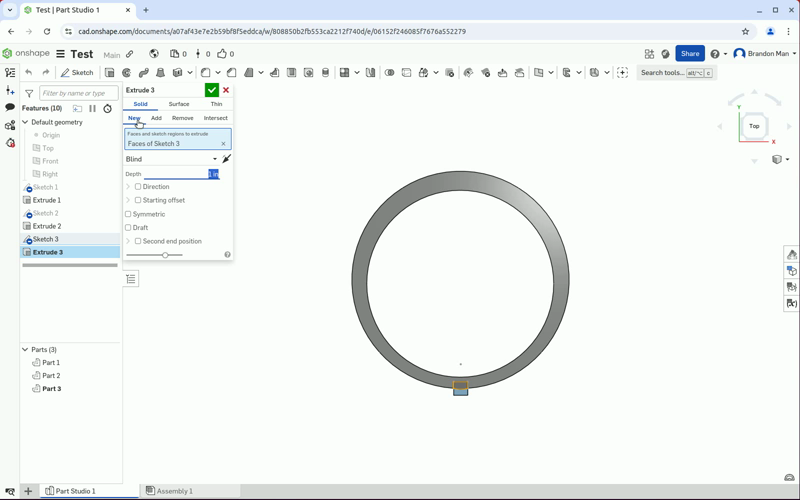
text(1.444)
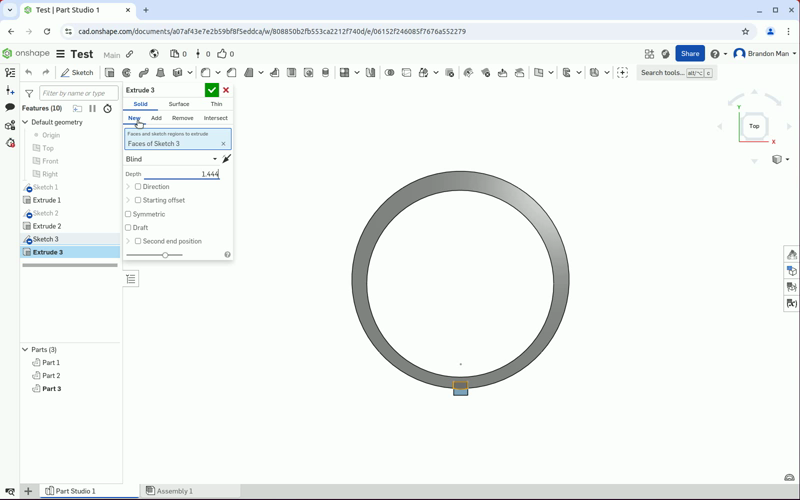
key(enter)
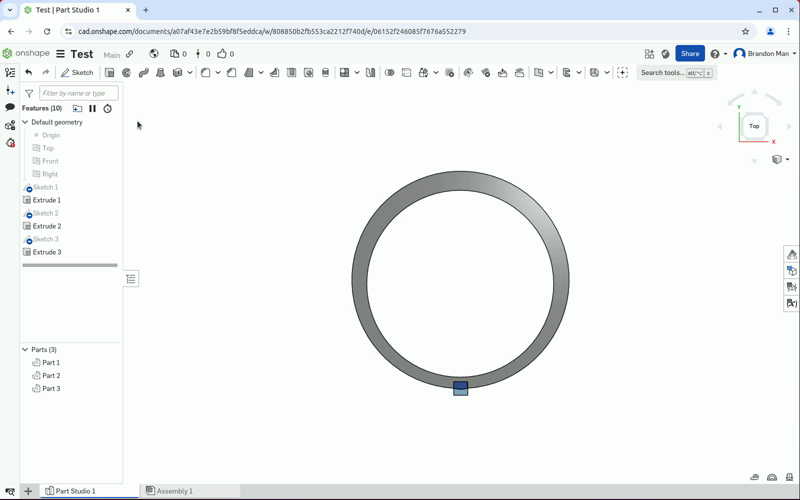
key(shift+h)
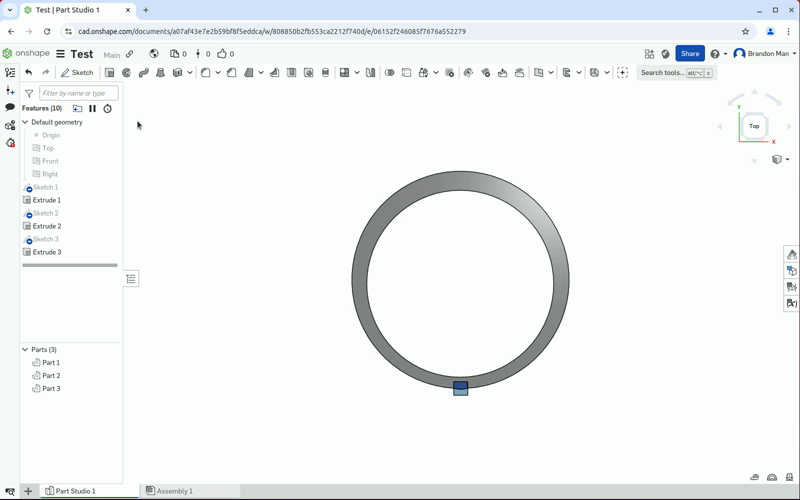
key(shift+h)
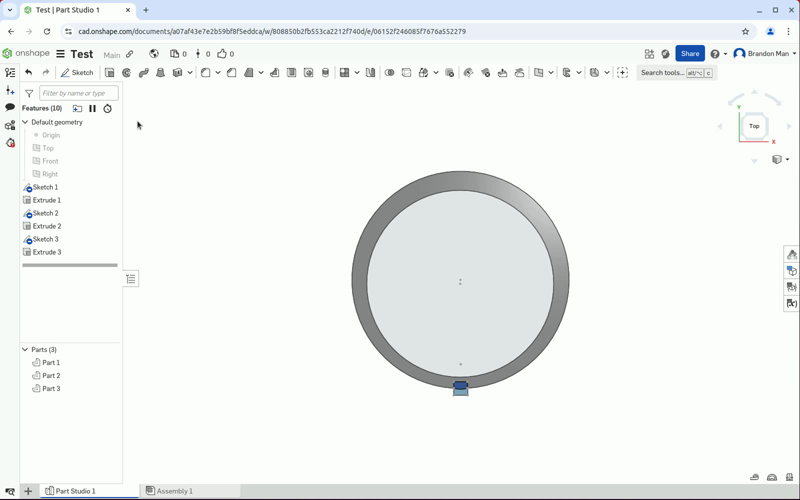
key(shift+7)
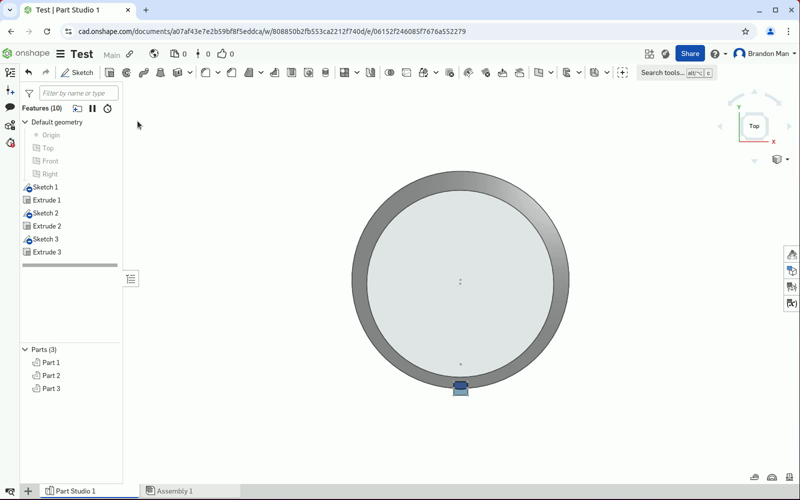
key(up, 3)
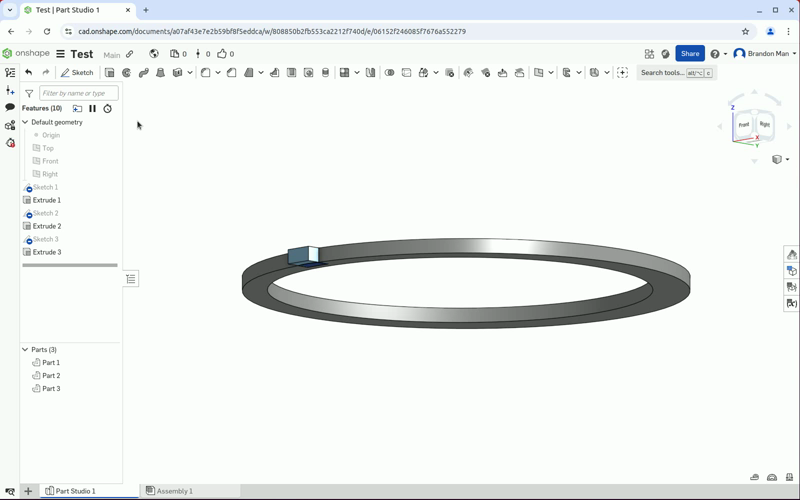
key(left, 3)
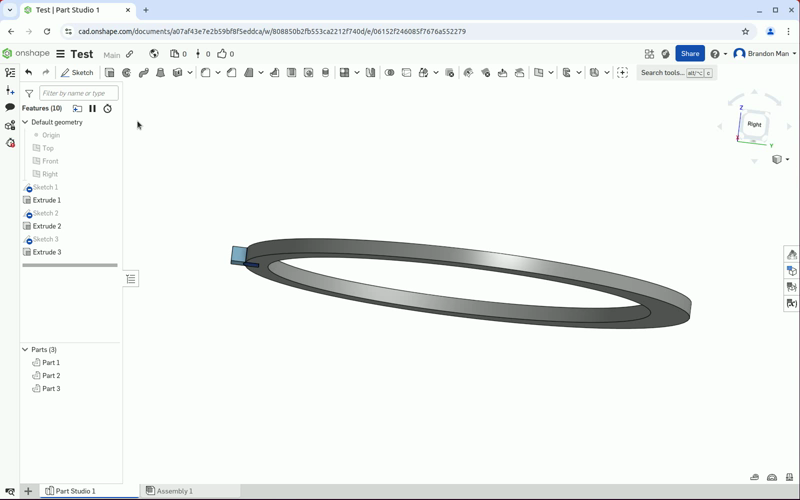
key(right, 3)
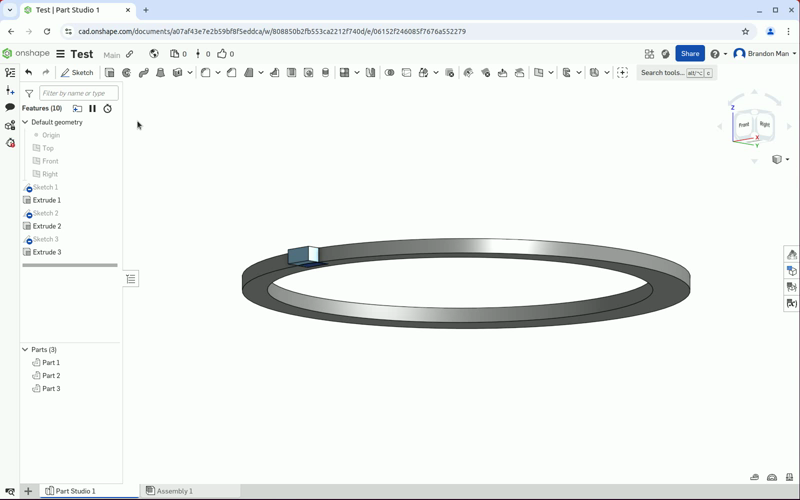
key(down, 3)
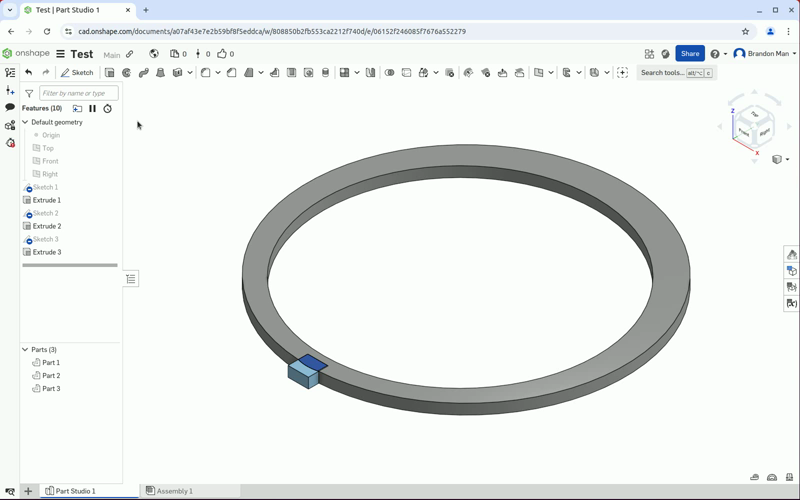
mouse_move(73, 189)
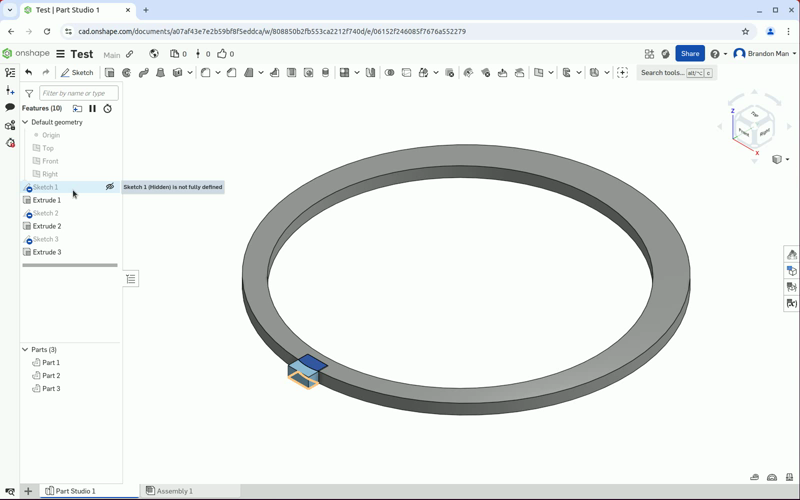
click(73, 189)